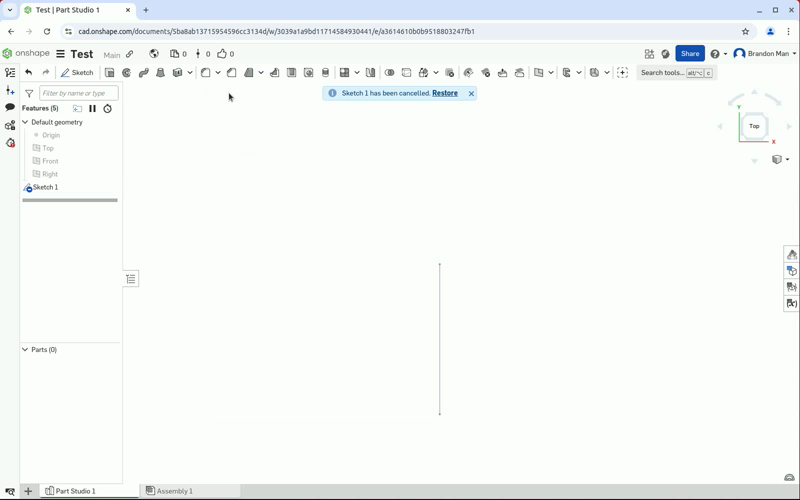
key(shift+h)
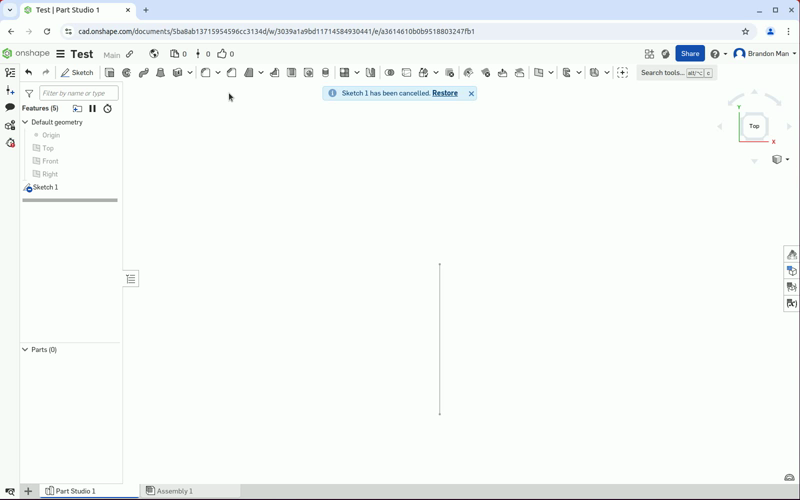
key(shift+s)
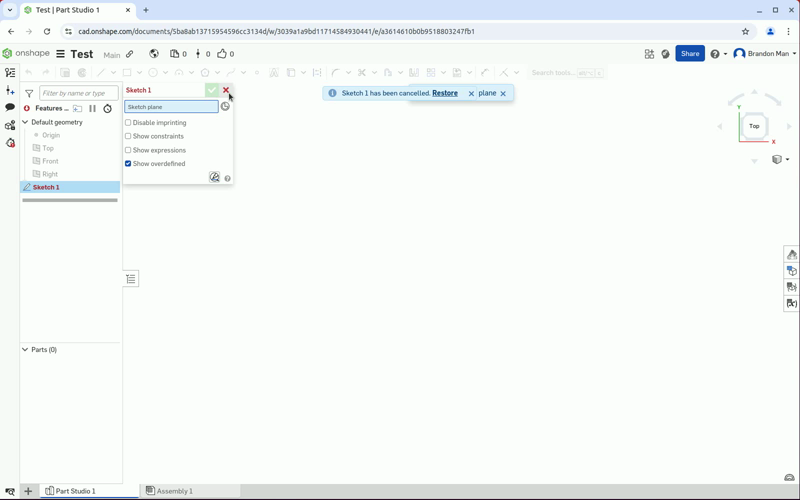
mouse_move(73, 150)
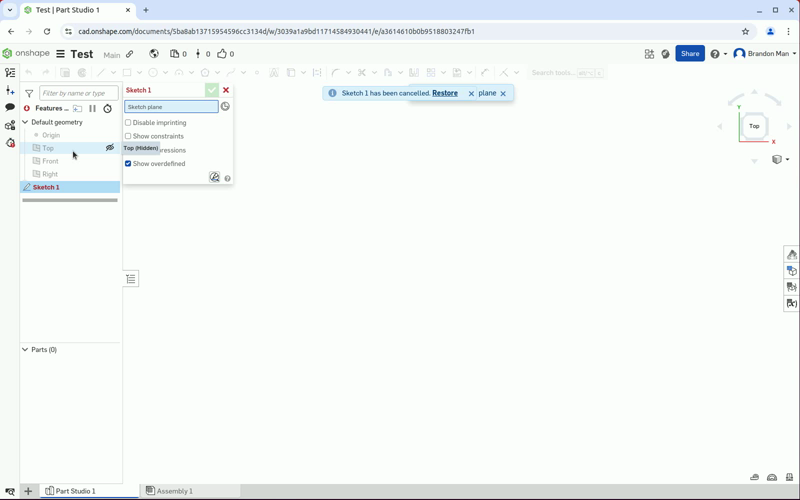
click(73, 150)
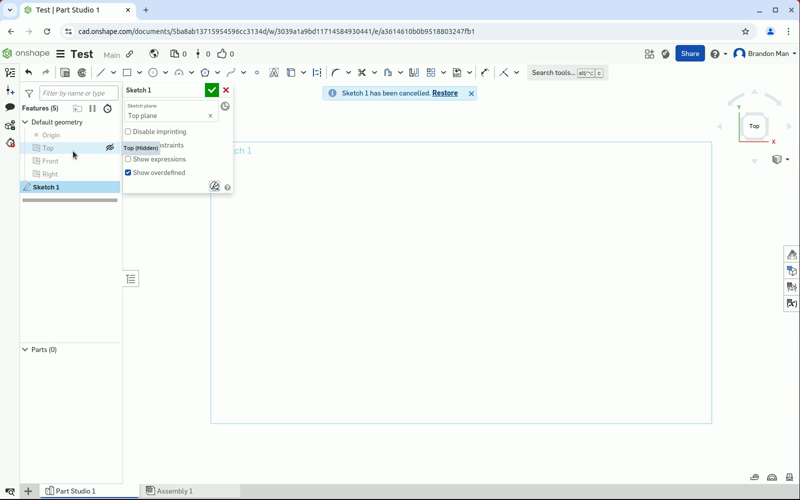
mouse_move(73, 352)
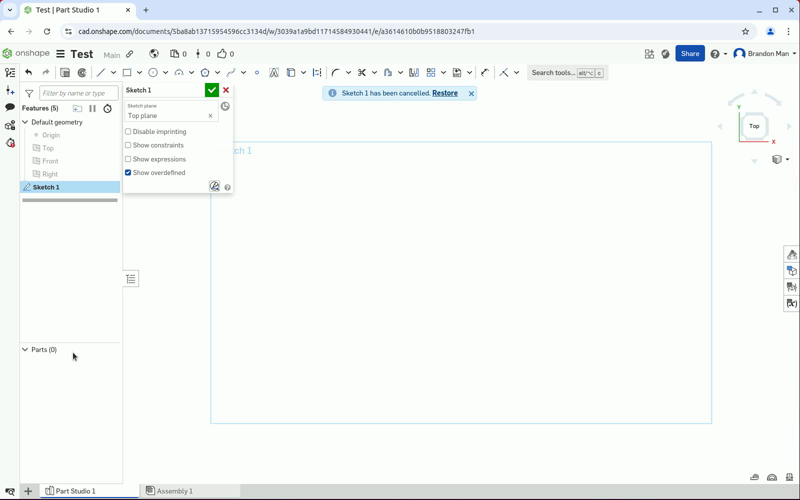
key(y)
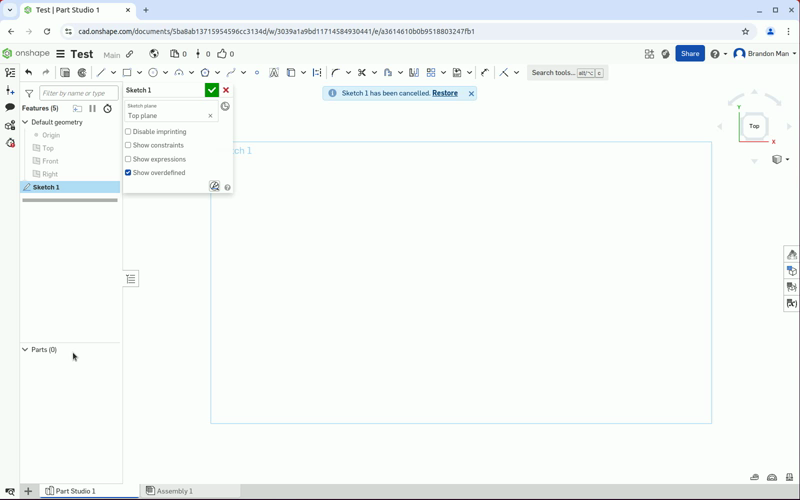
key(a)
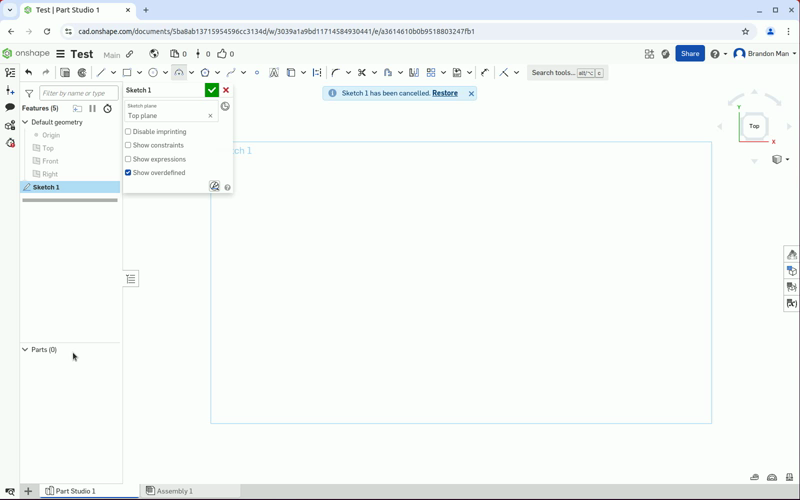
key_down(shift)
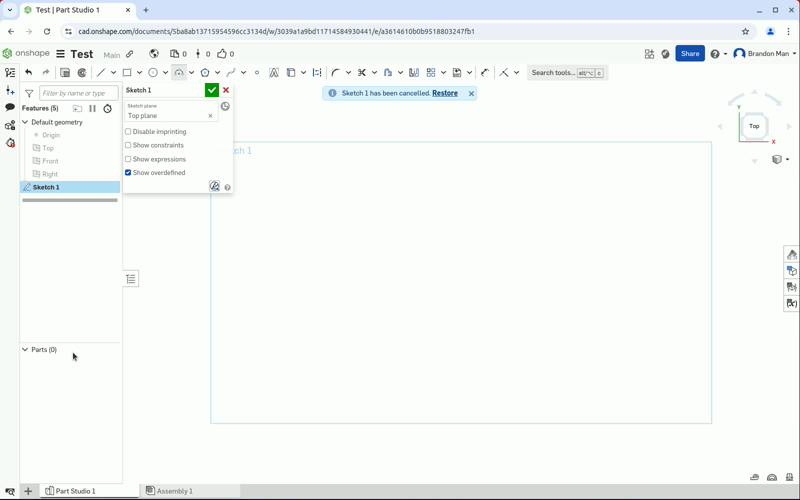
mouse_move(403, 325)
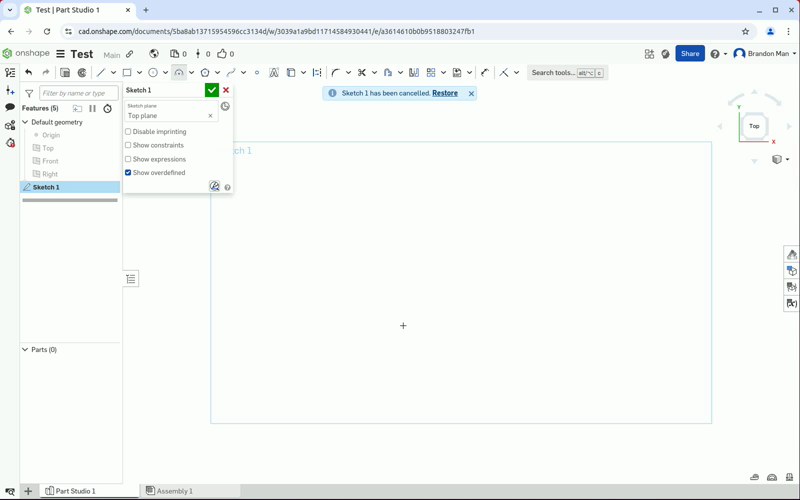
click(403, 325)
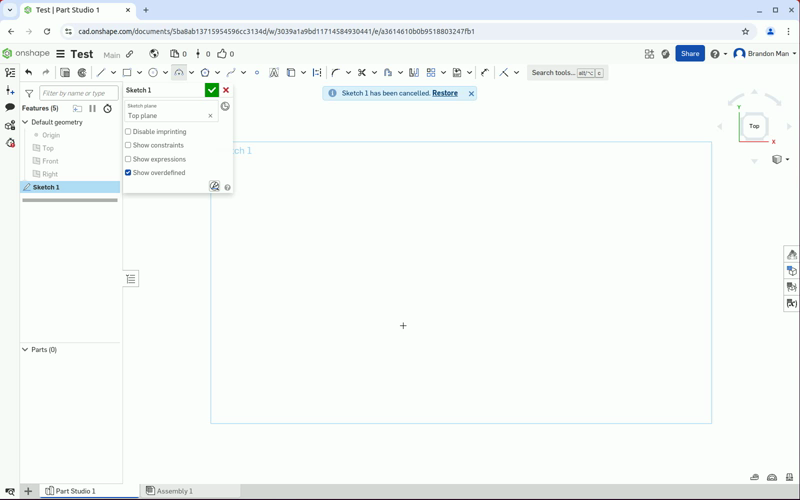
key_up(shift)
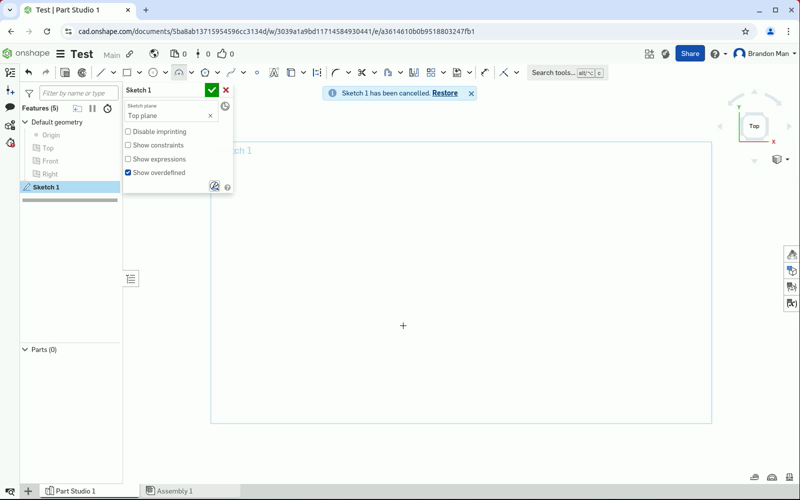
key_down(shift)
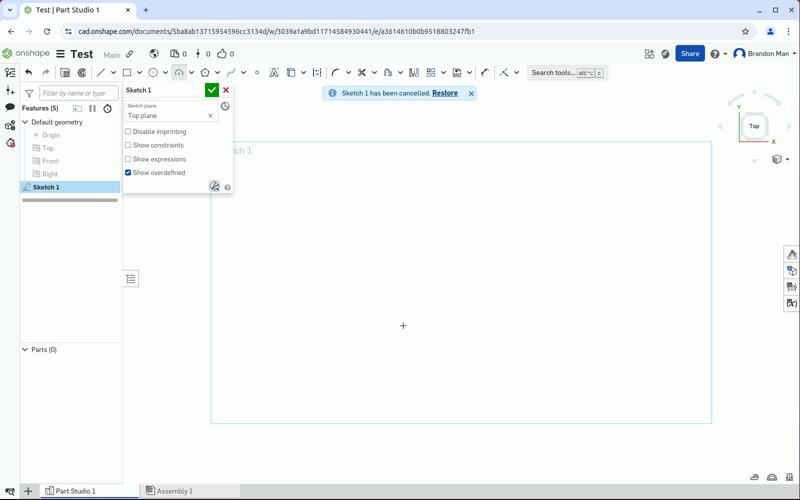
mouse_move(410, 332)
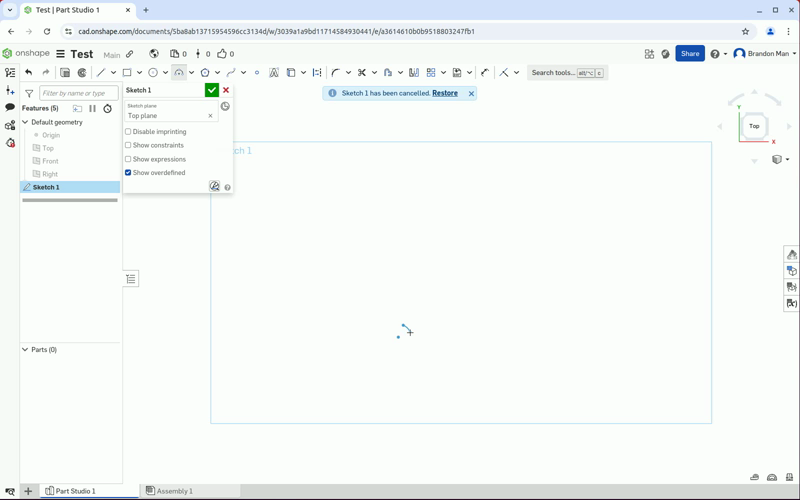
click(410, 332)
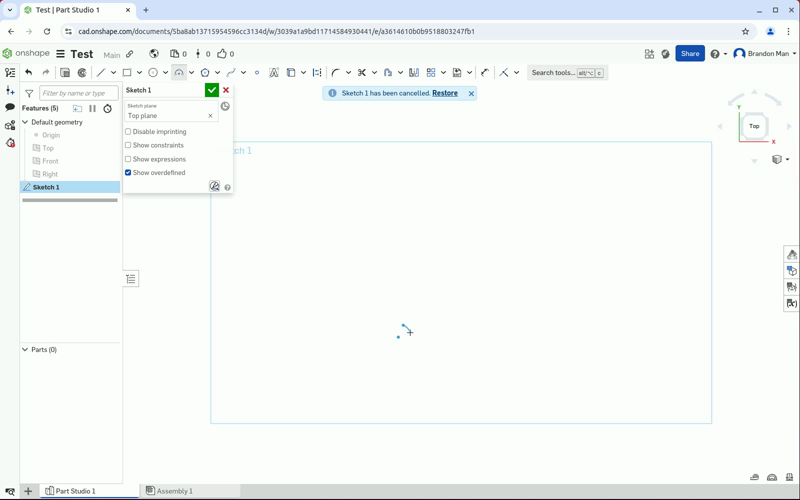
mouse_move(405, 330)
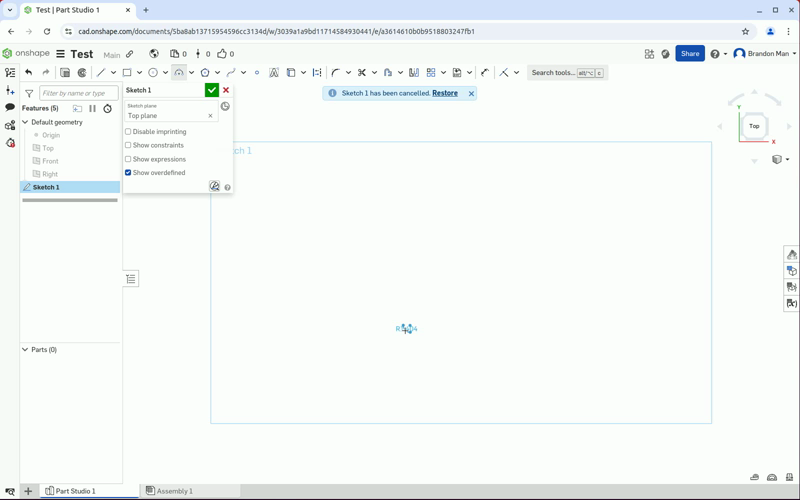
click(405, 330)
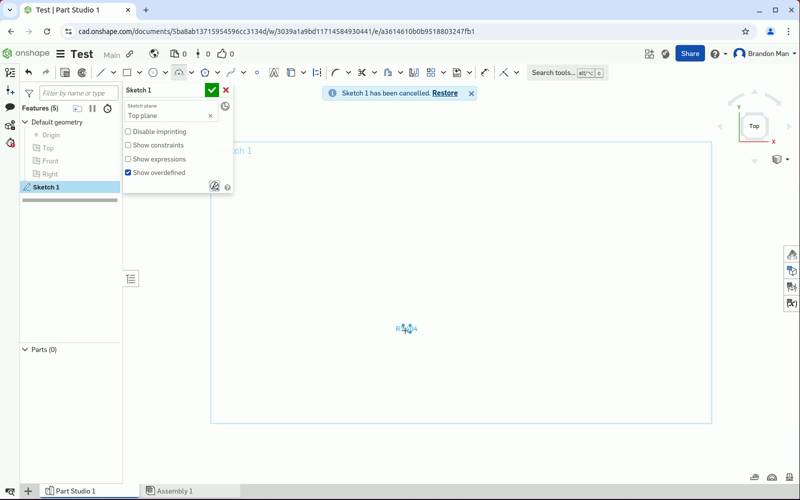
key_up(shift)
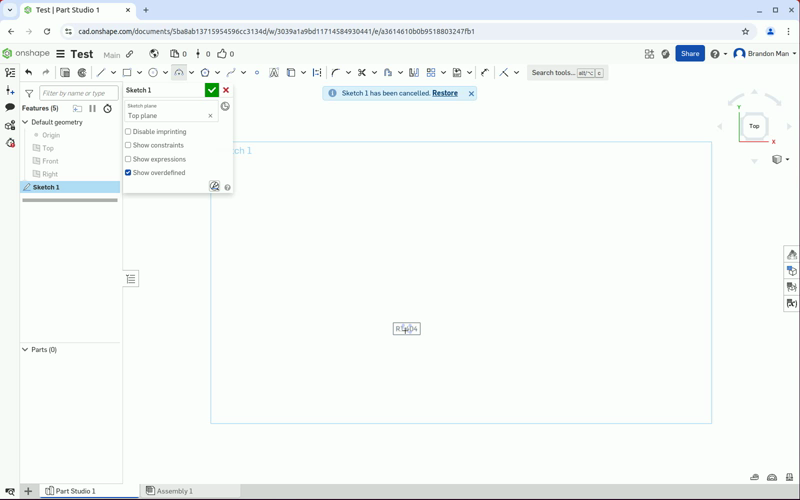
key(esc)
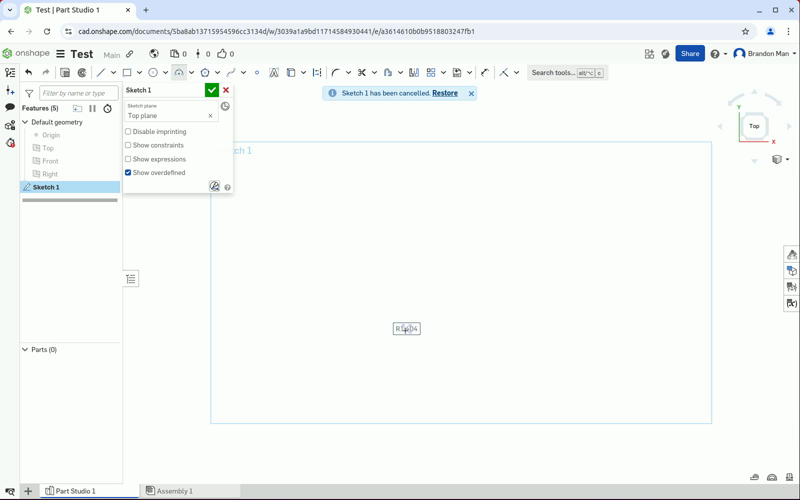
key(l)
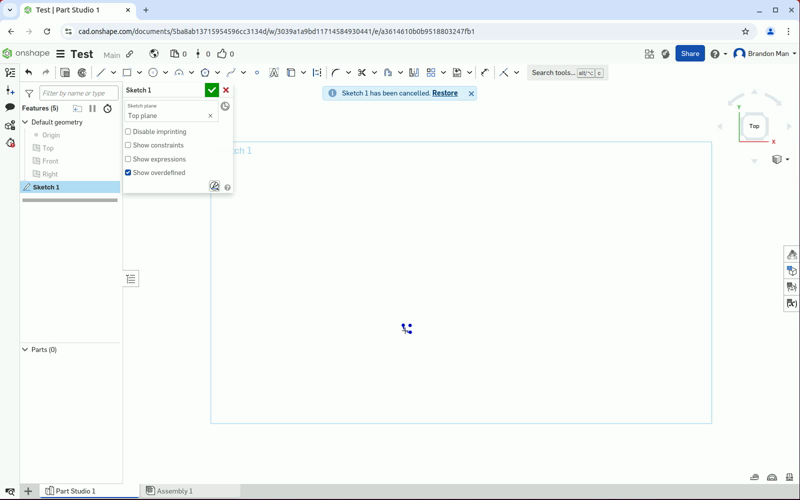
mouse_move(410, 332)
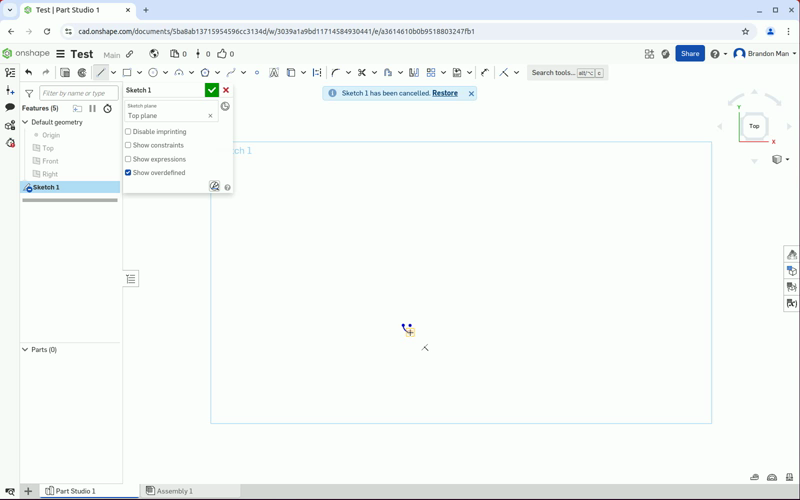
click(410, 332)
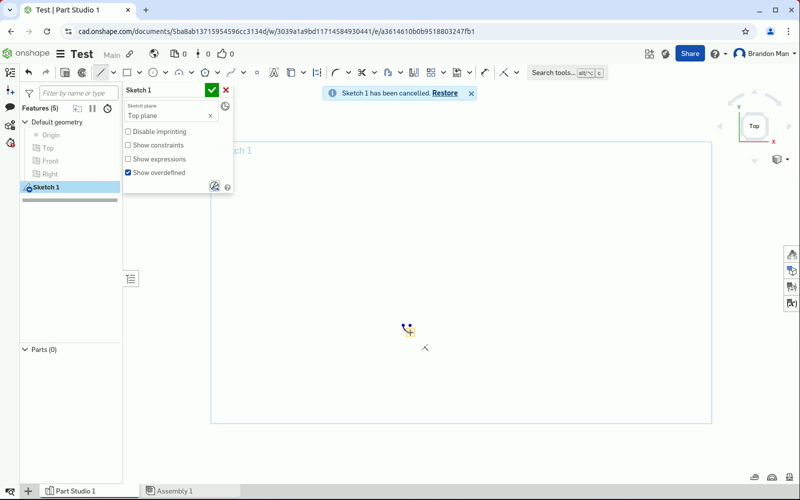
key_down(shift)
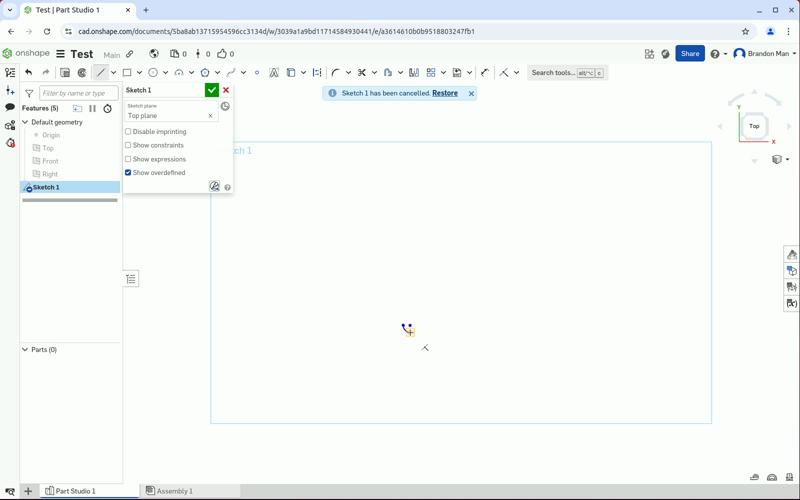
mouse_move(572, 332)
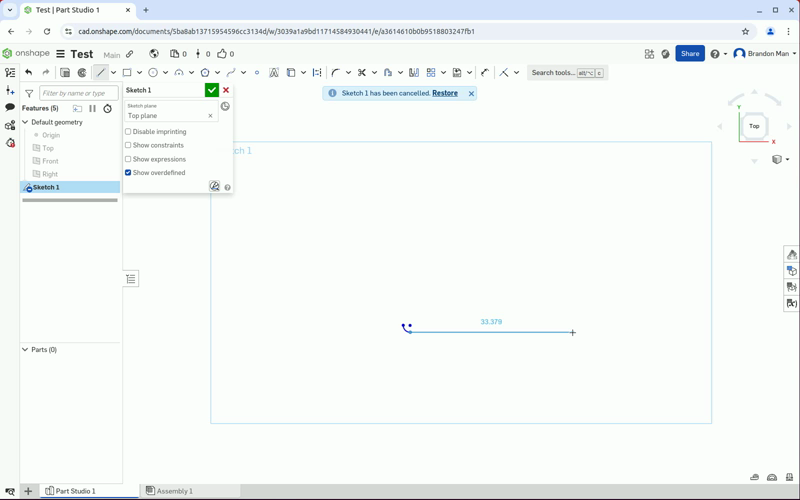
click(572, 332)
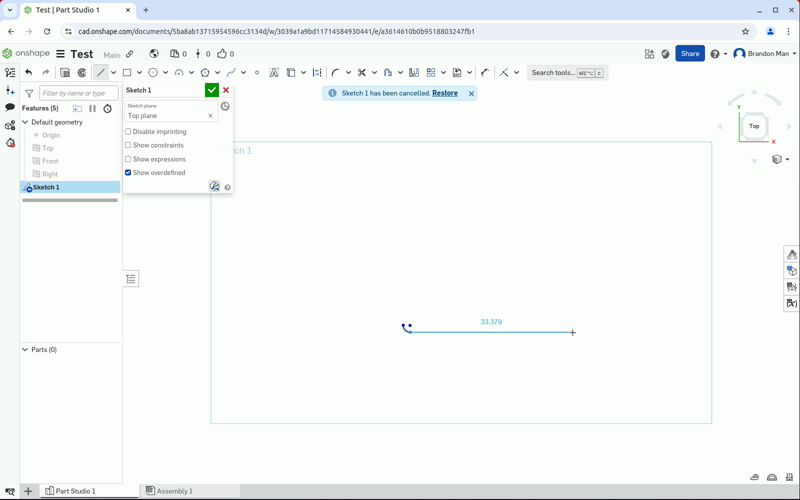
key_up(shift)
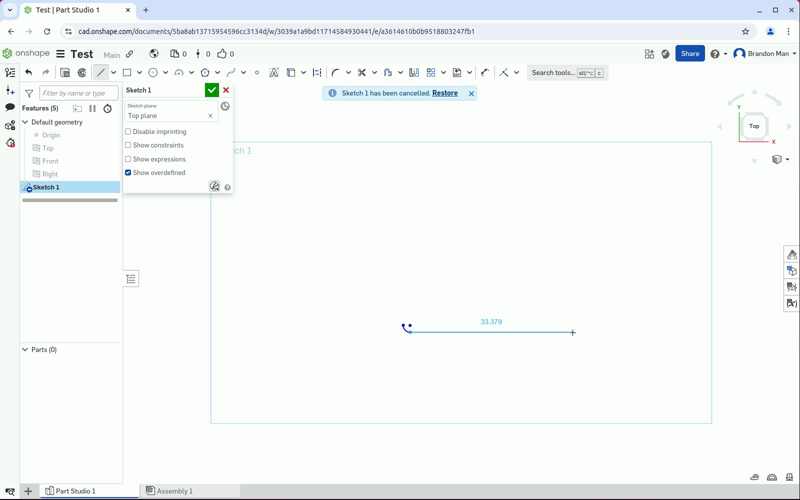
key_down(shift)
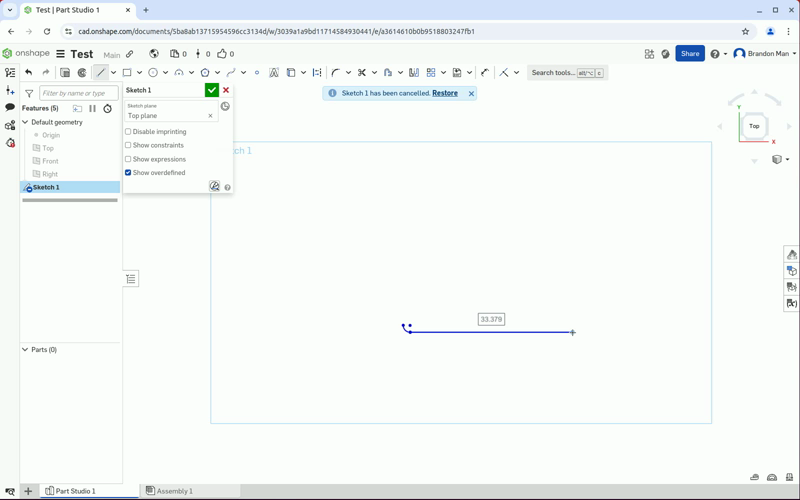
mouse_move(572, 223)
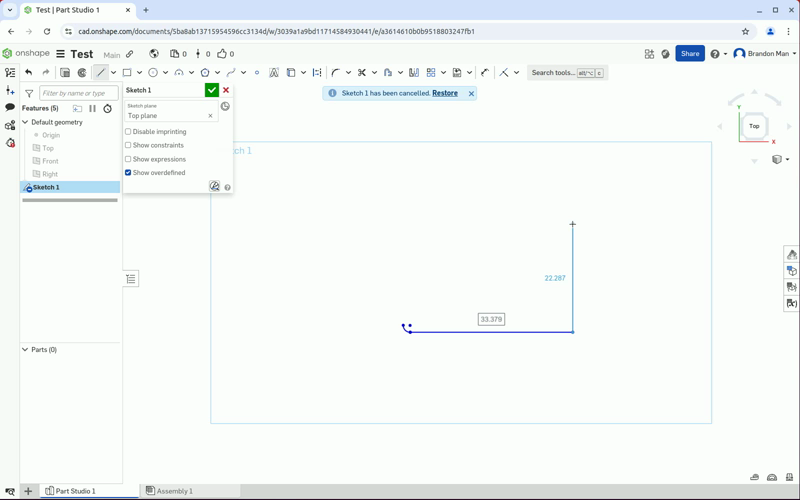
click(572, 223)
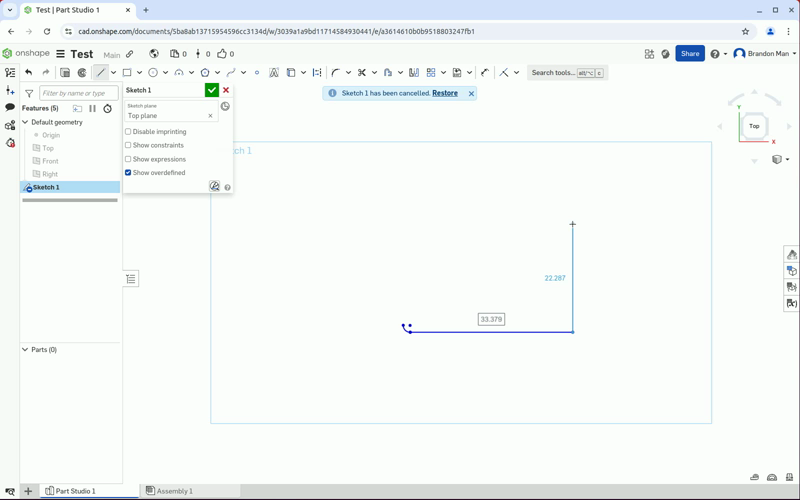
key_up(shift)
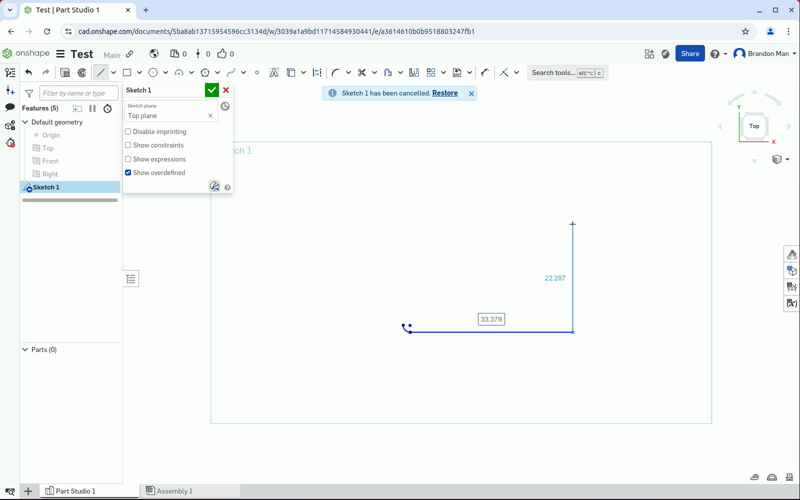
key_down(shift)
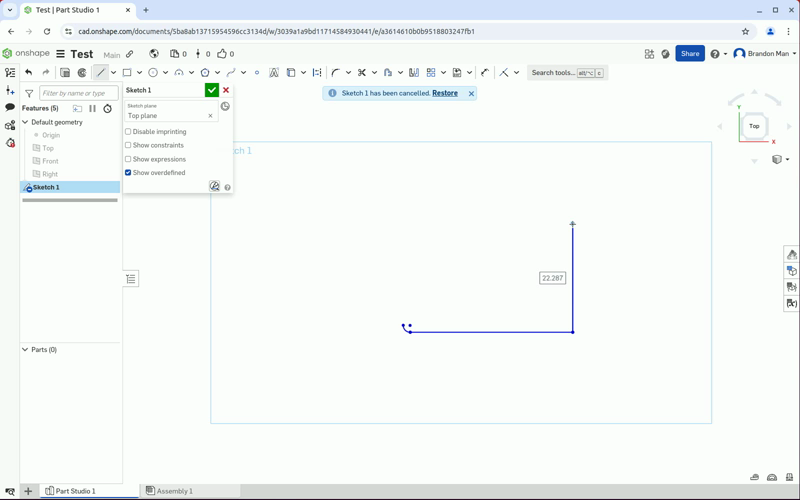
mouse_move(410, 223)
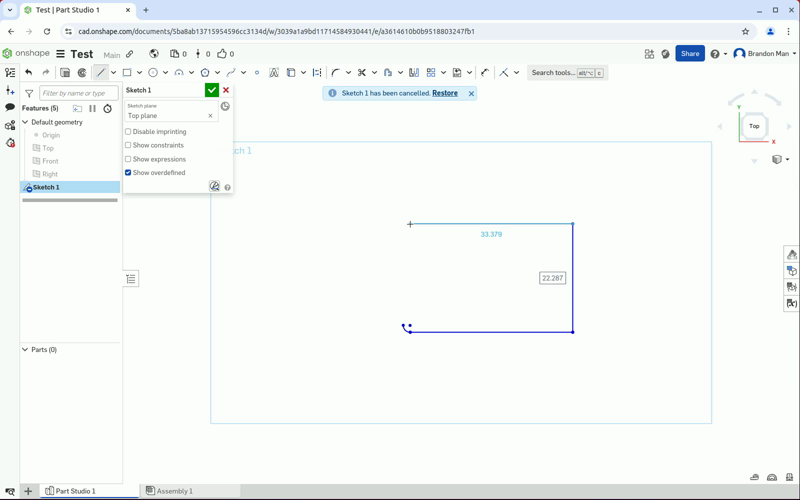
click(410, 223)
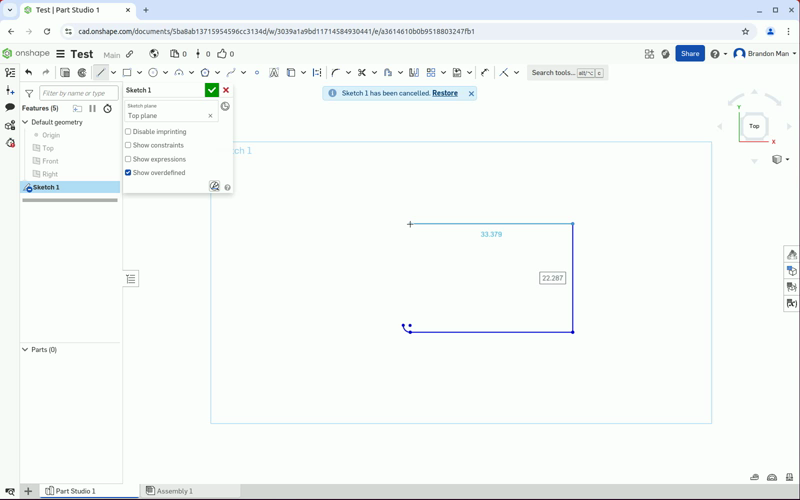
key_up(shift)
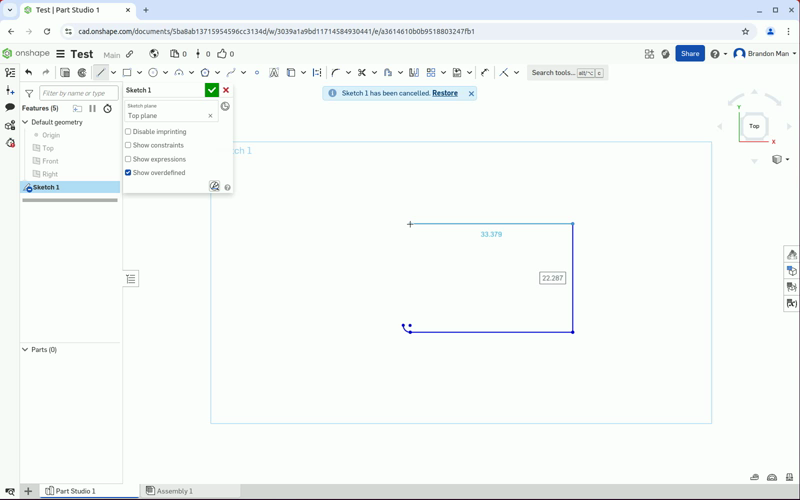
key(esc)
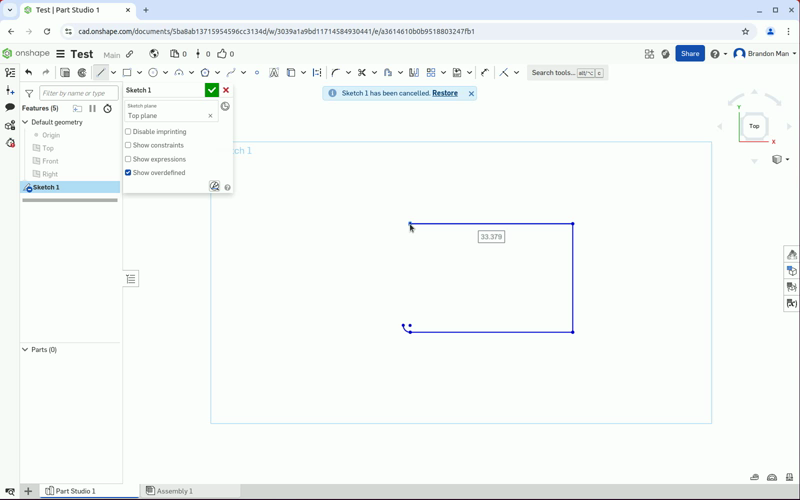
key(a)
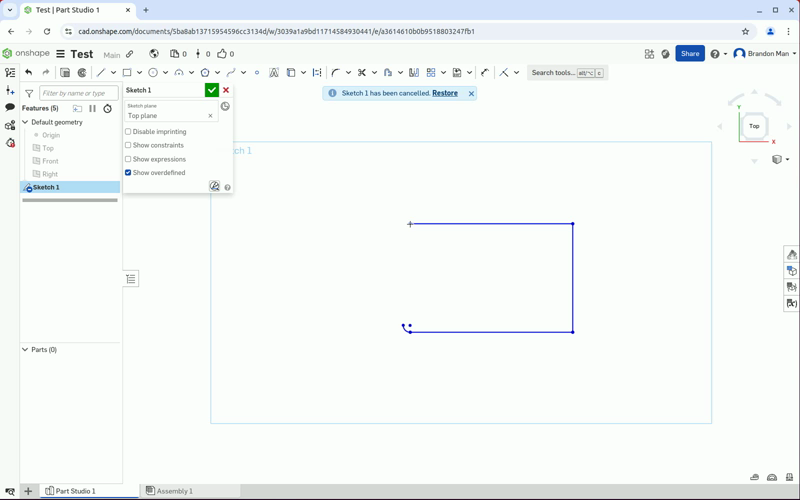
mouse_move(410, 223)
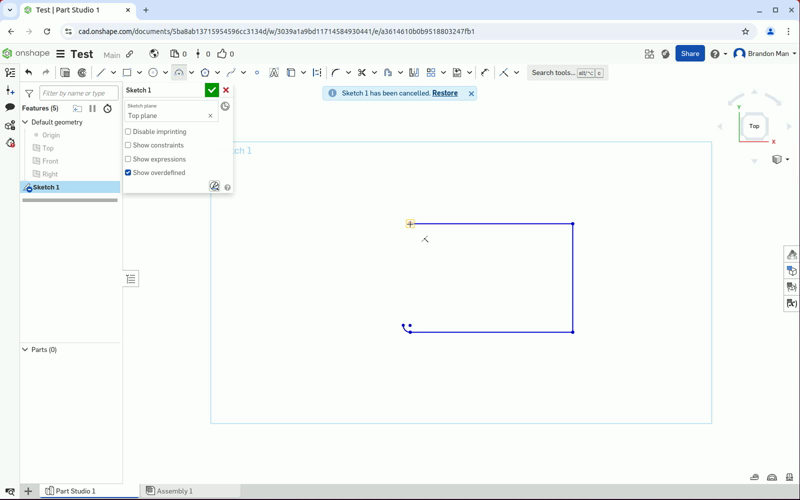
click(410, 223)
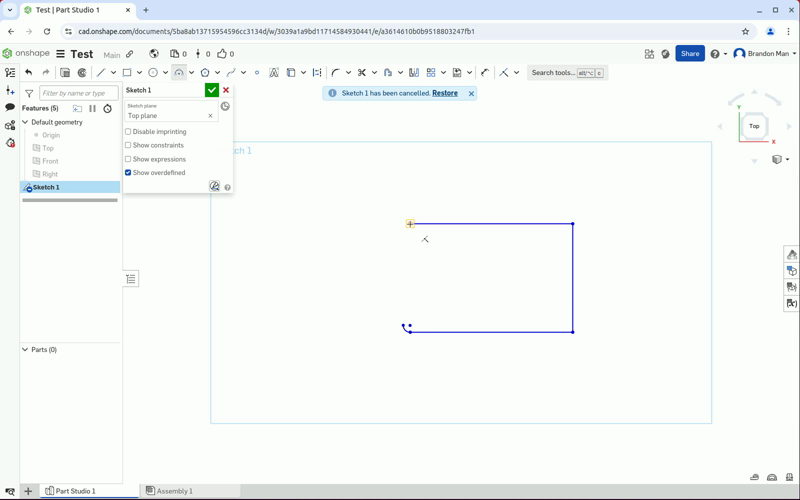
key_down(shift)
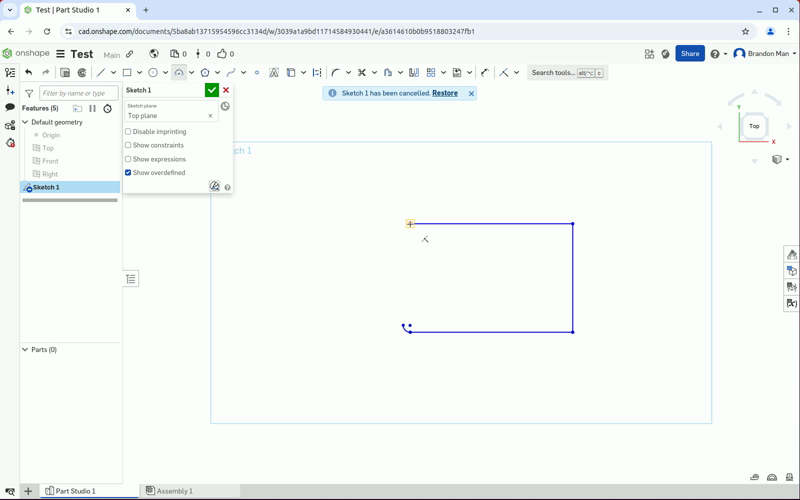
mouse_move(403, 230)
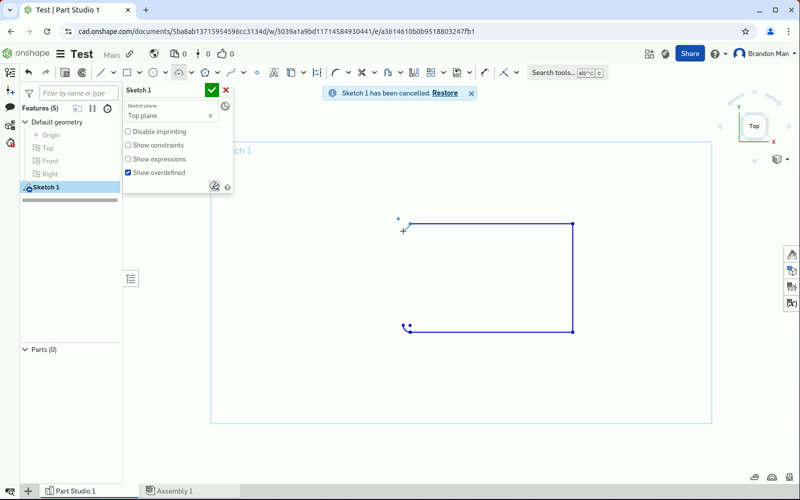
click(403, 230)
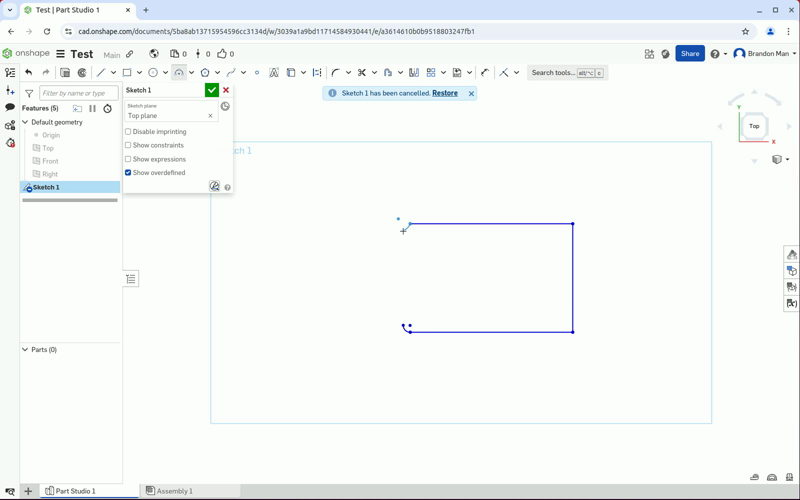
mouse_move(405, 225)
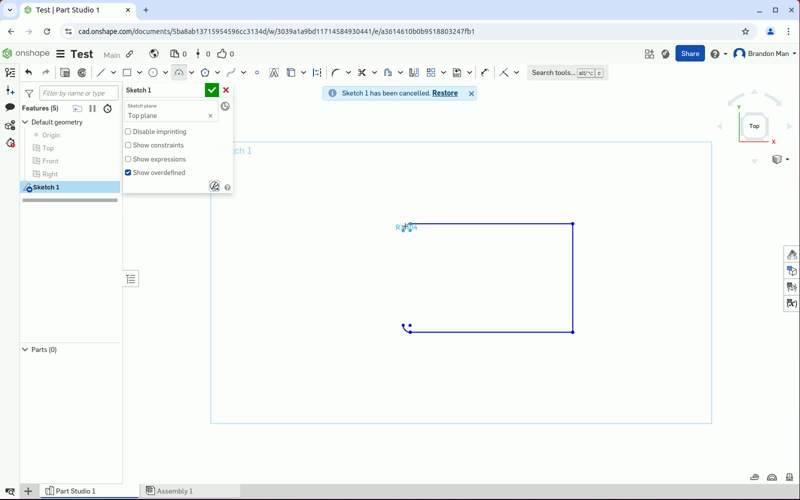
click(405, 225)
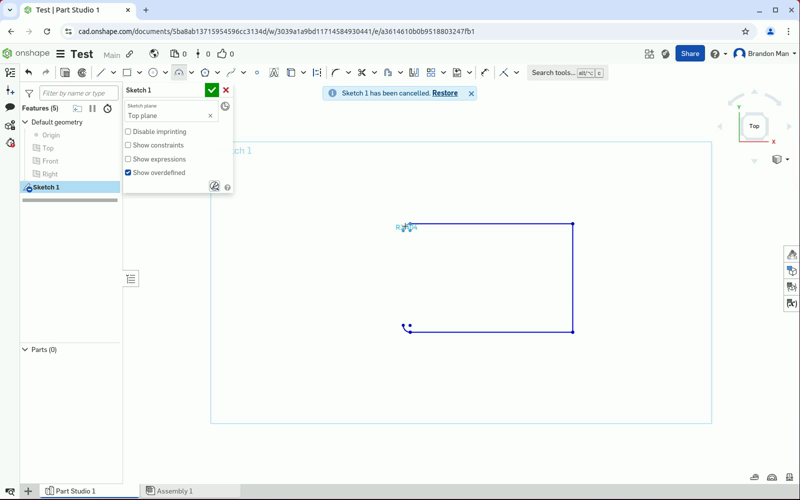
key_up(shift)
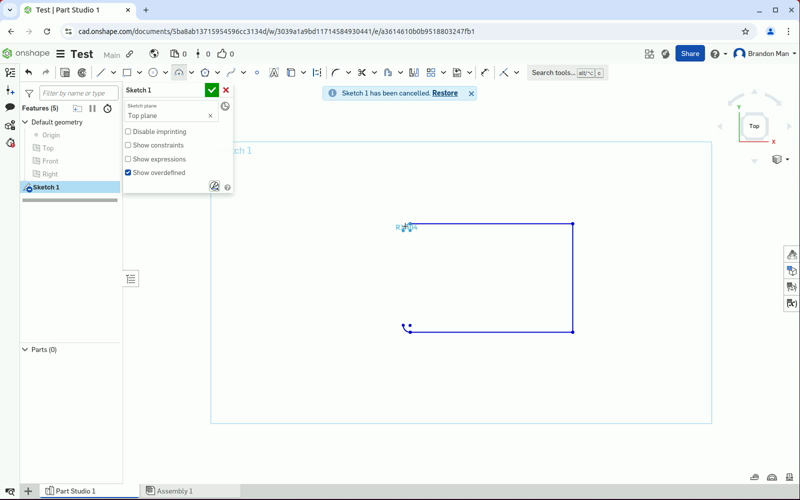
key(esc)
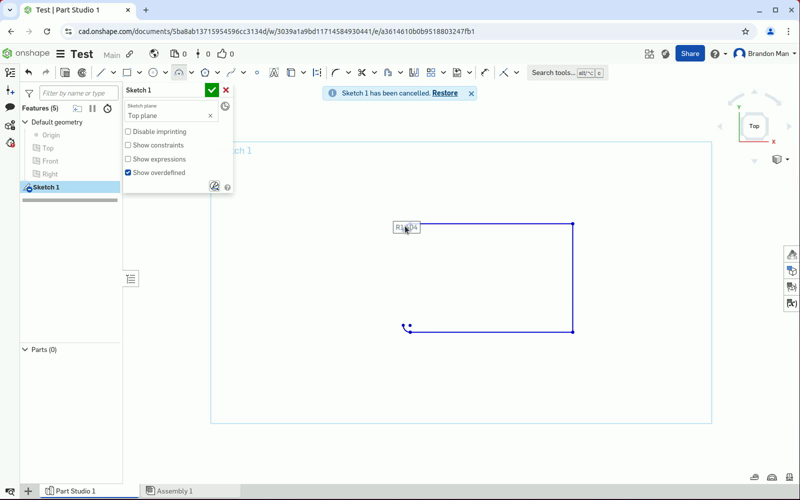
key(l)
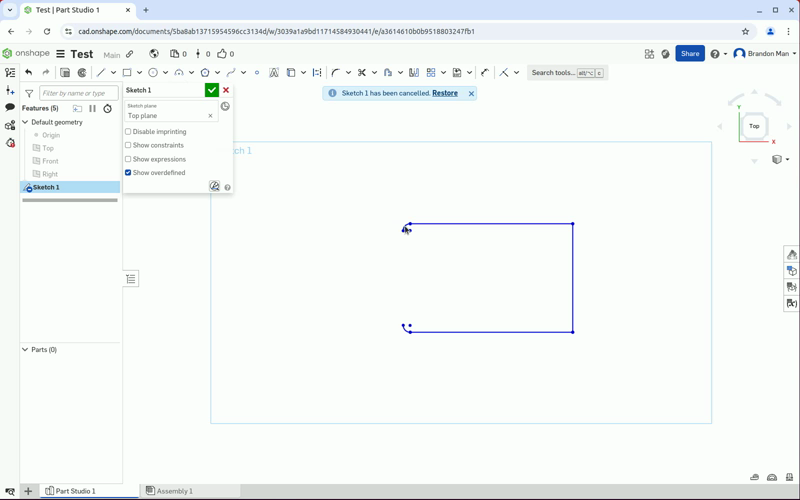
mouse_move(403, 230)
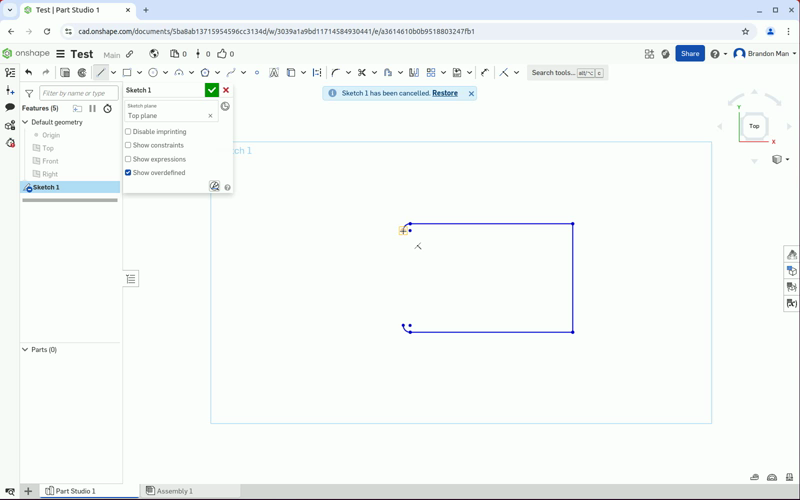
click(403, 230)
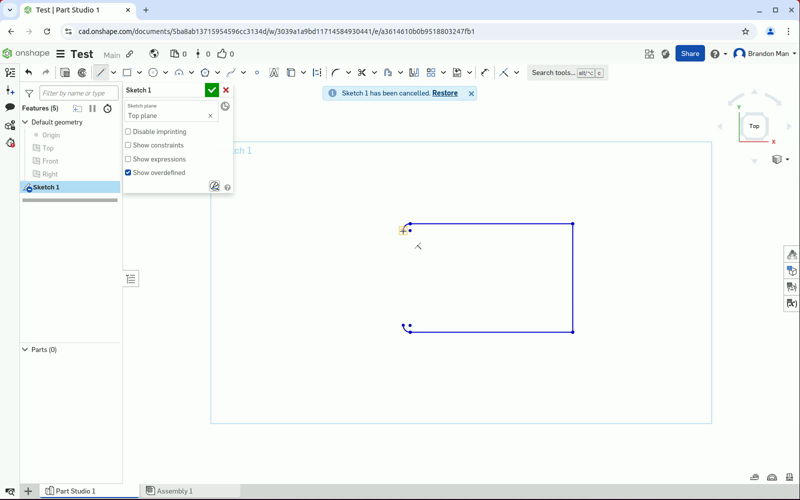
key_down(shift)
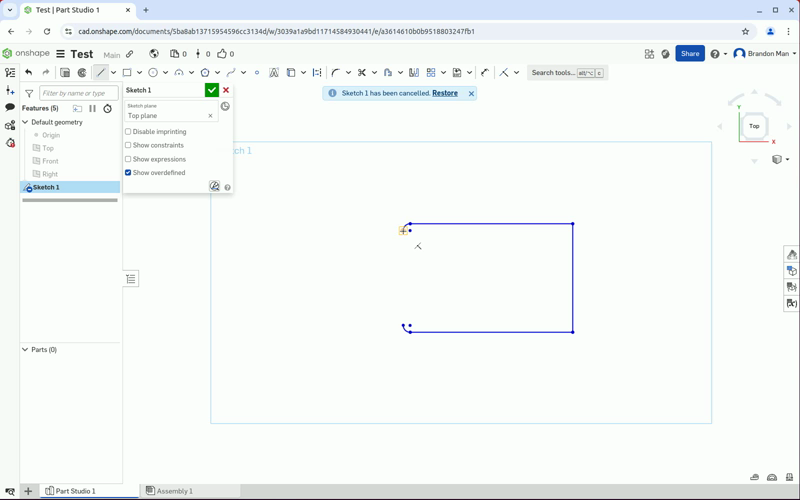
mouse_move(403, 325)
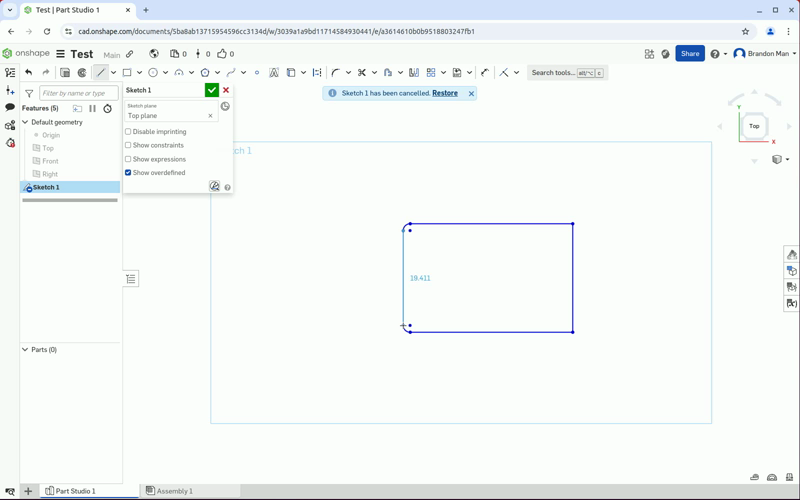
key_up(shift)
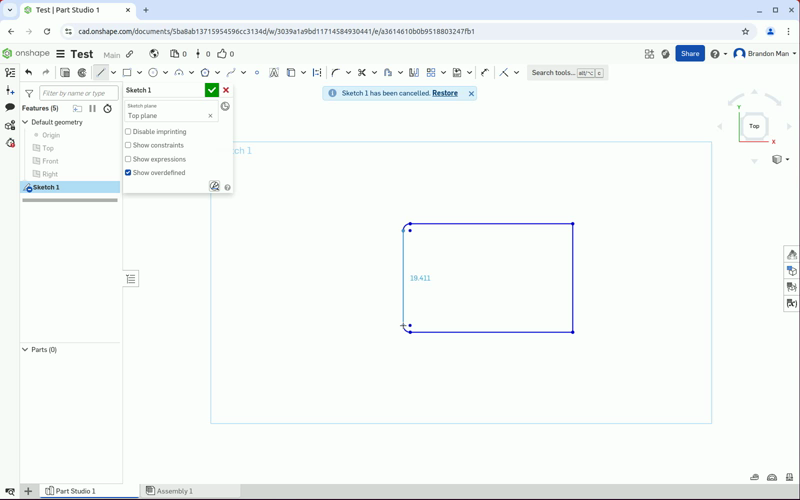
click(403, 325)
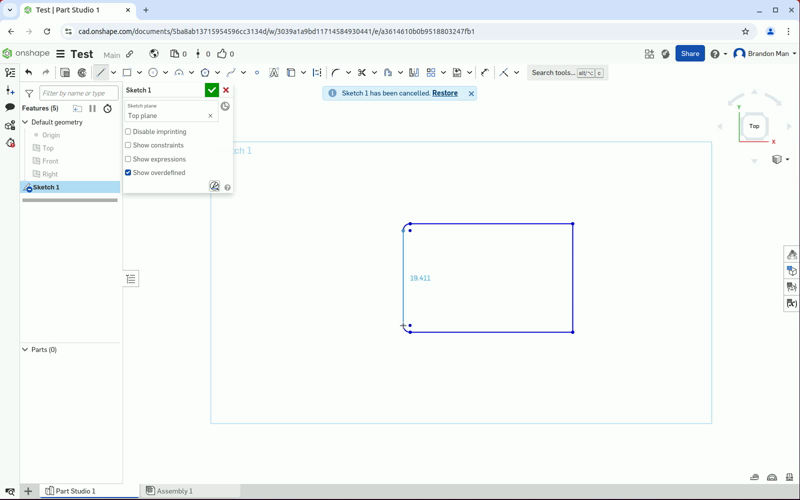
key(esc)
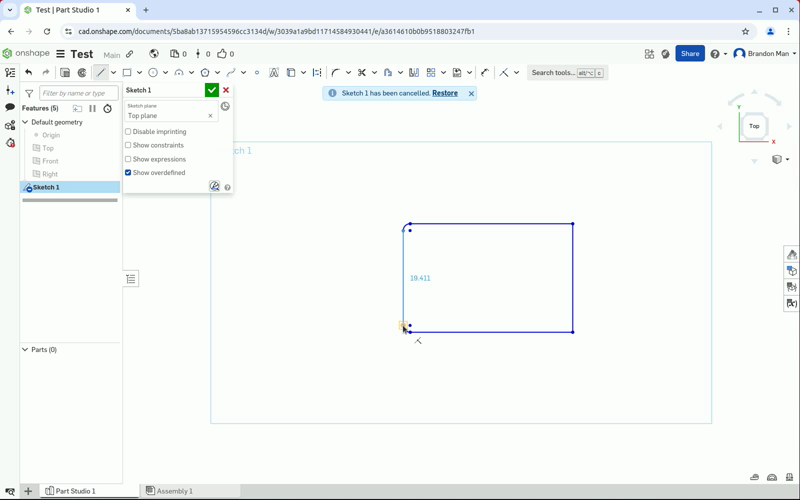
key(l)
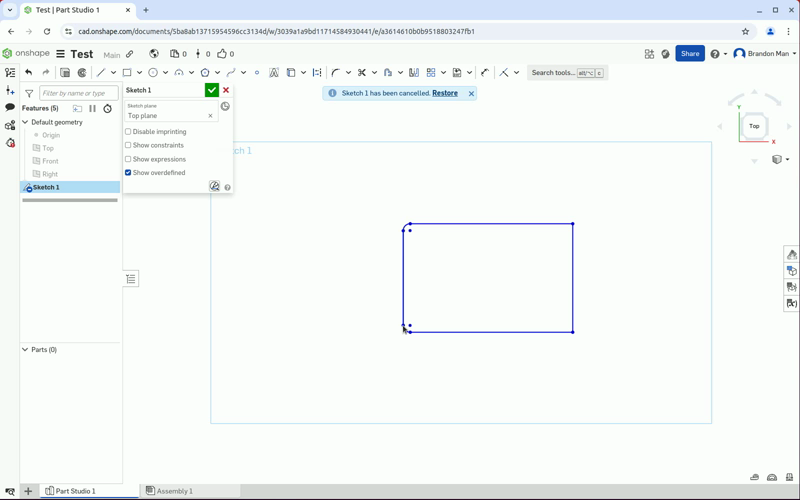
key_down(shift)
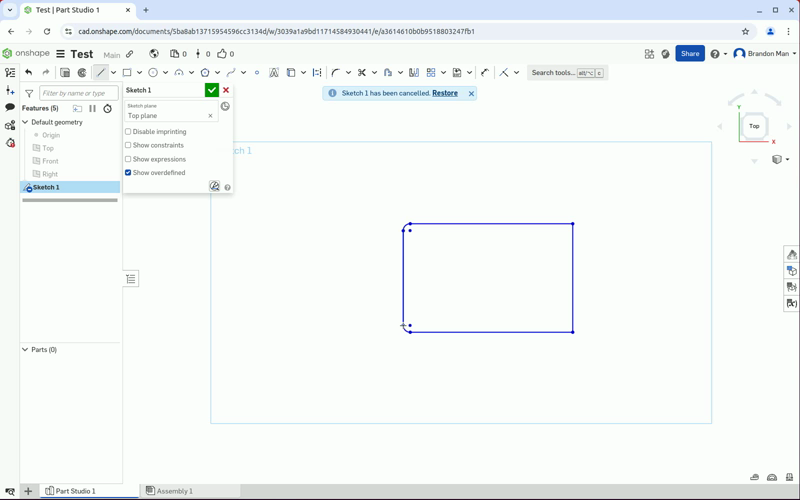
mouse_move(410, 325)
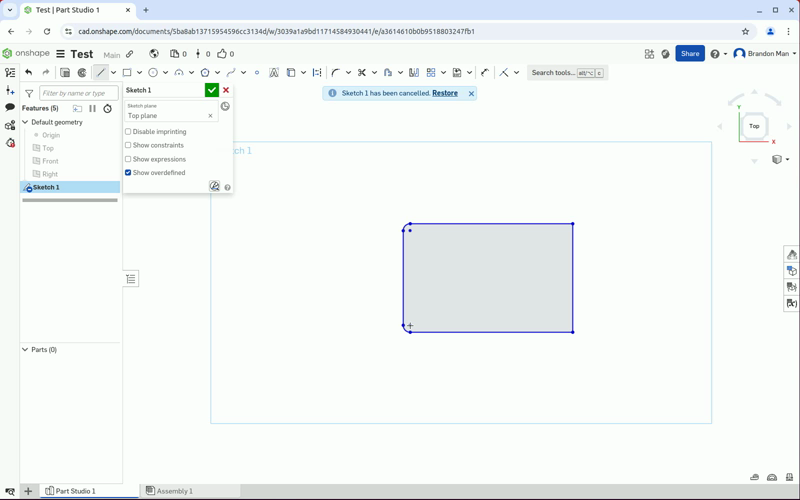
click(410, 325)
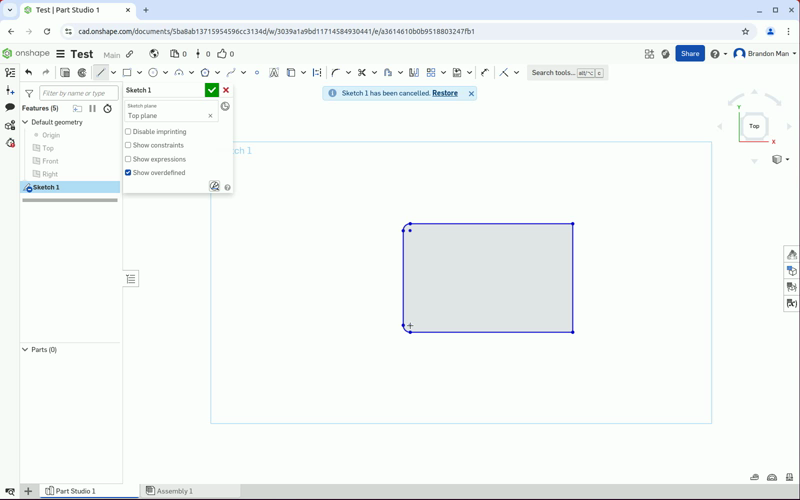
key_up(shift)
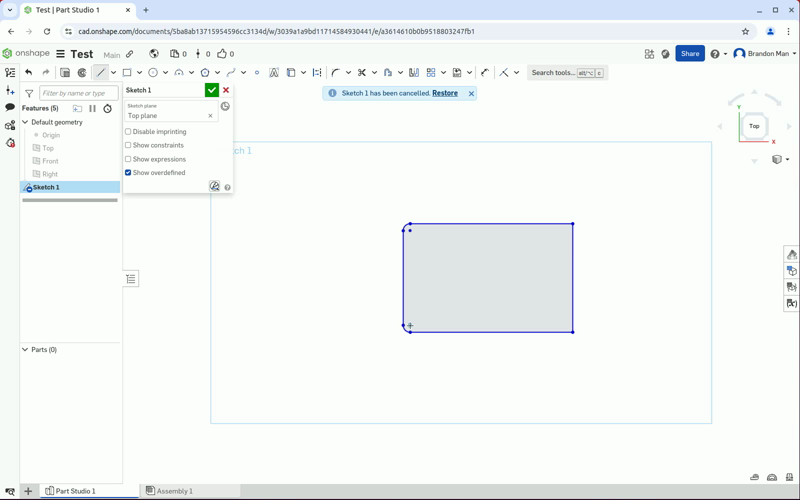
key_down(shift)
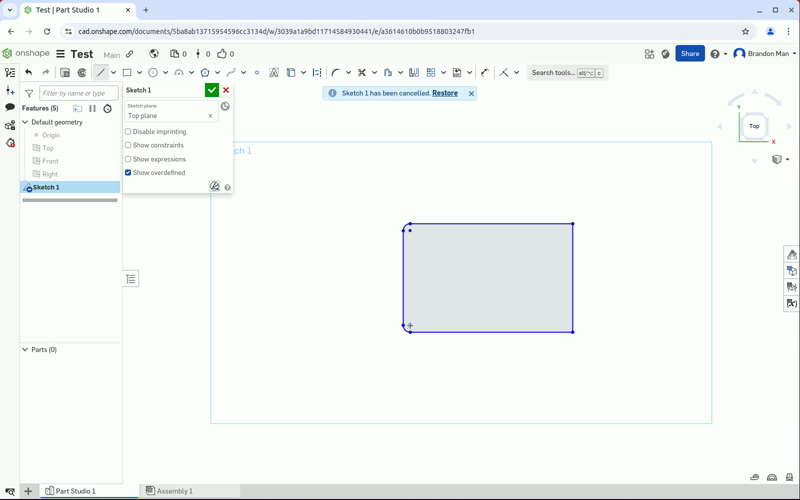
mouse_move(440, 325)
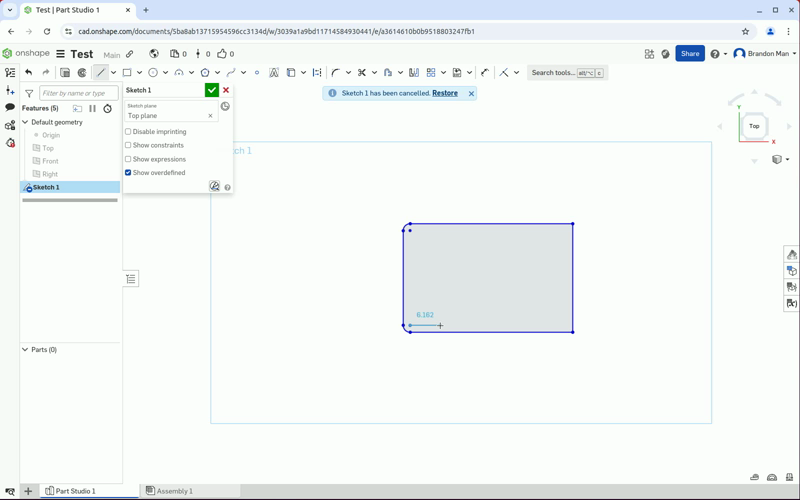
mouse_move(417, 325)
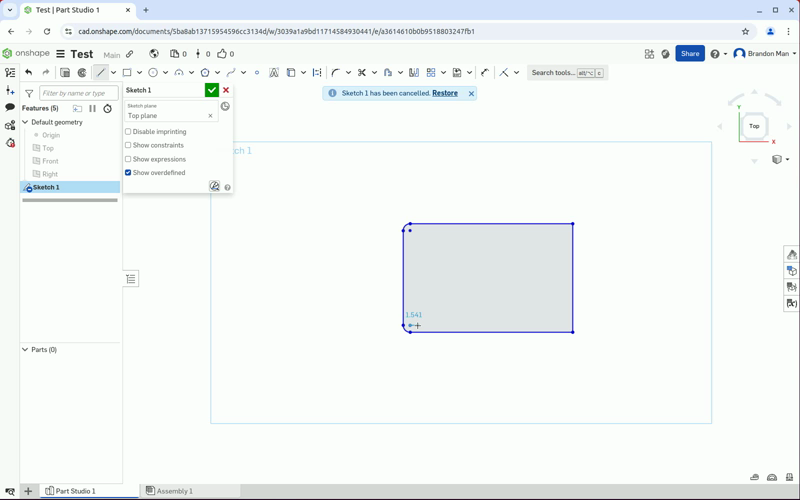
scroll(6)
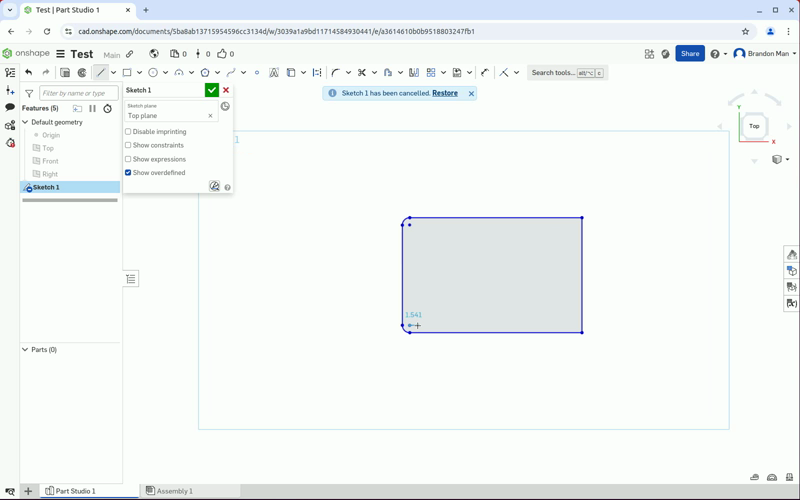
scroll(6)
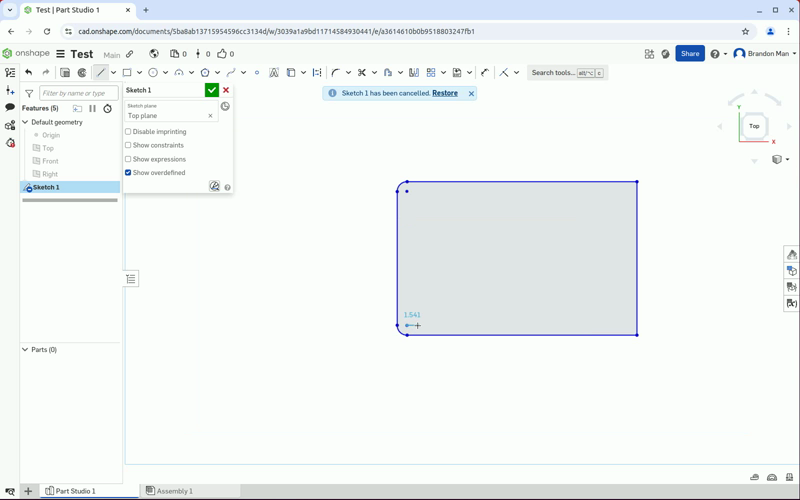
scroll(6)
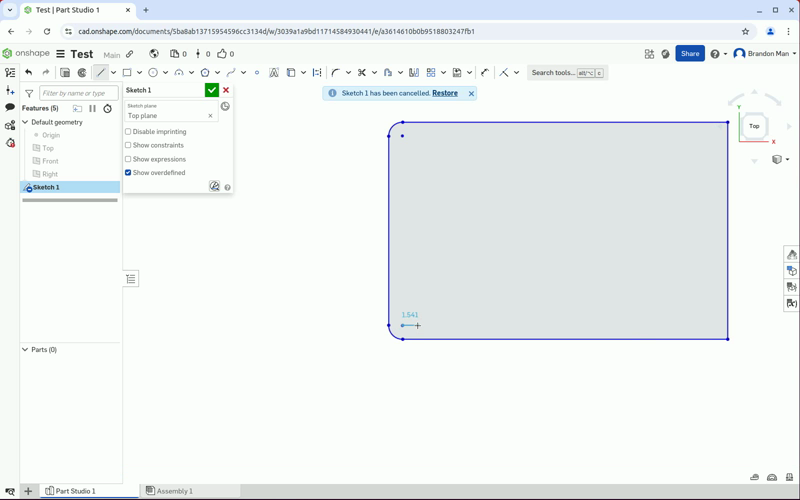
scroll(6)
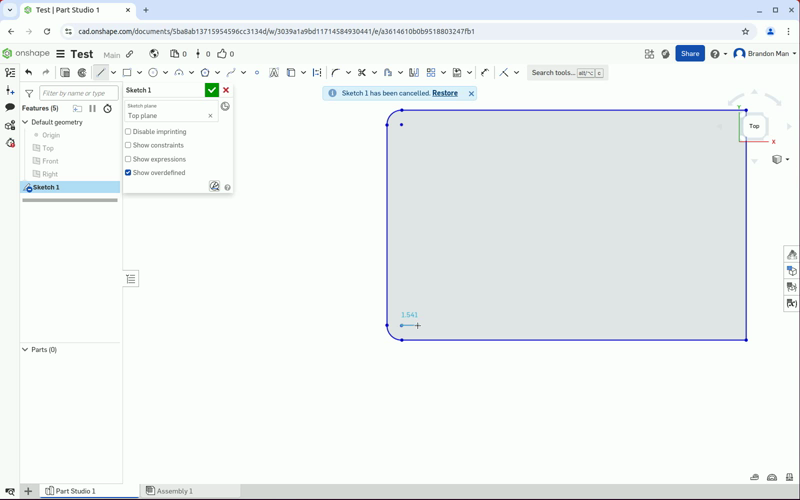
scroll(6)
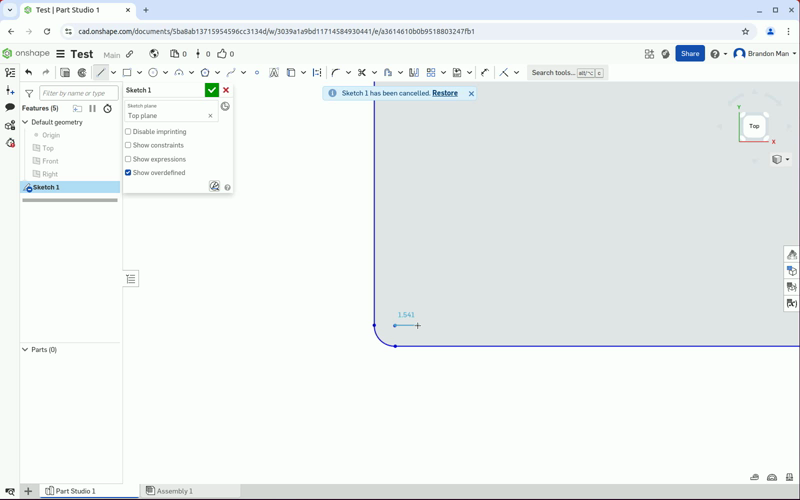
scroll(6)
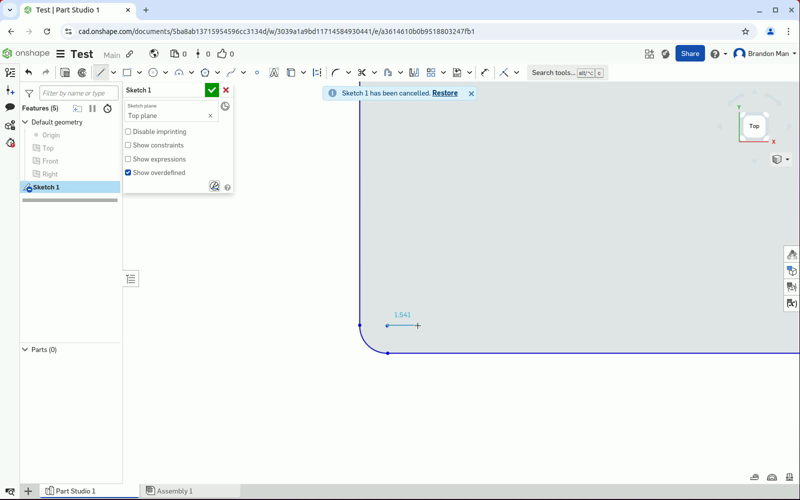
scroll(6)
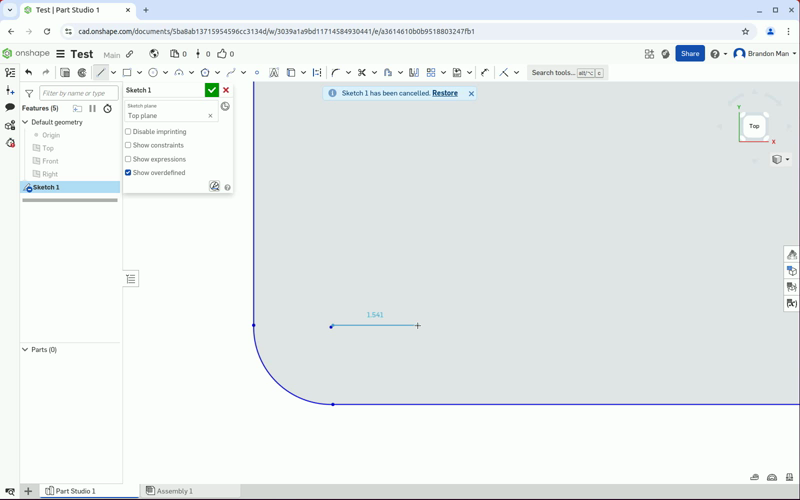
click(417, 325)
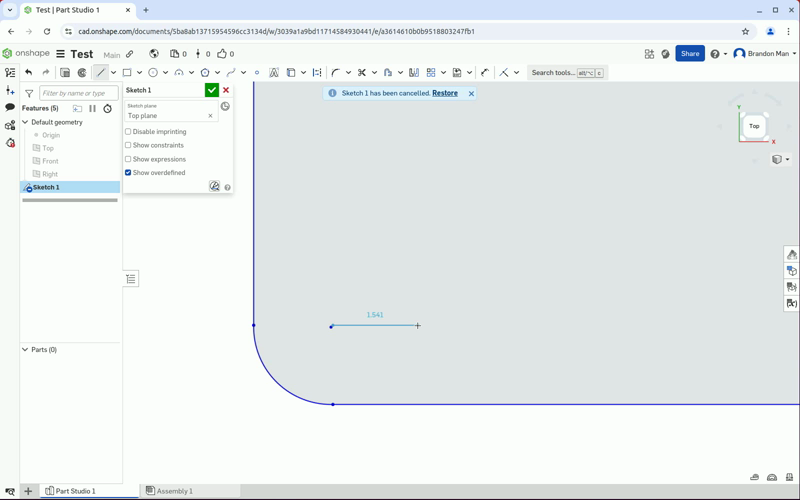
scroll(-6)
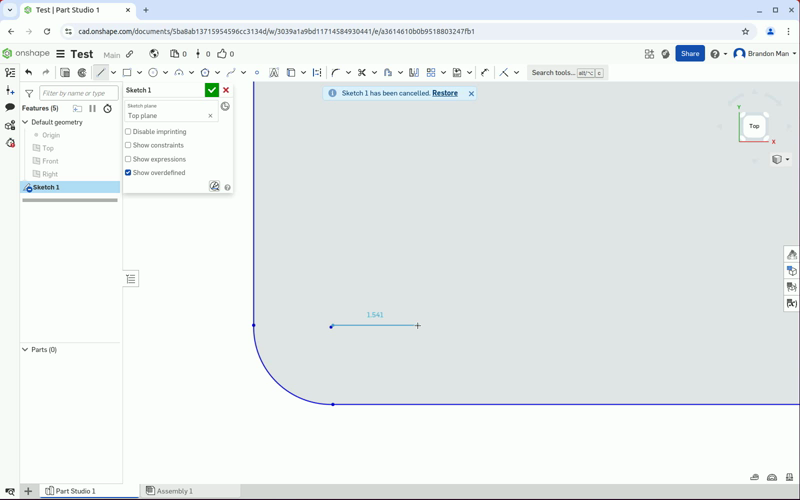
scroll(-6)
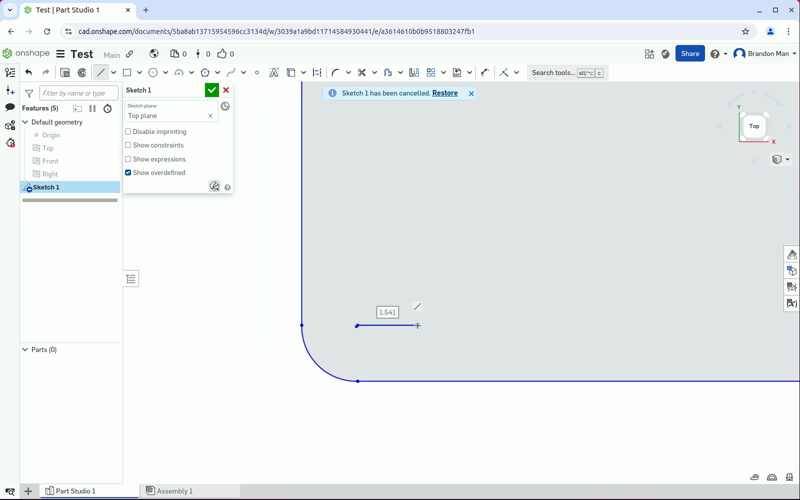
scroll(-6)
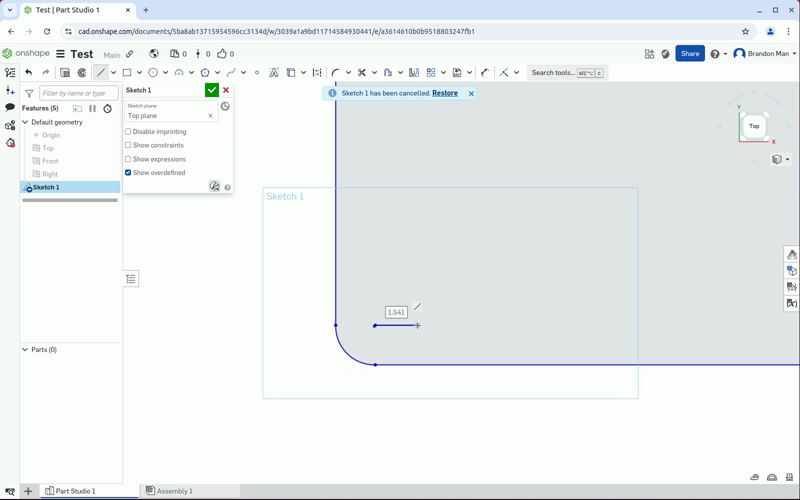
scroll(-6)
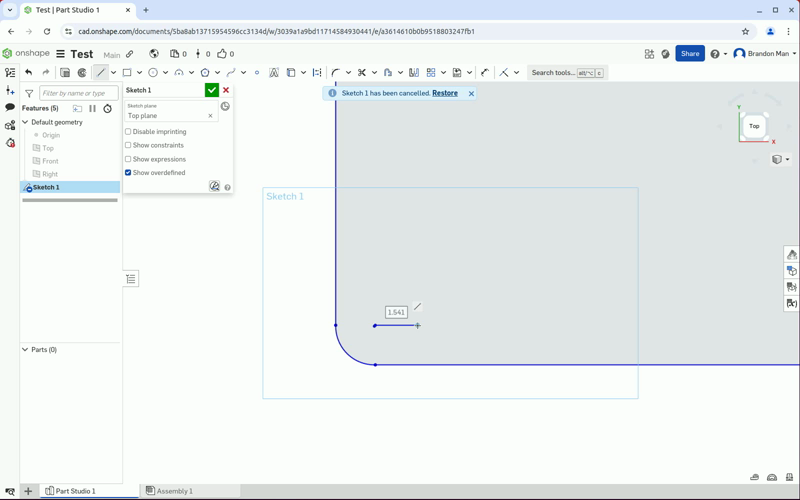
scroll(-6)
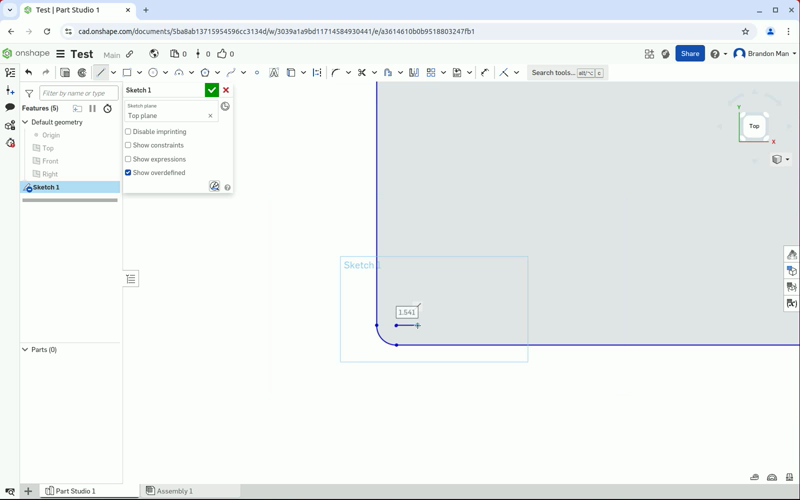
scroll(-6)
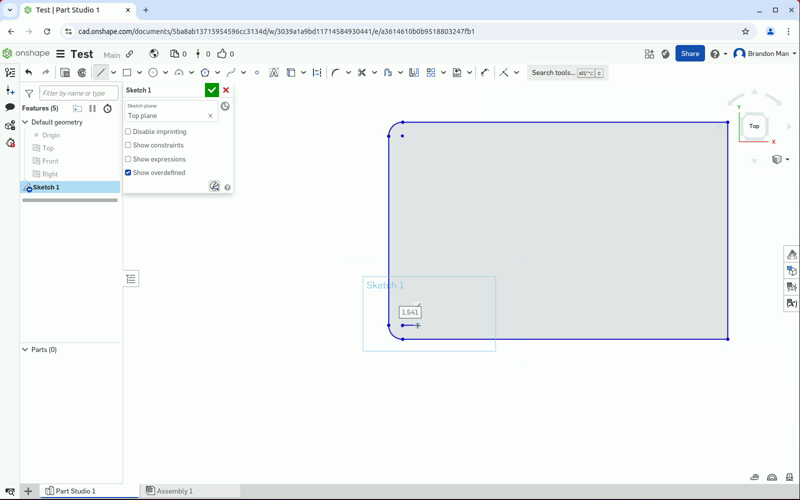
scroll(-6)
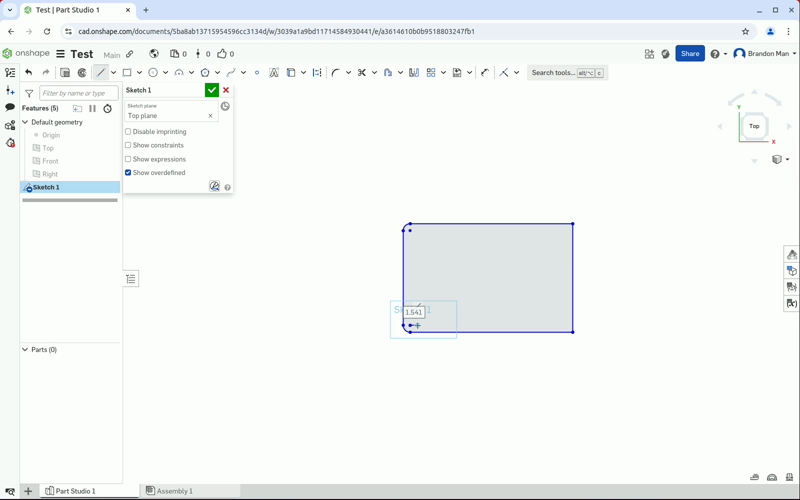
key_up(shift)
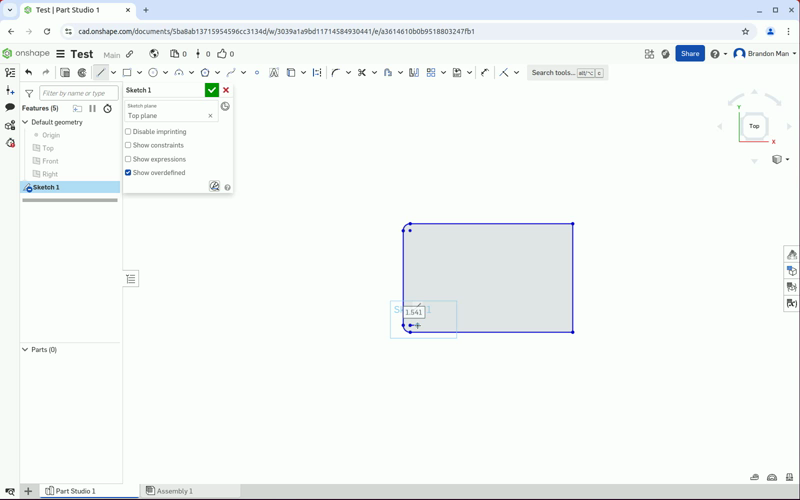
key_down(shift)
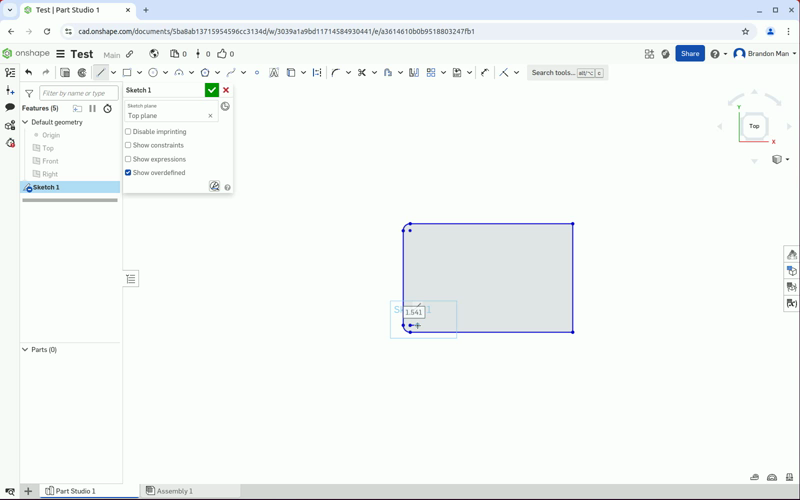
mouse_move(565, 325)
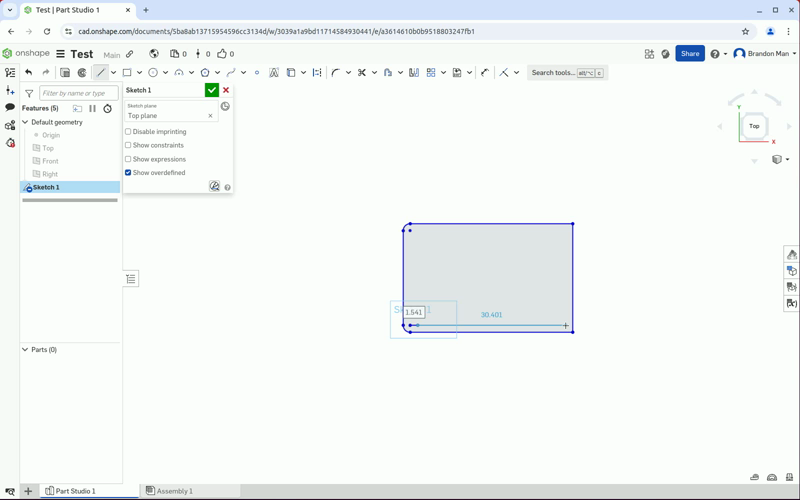
click(565, 325)
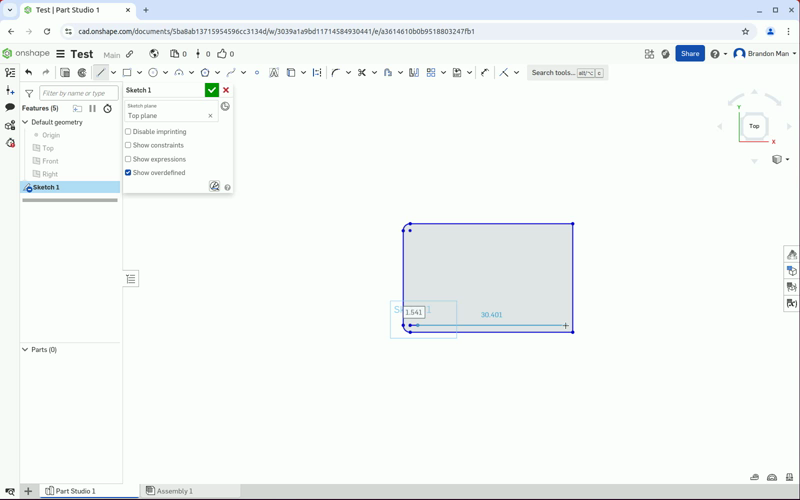
key_up(shift)
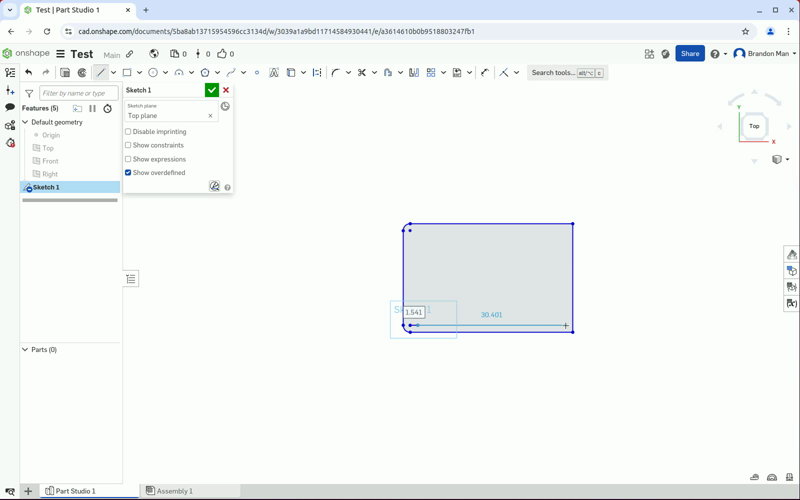
key_down(shift)
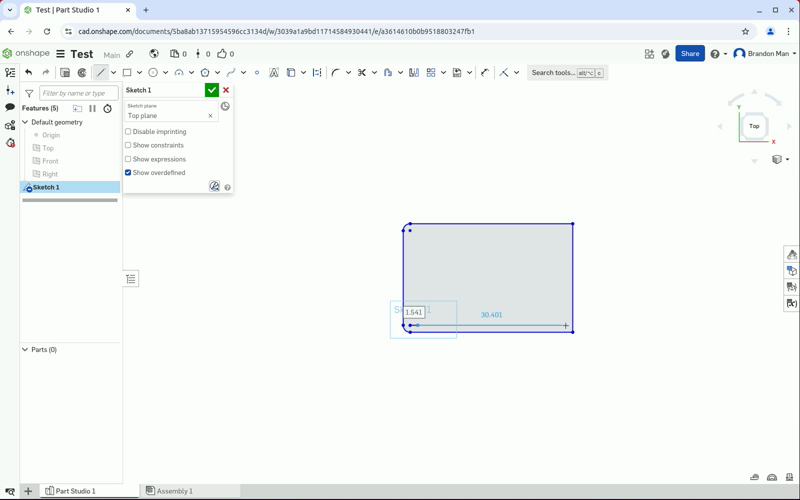
mouse_move(565, 230)
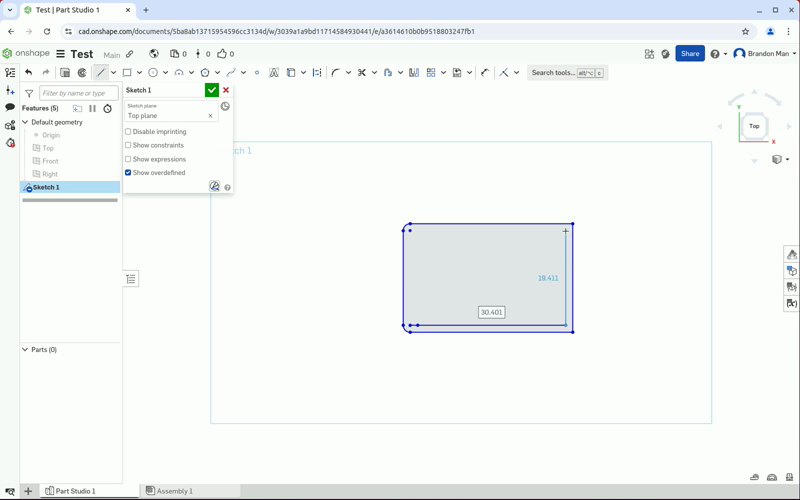
click(565, 230)
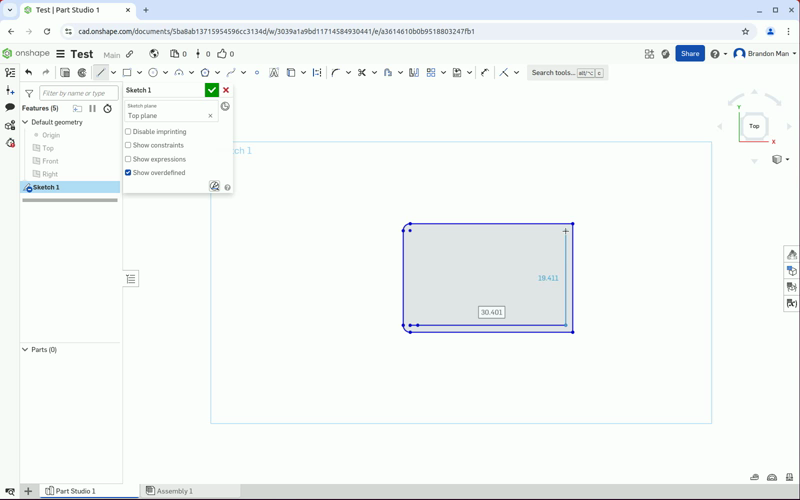
key_up(shift)
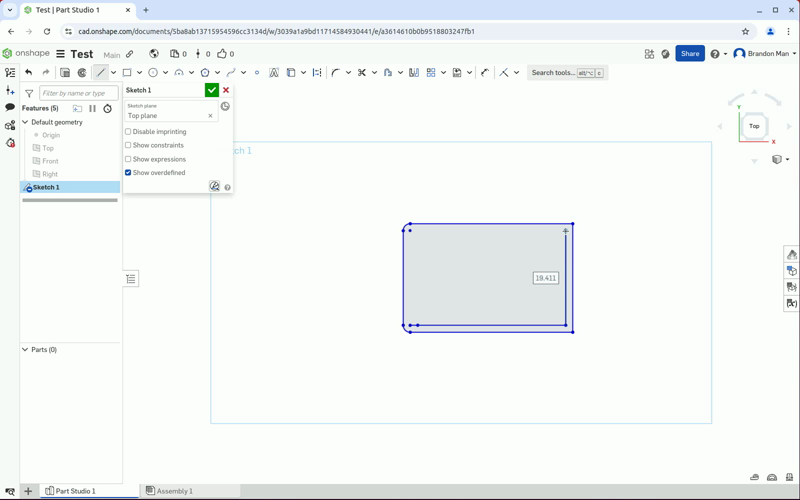
key_down(shift)
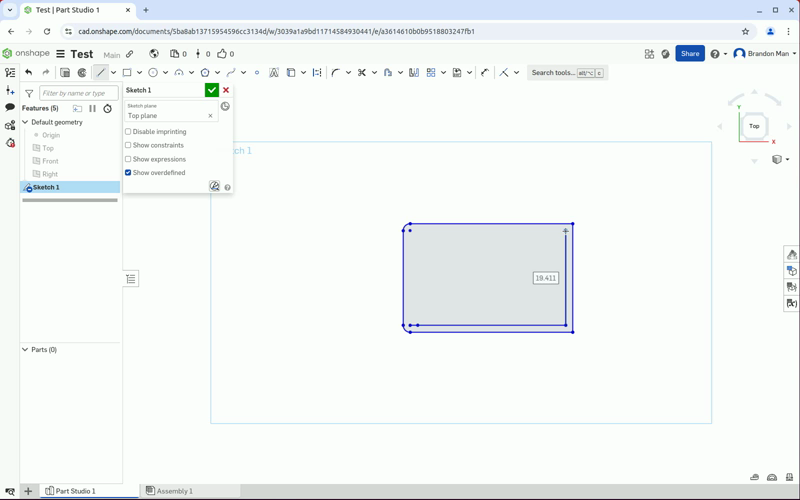
mouse_move(417, 230)
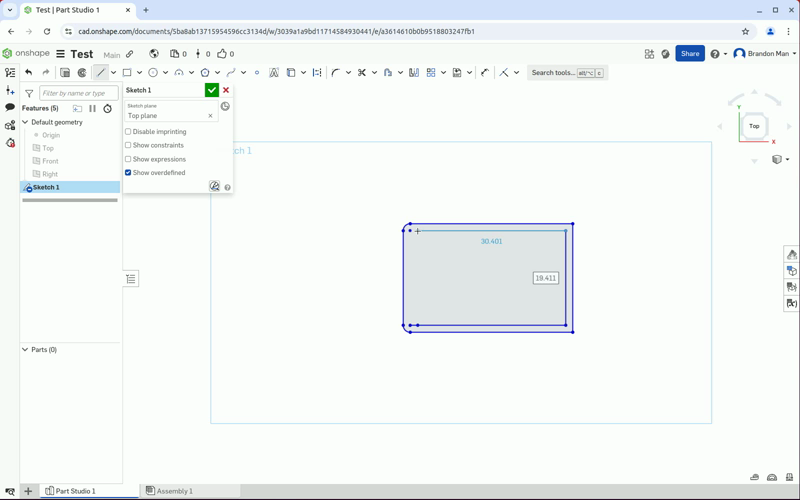
click(417, 230)
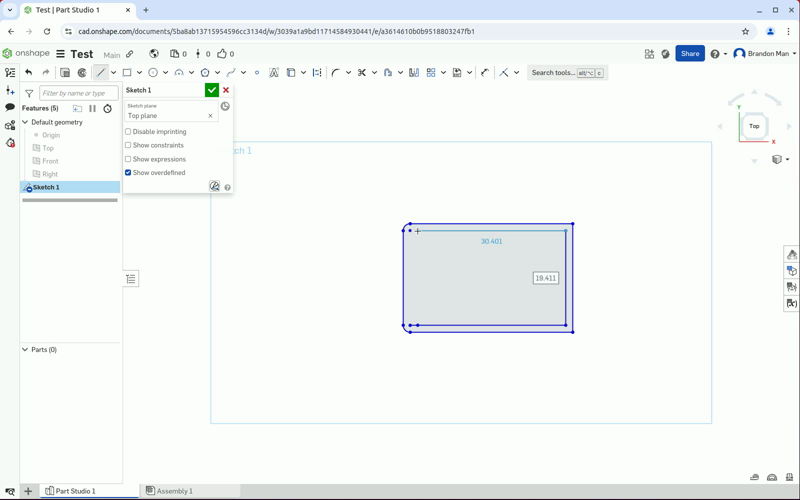
key_up(shift)
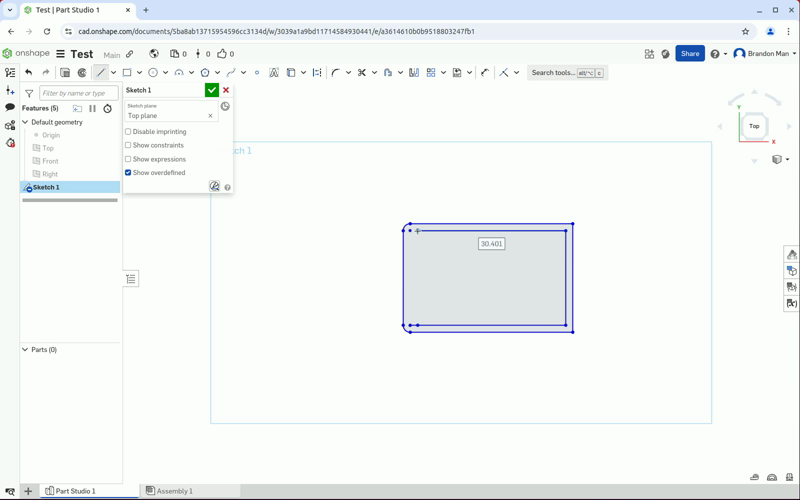
key_down(shift)
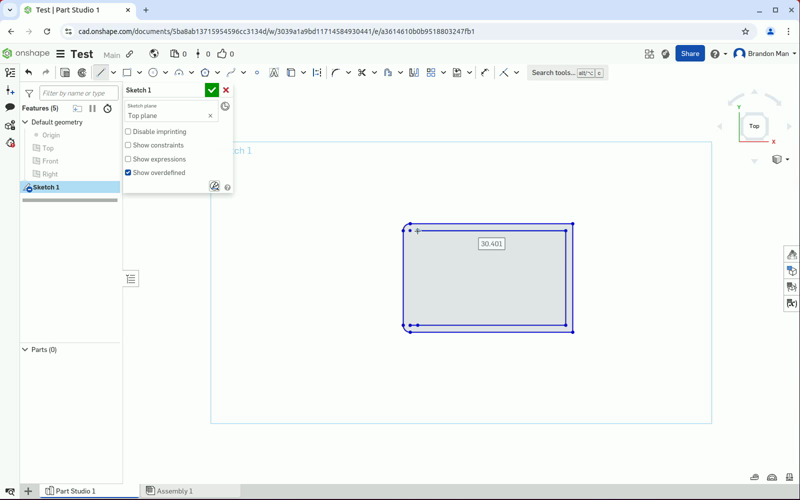
mouse_move(447, 230)
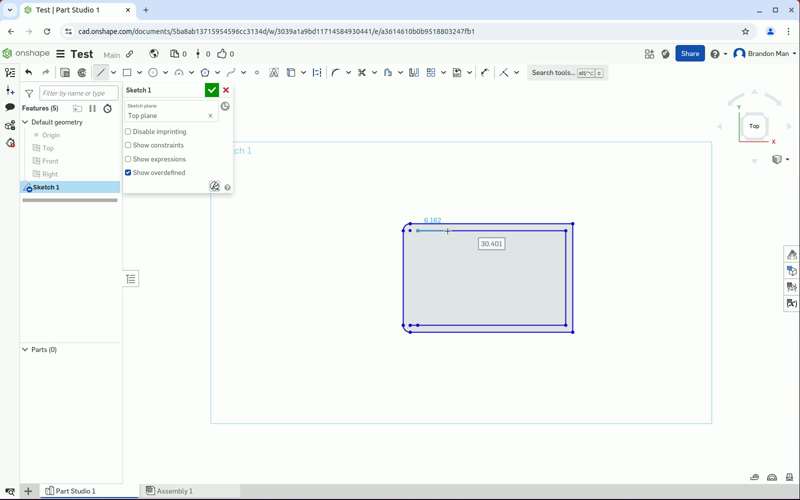
mouse_move(410, 230)
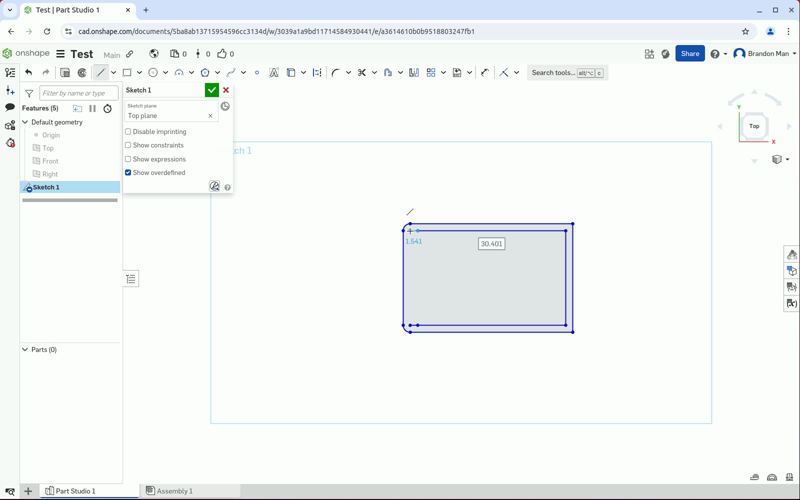
scroll(6)
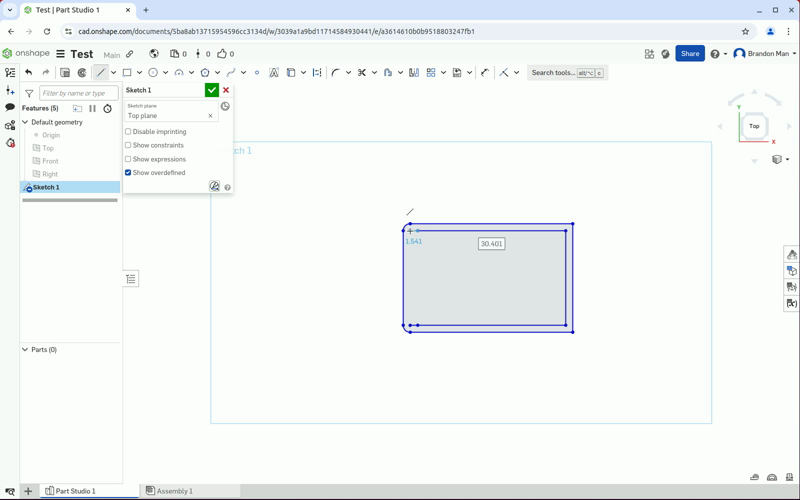
scroll(6)
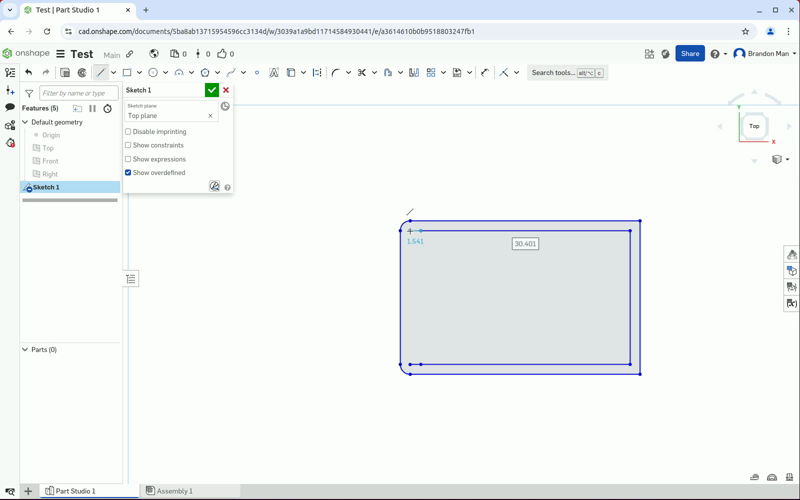
scroll(6)
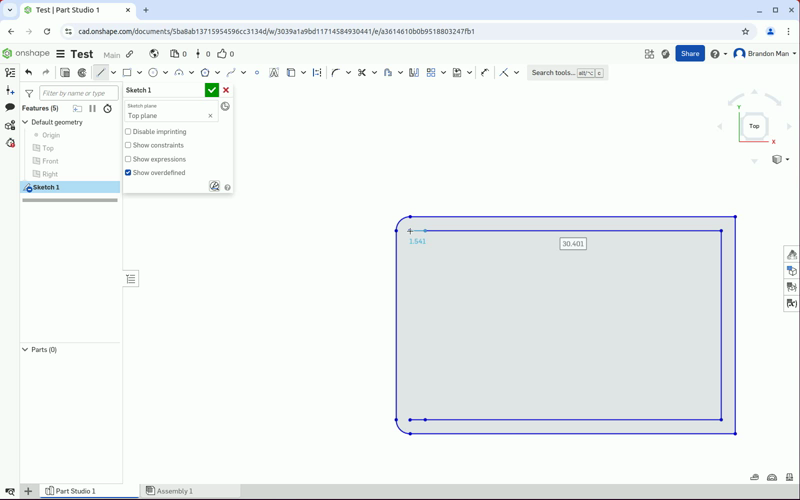
scroll(6)
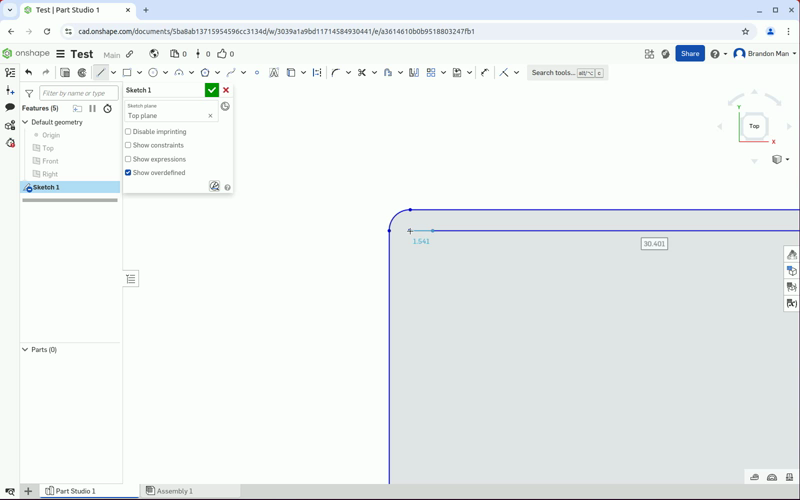
scroll(6)
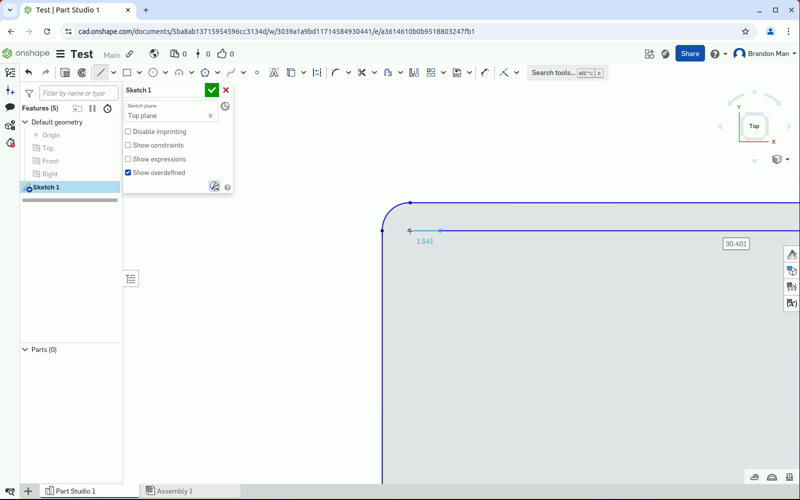
scroll(6)
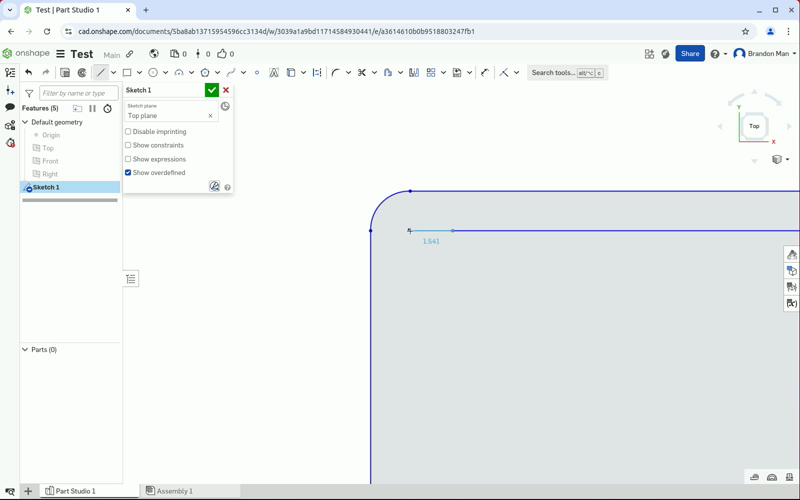
scroll(6)
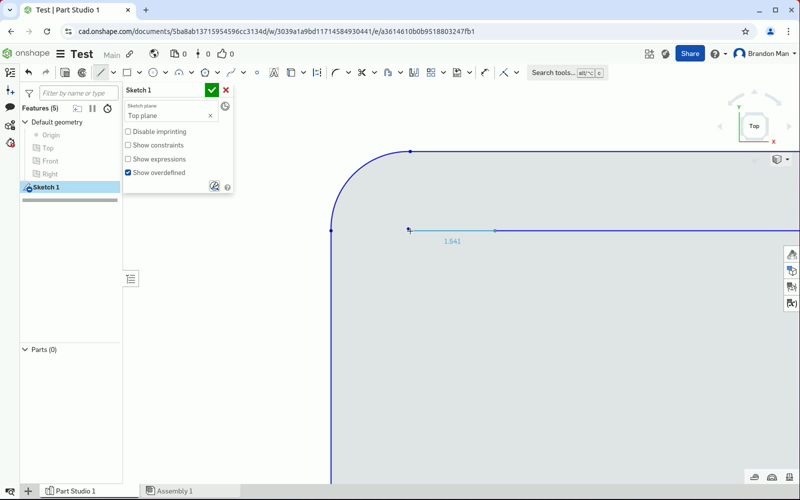
click(410, 230)
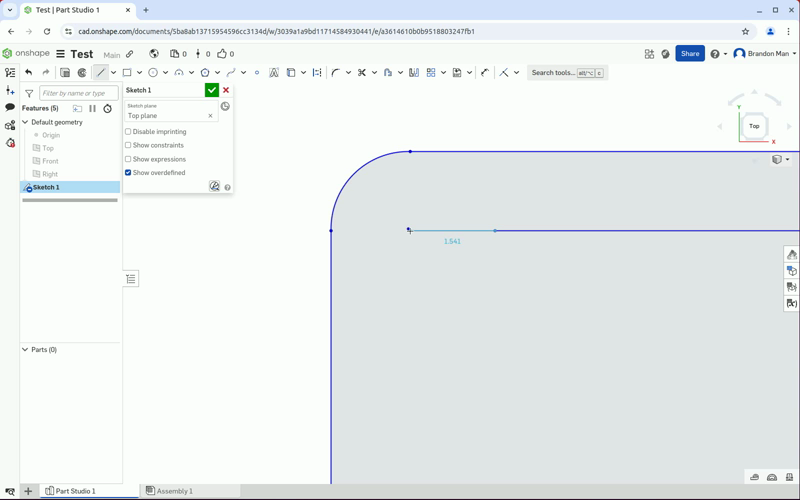
scroll(-6)
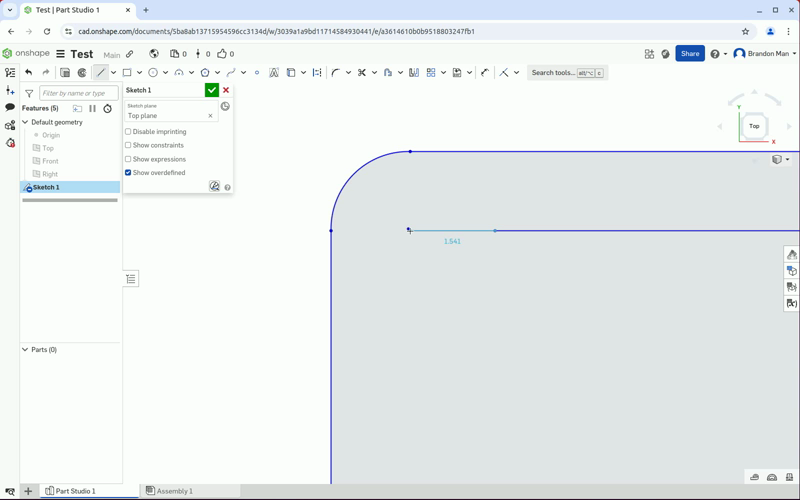
scroll(-6)
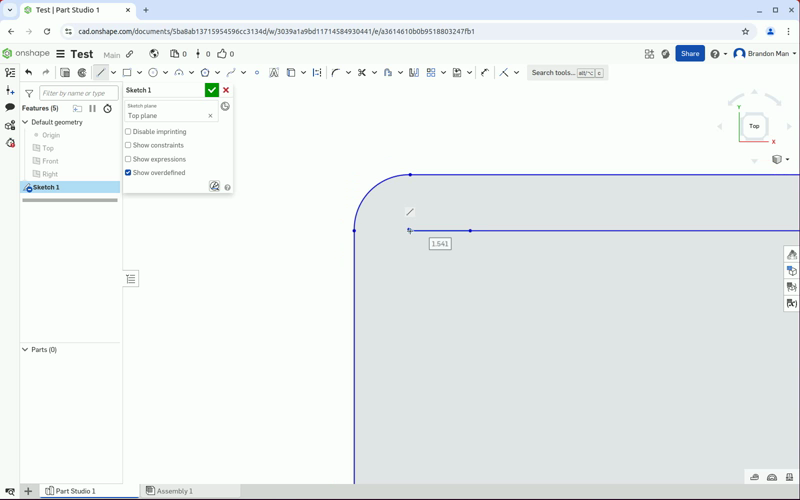
scroll(-6)
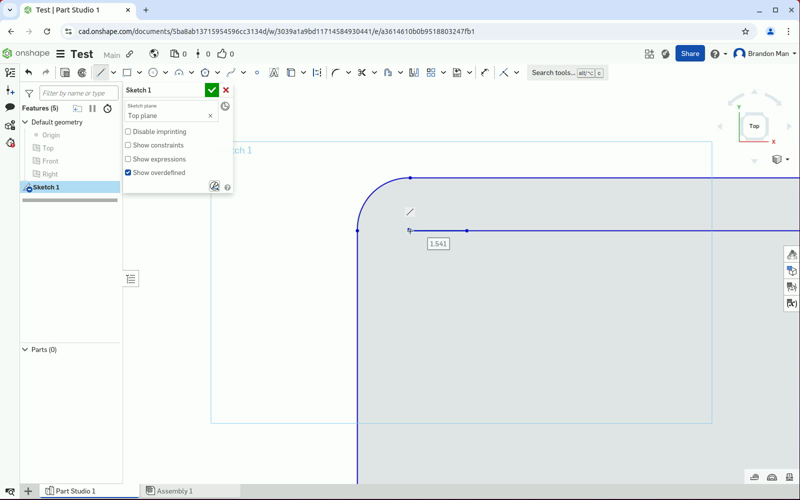
scroll(-6)
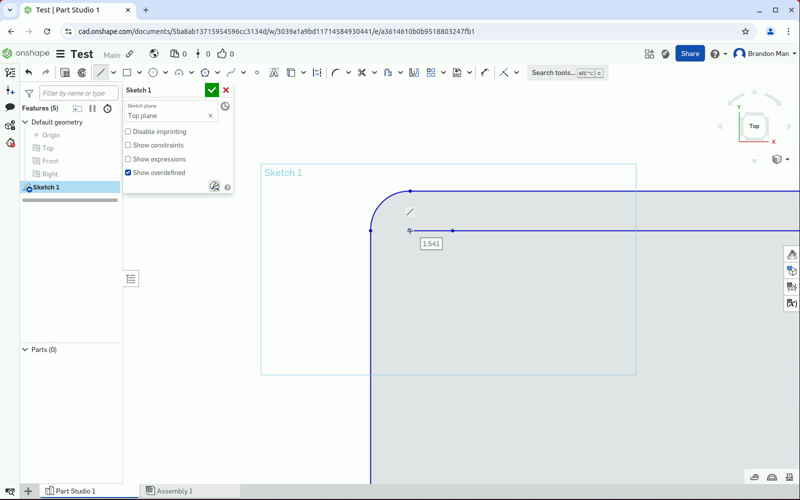
scroll(-6)
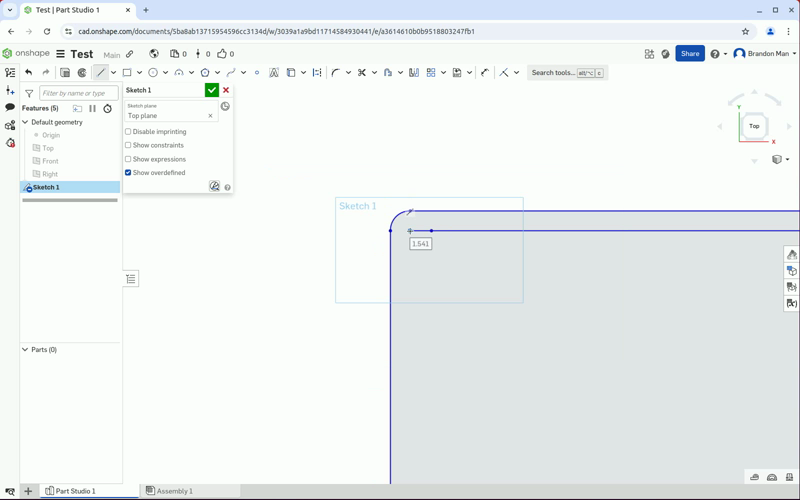
scroll(-6)
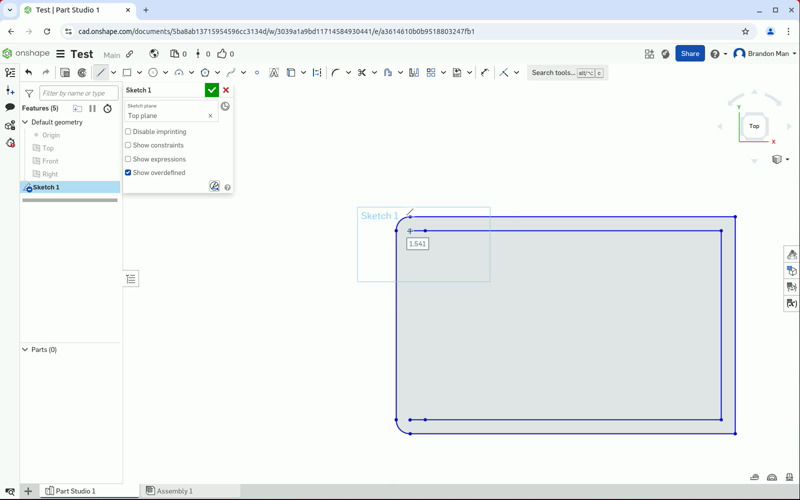
scroll(-6)
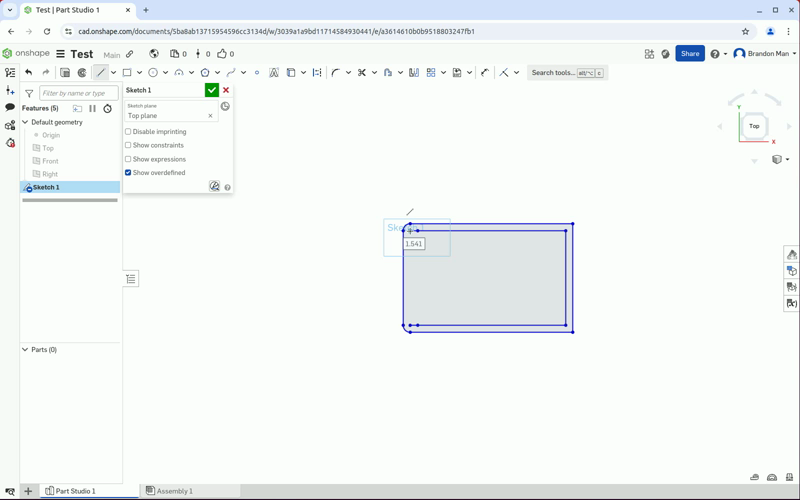
key_up(shift)
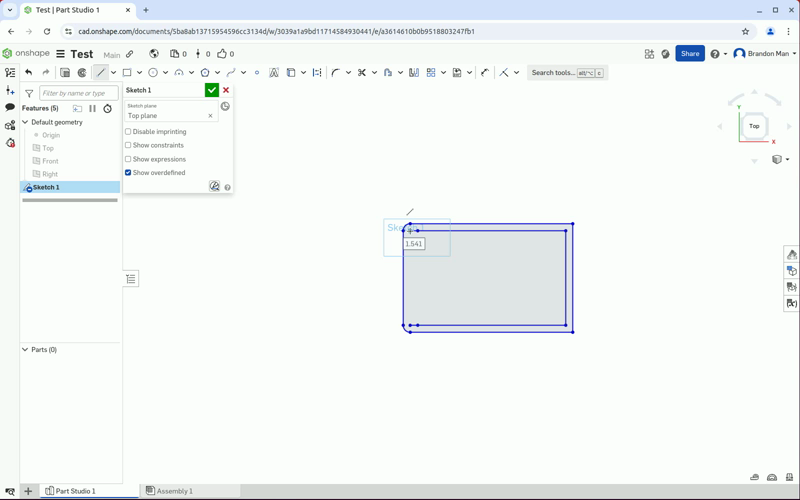
key_down(shift)
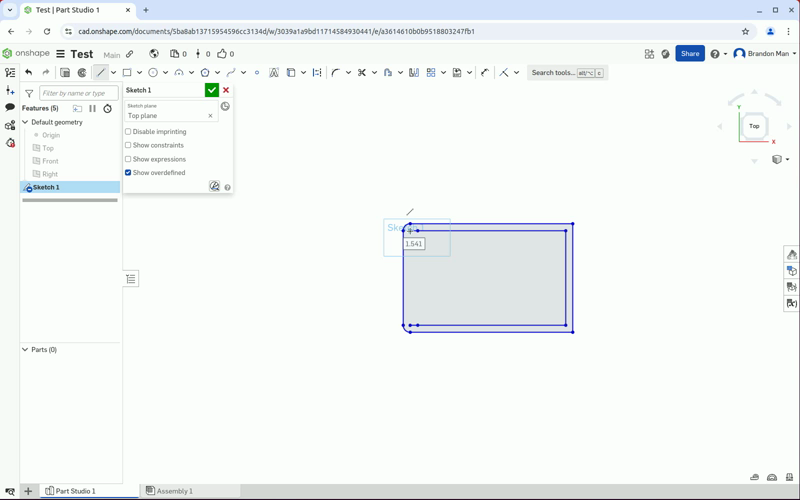
mouse_move(440, 230)
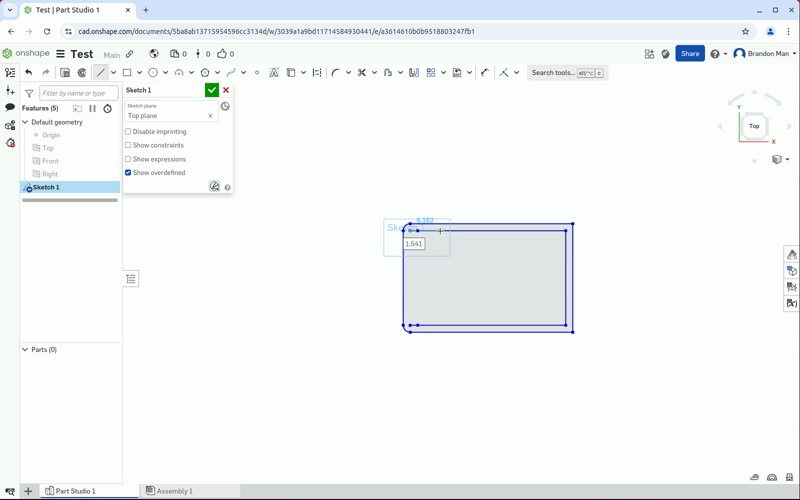
mouse_move(410, 237)
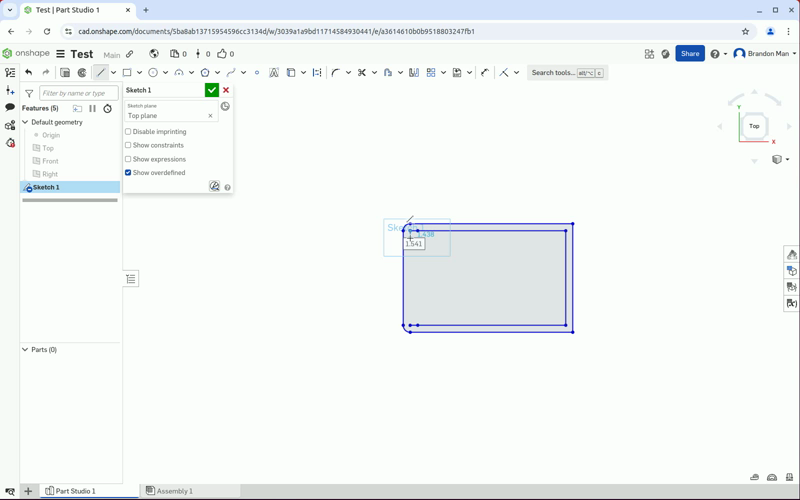
scroll(6)
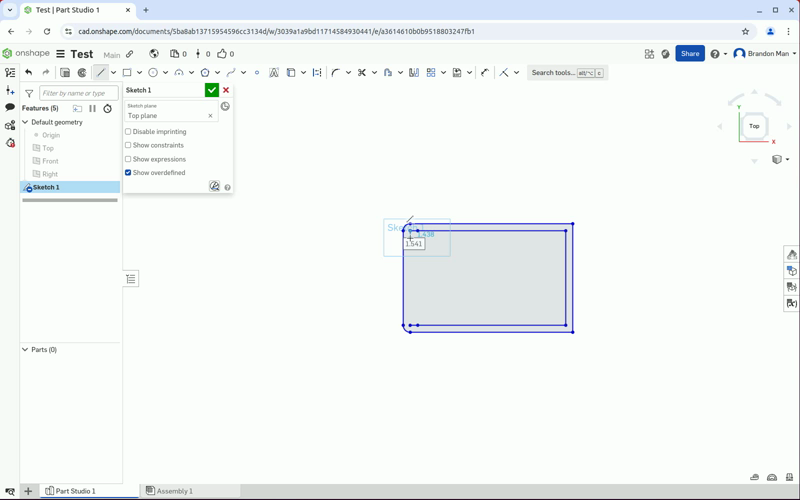
scroll(6)
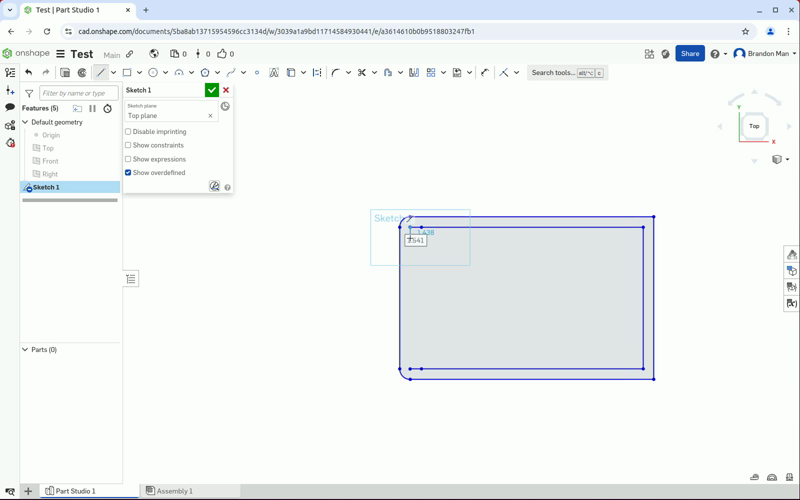
scroll(6)
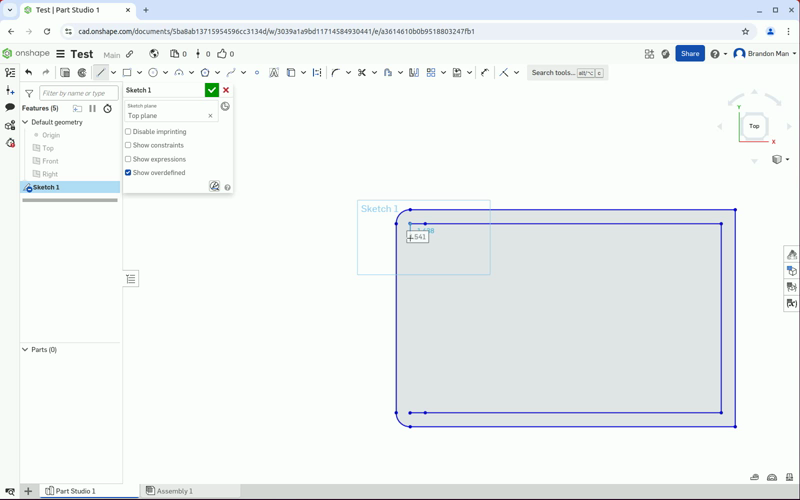
scroll(6)
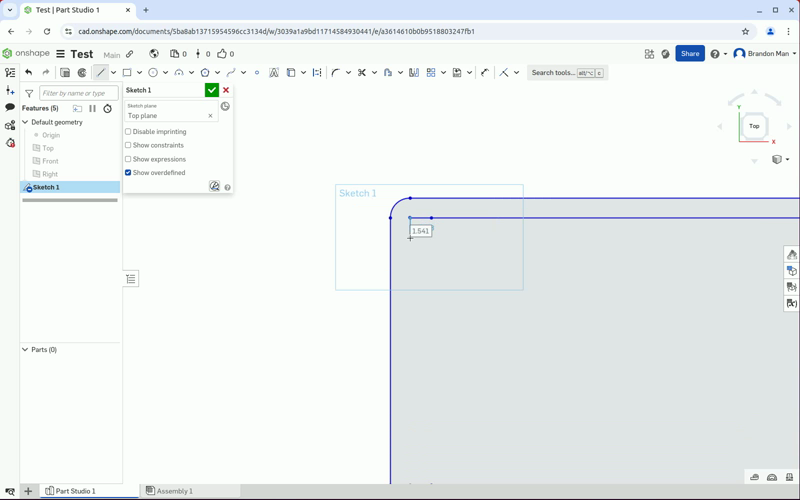
scroll(6)
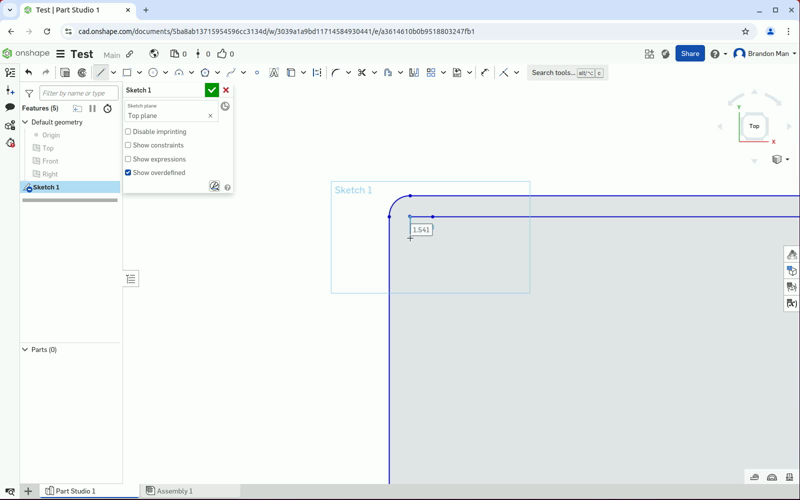
scroll(6)
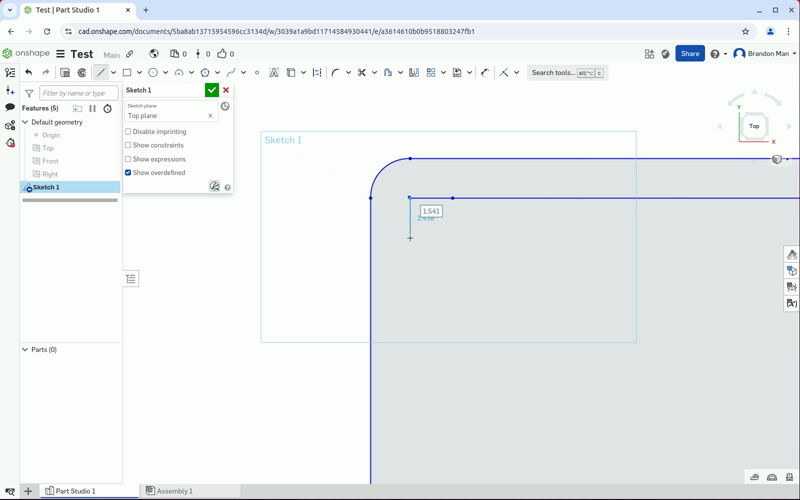
scroll(6)
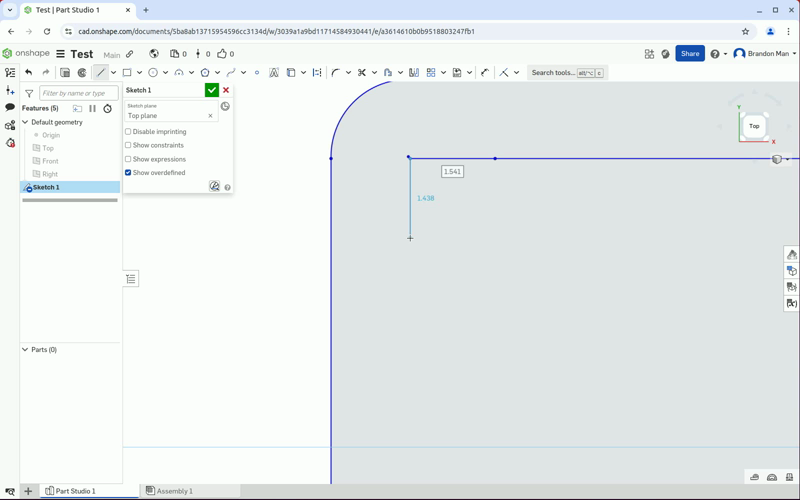
click(410, 237)
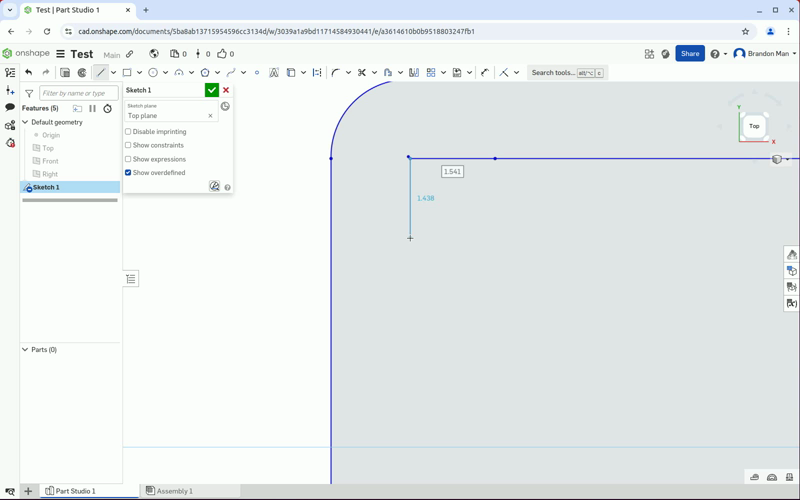
scroll(-6)
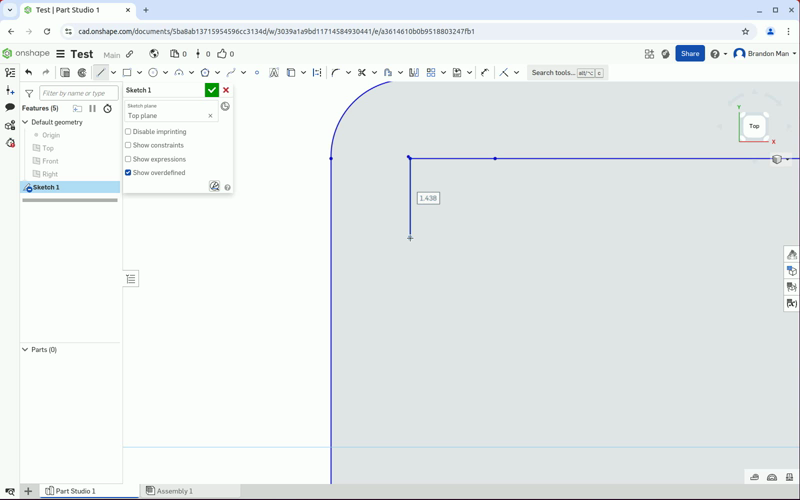
scroll(-6)
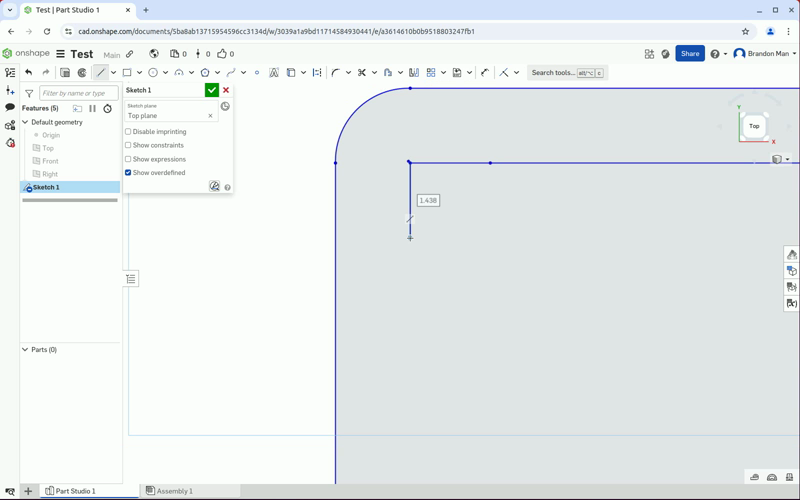
scroll(-6)
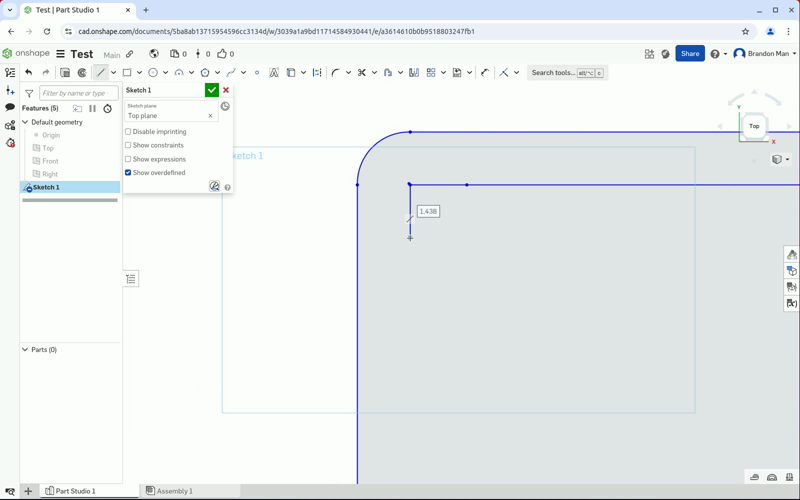
scroll(-6)
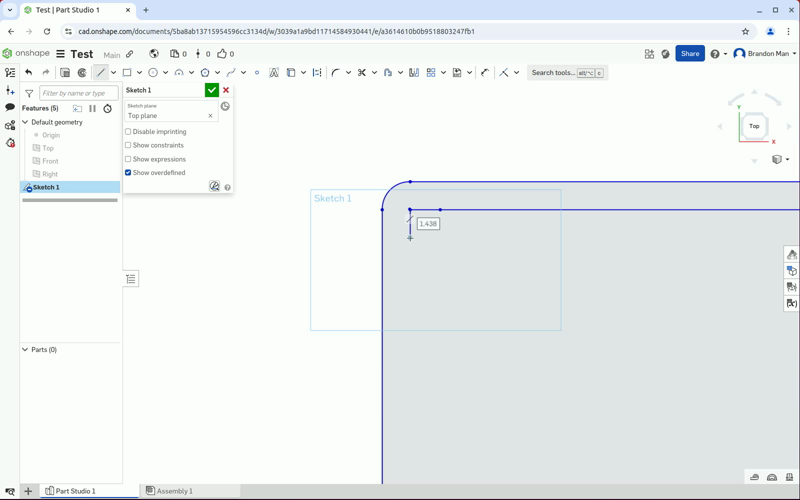
scroll(-6)
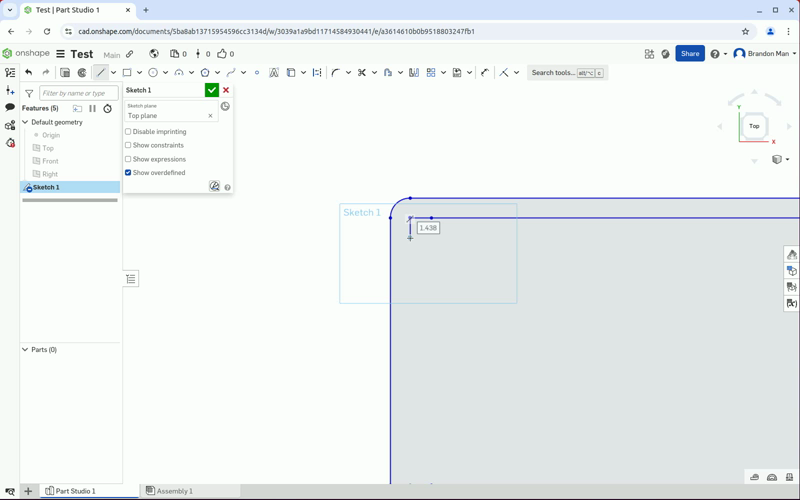
scroll(-6)
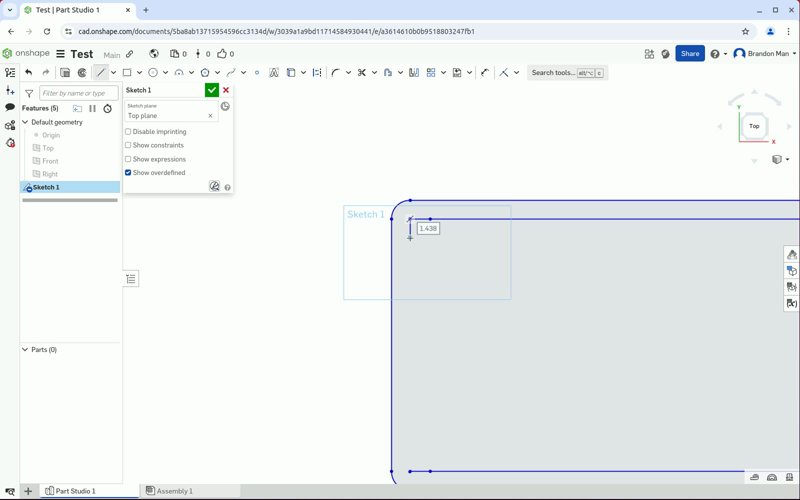
scroll(-6)
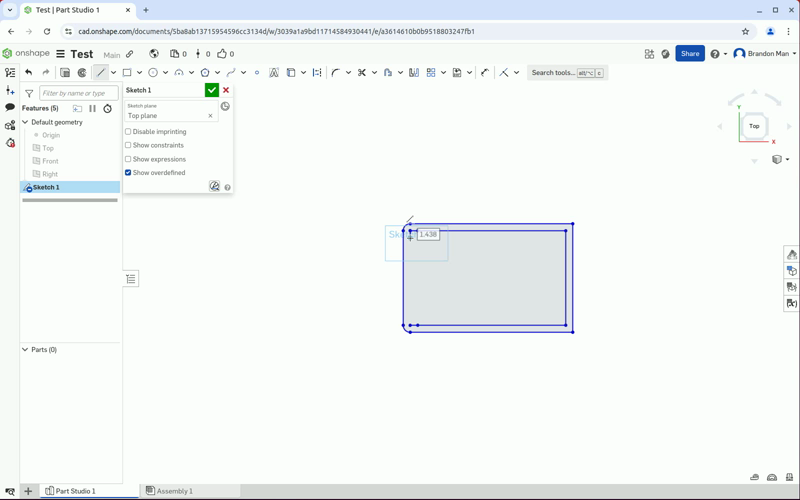
key_up(shift)
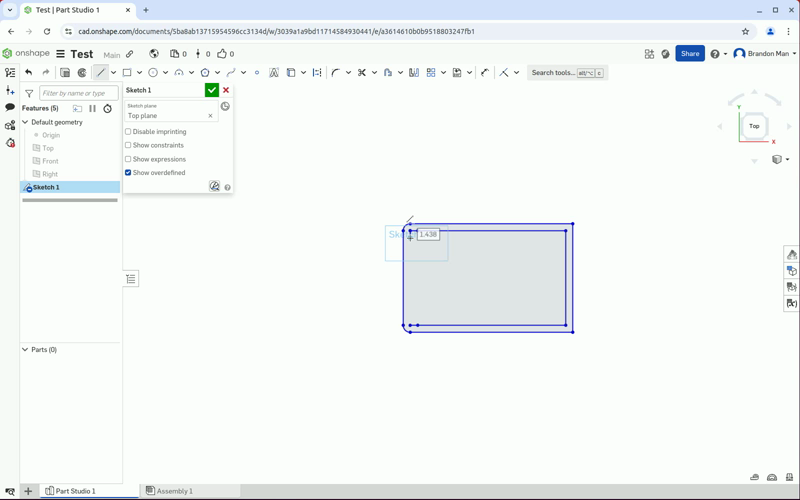
key_down(shift)
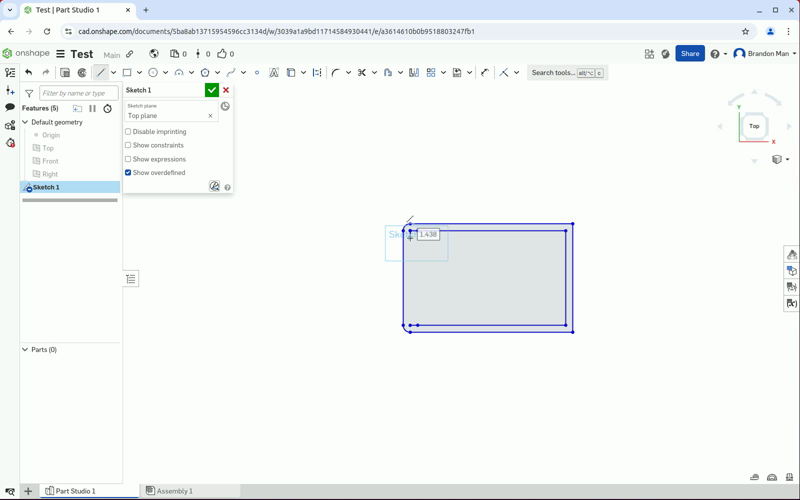
mouse_move(410, 318)
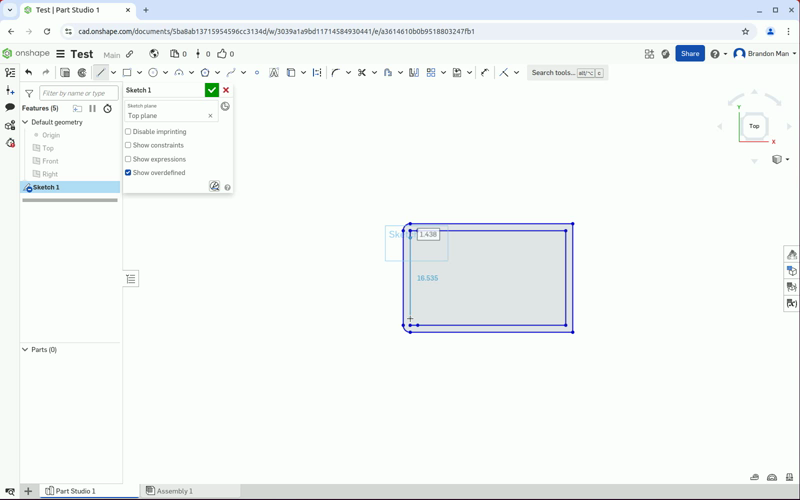
click(410, 318)
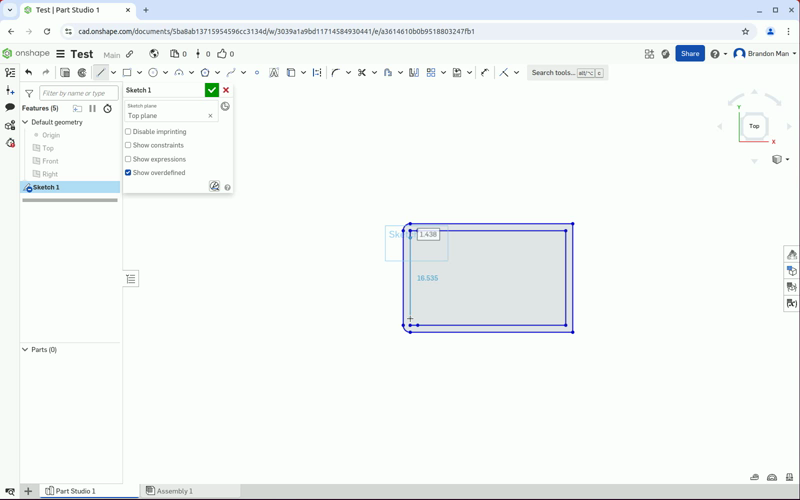
key_up(shift)
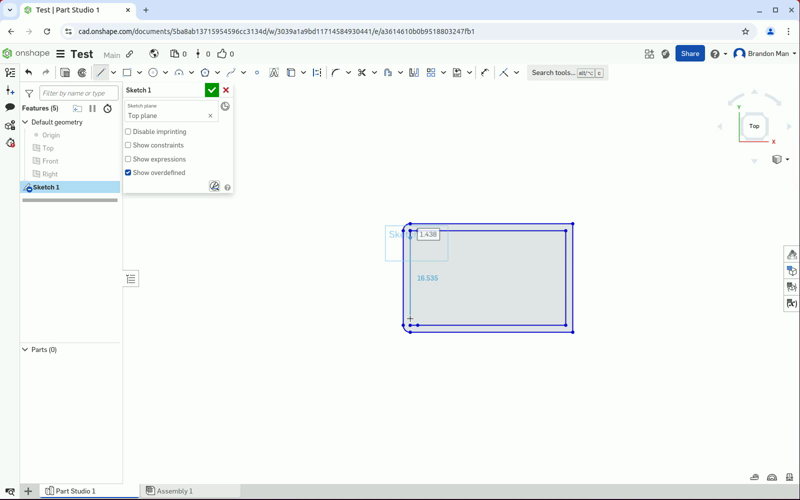
mouse_move(440, 318)
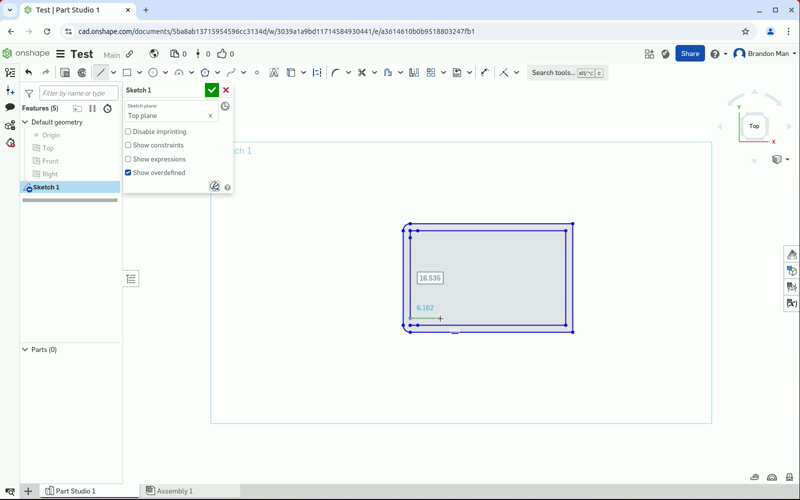
key_down(shift)
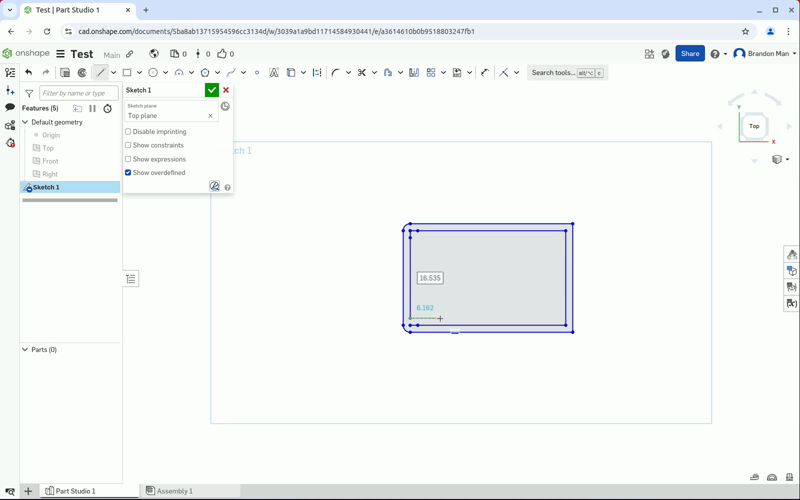
mouse_move(410, 325)
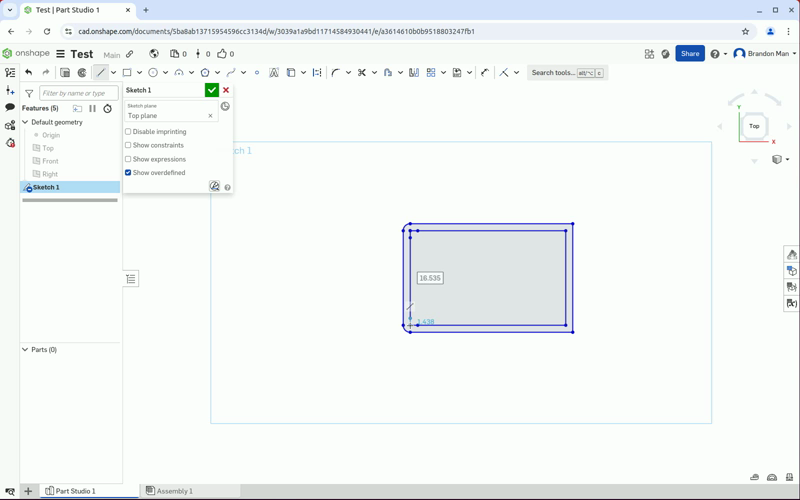
scroll(6)
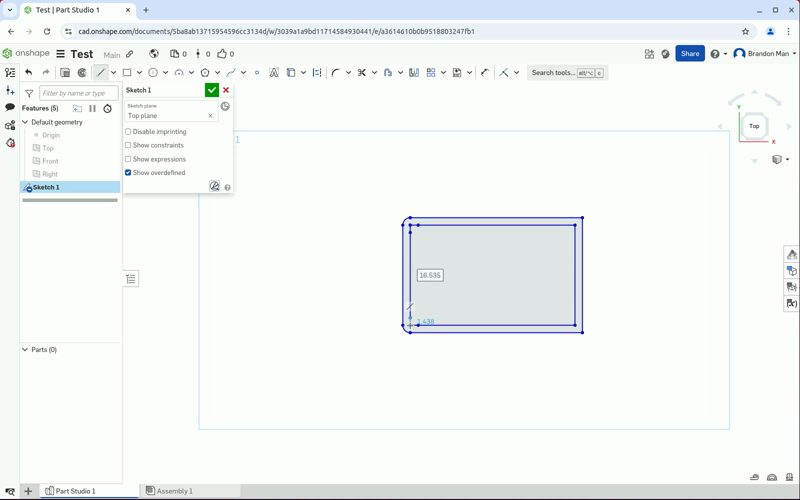
scroll(6)
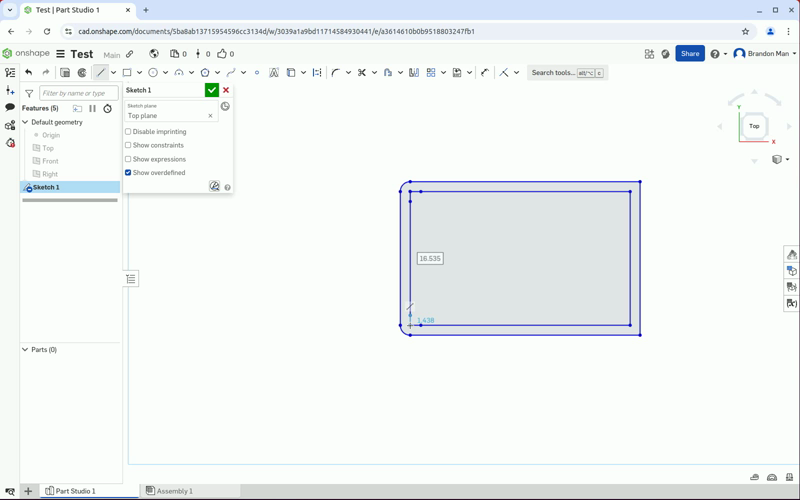
scroll(6)
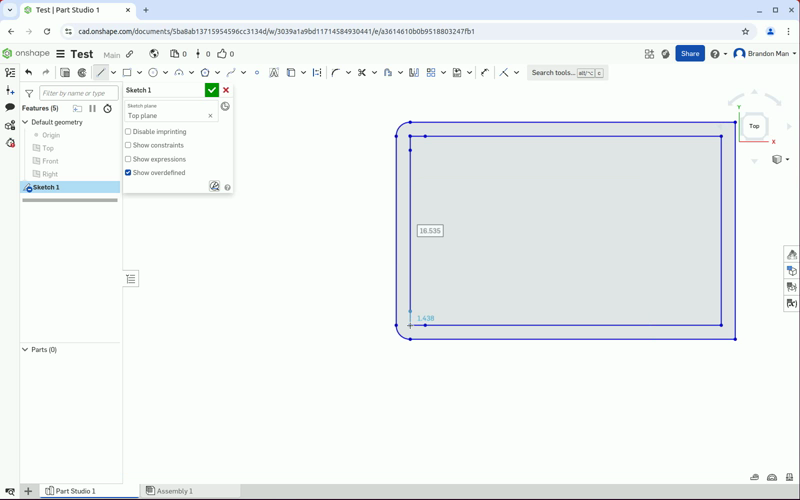
scroll(6)
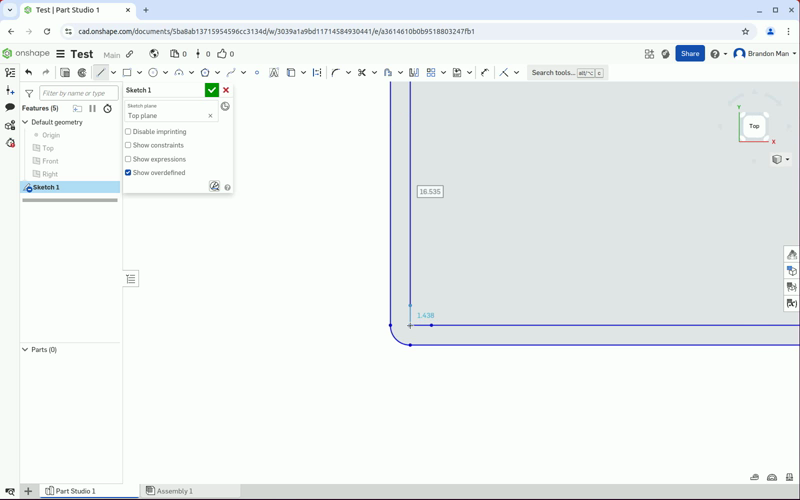
scroll(6)
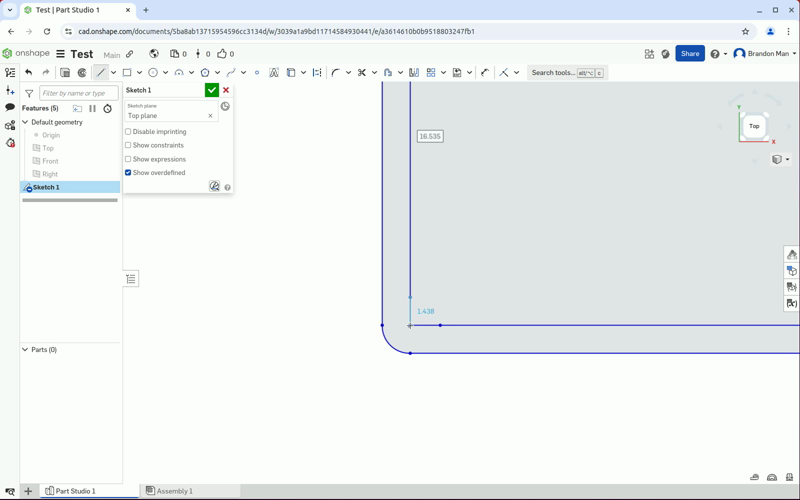
scroll(6)
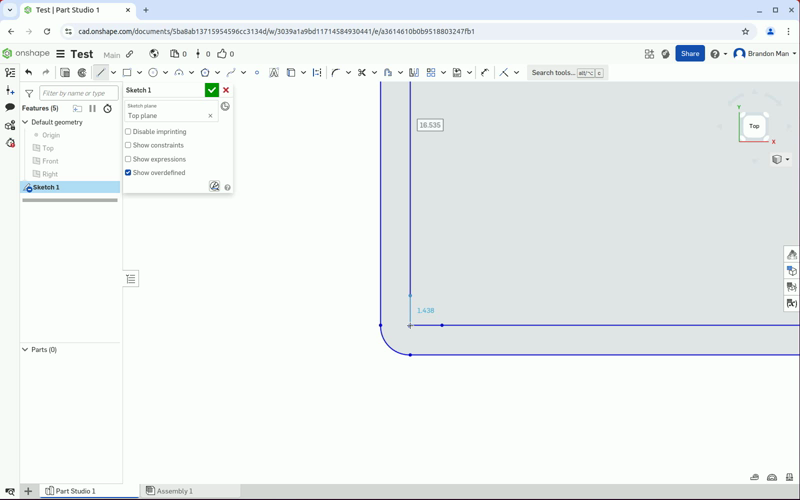
scroll(6)
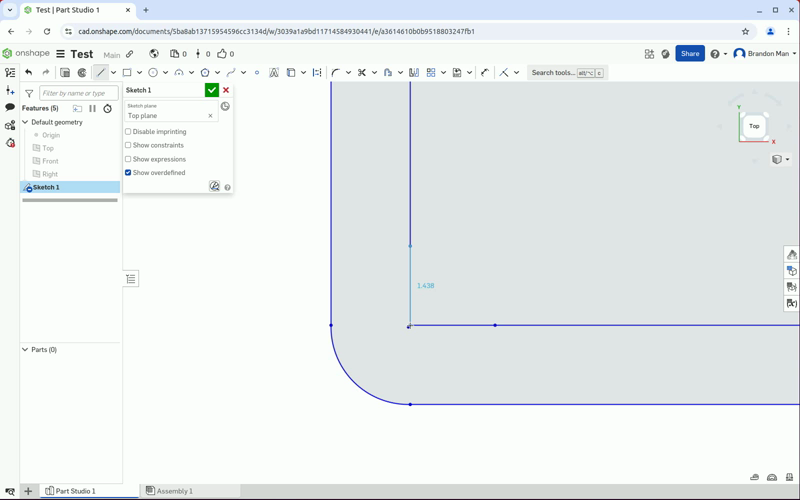
key_up(shift)
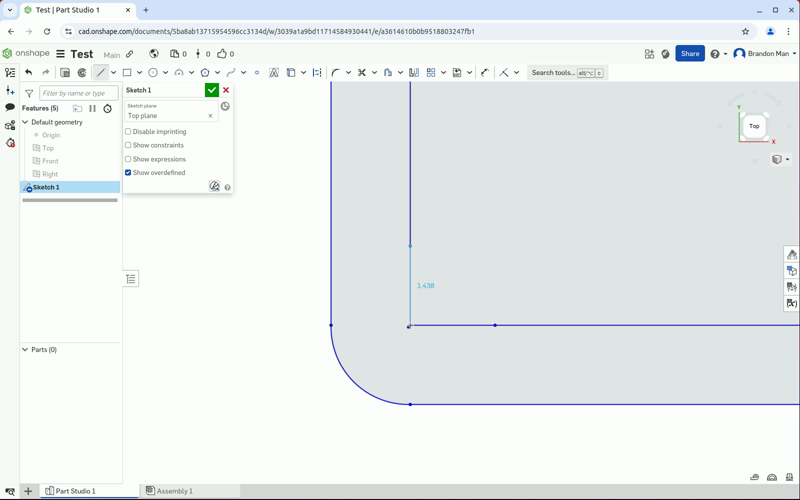
click(410, 325)
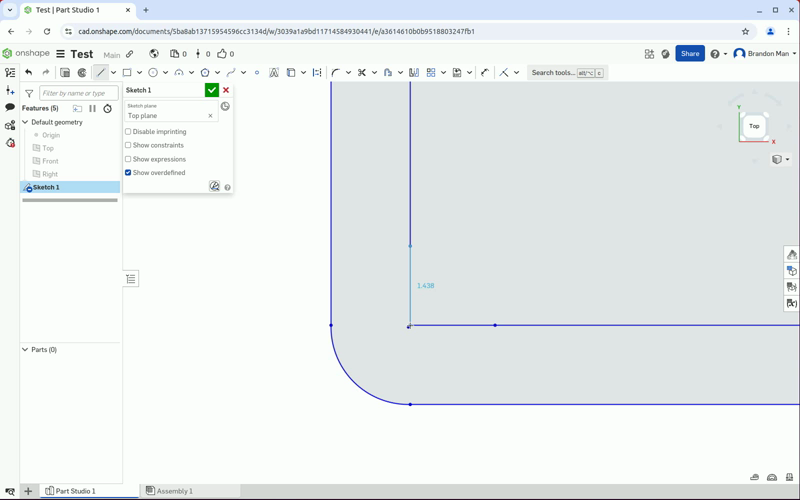
scroll(-6)
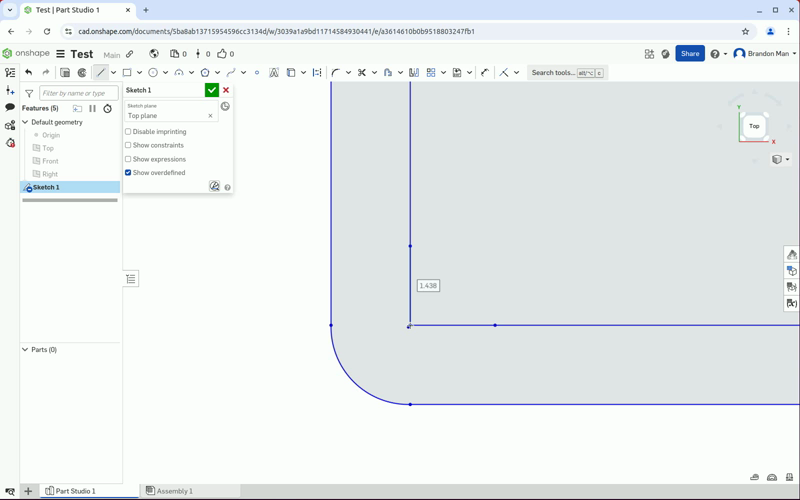
scroll(-6)
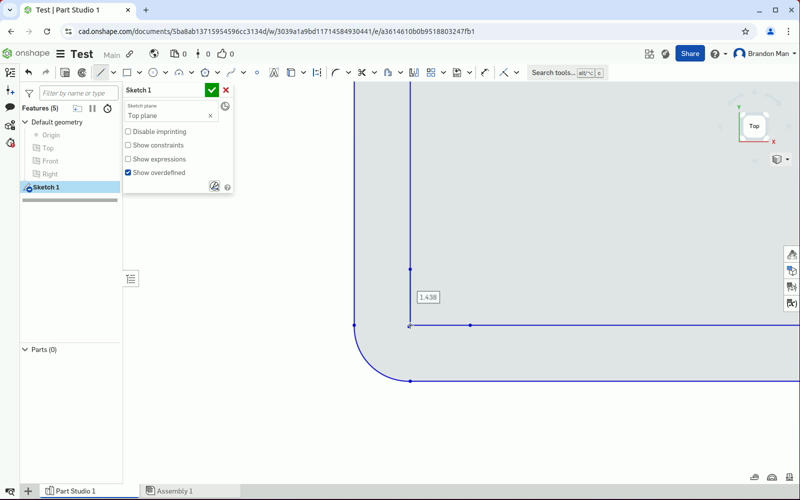
scroll(-6)
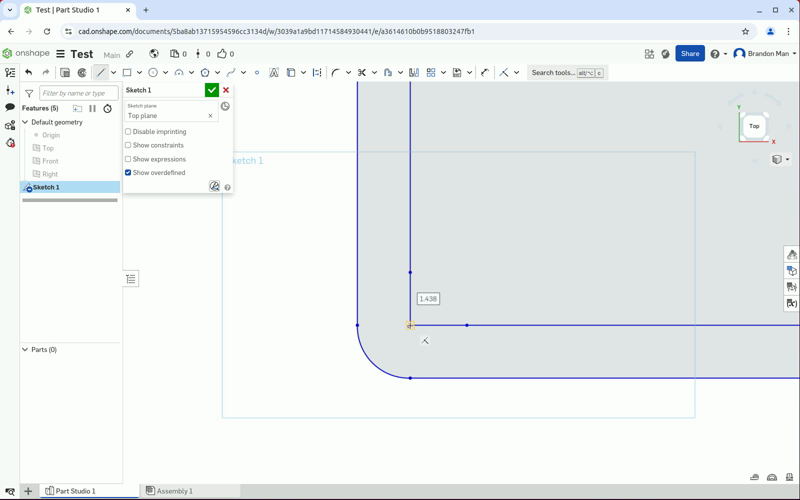
scroll(-6)
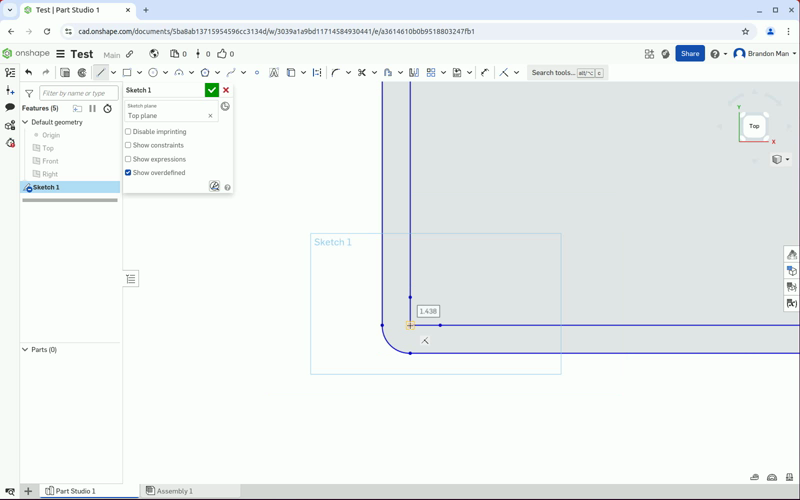
scroll(-6)
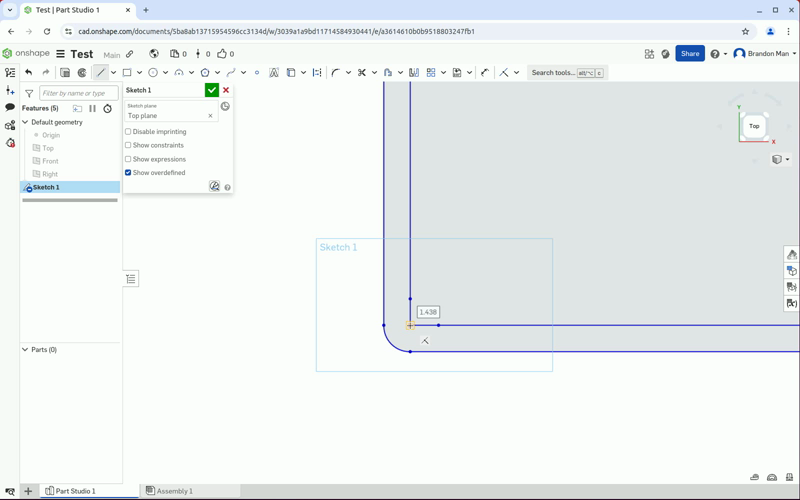
scroll(-6)
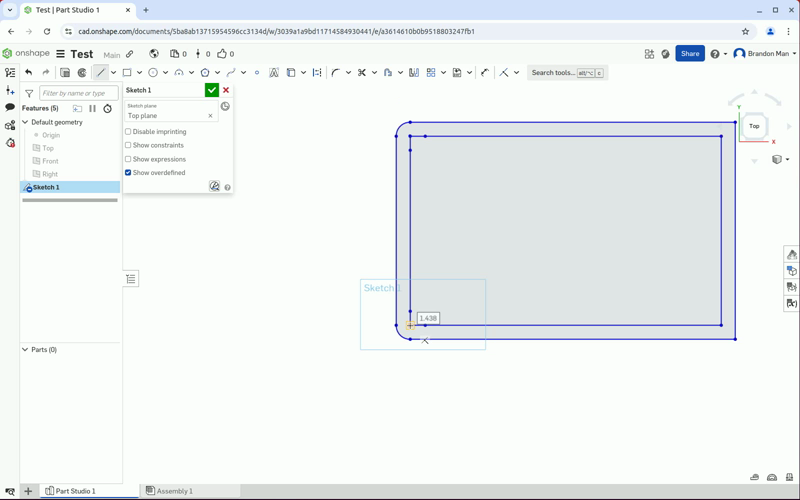
scroll(-6)
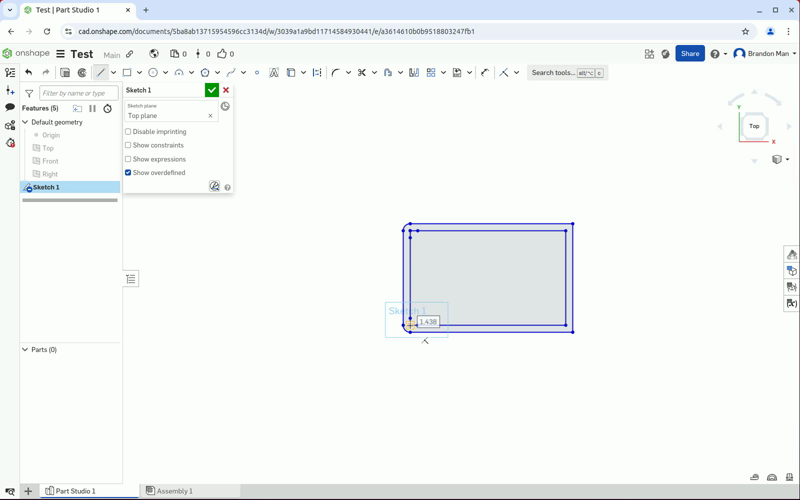
key(esc)
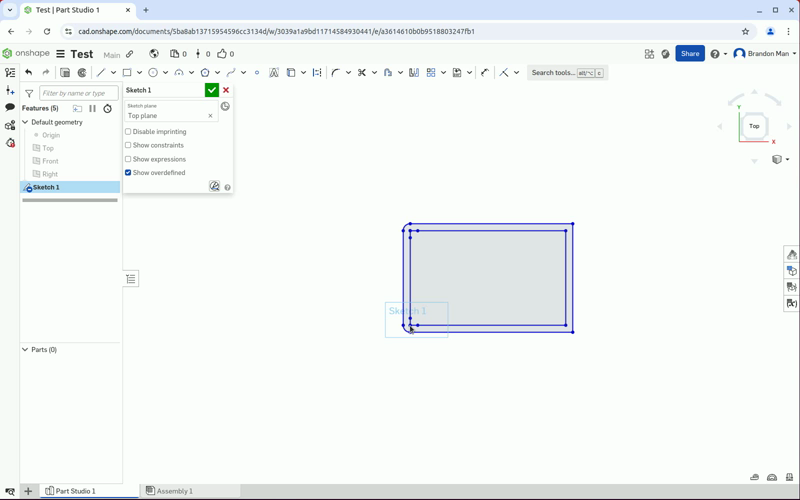
mouse_move(482, 329)
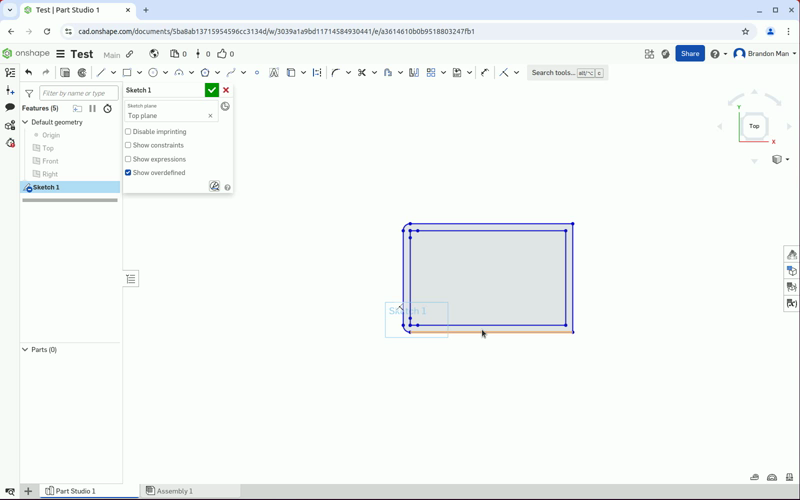
click(482, 329)
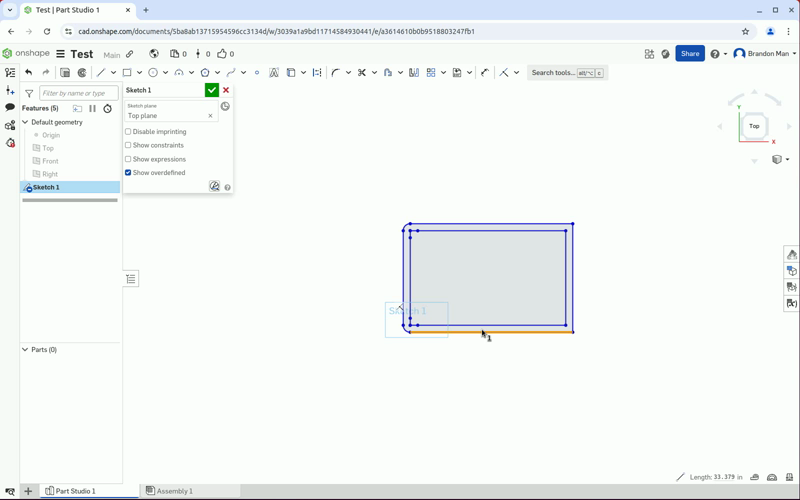
mouse_move(73, 352)
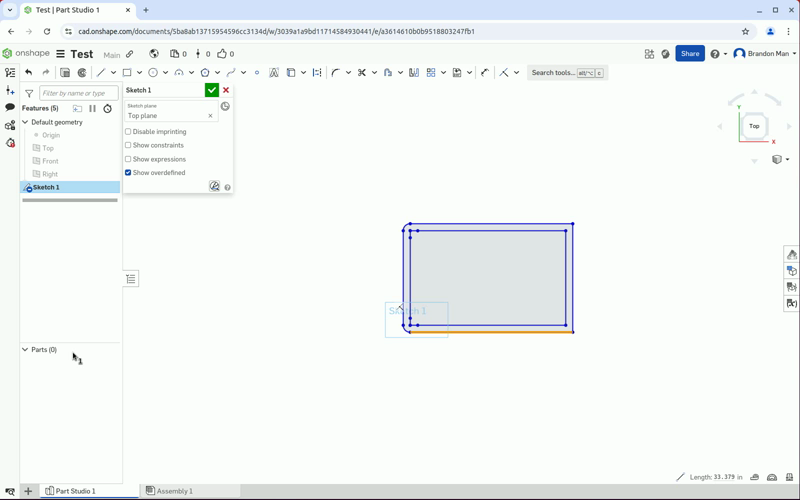
key(shift+y)
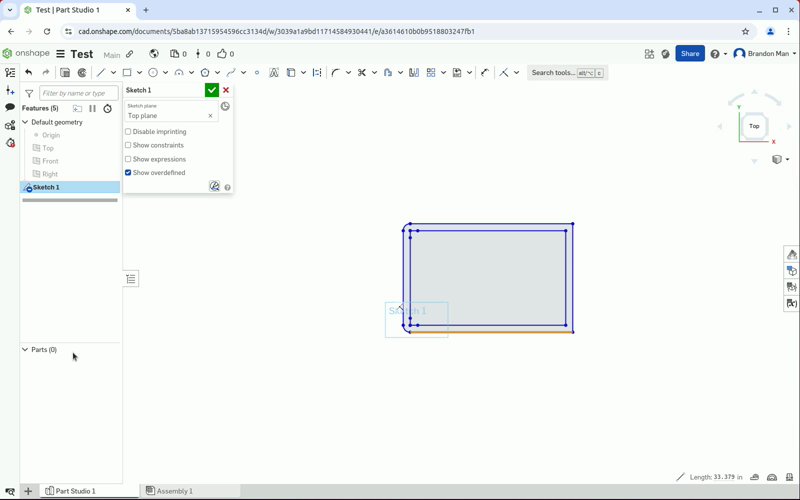
key(shift+e)
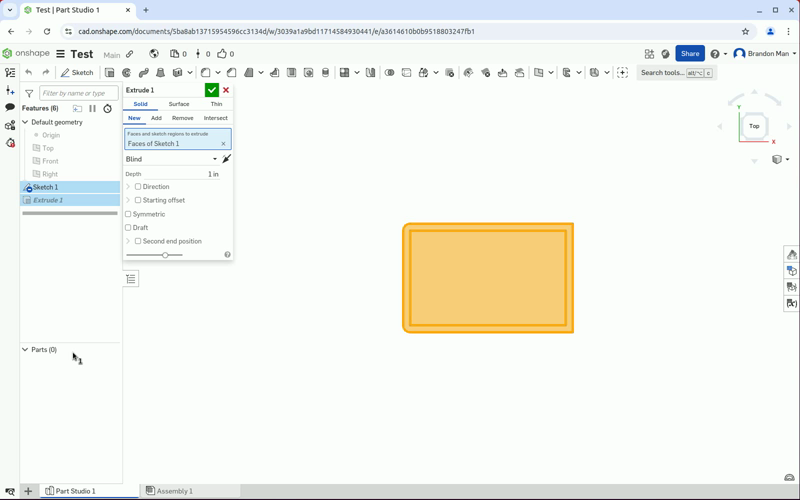
mouse_move(143, 106)
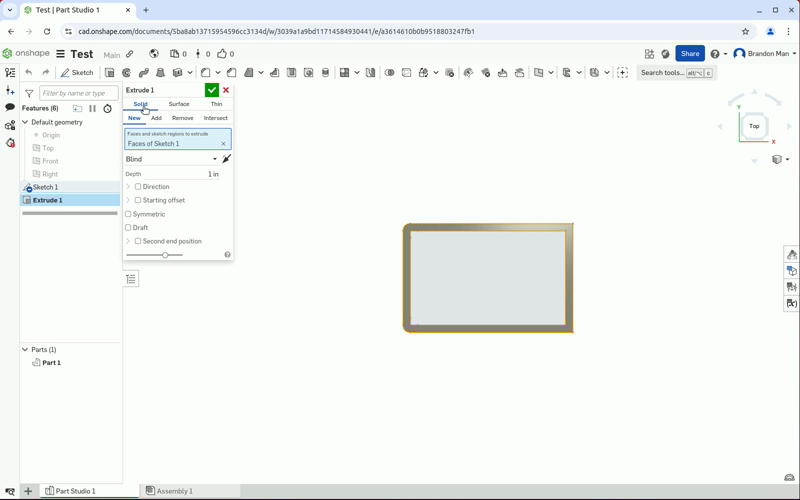
click(143, 106)
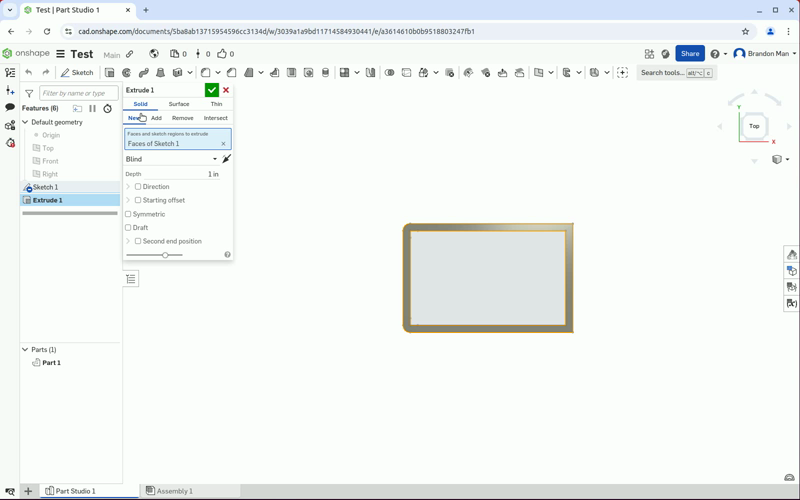
mouse_move(137, 120)
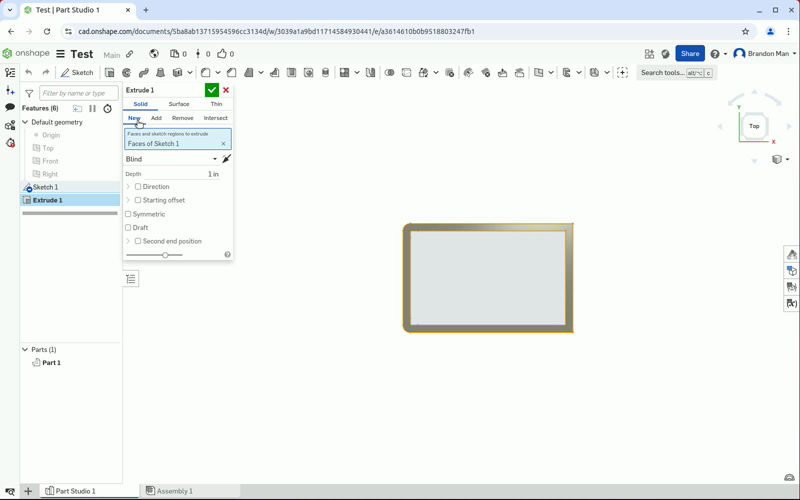
click(137, 120)
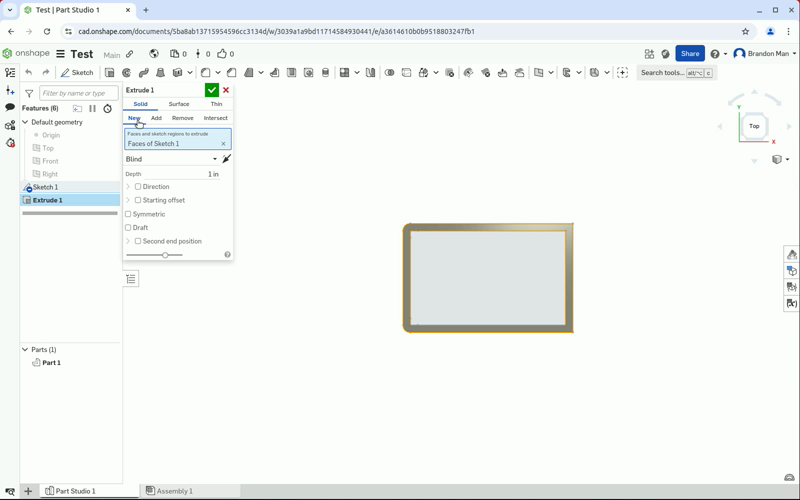
key(tab, 4)
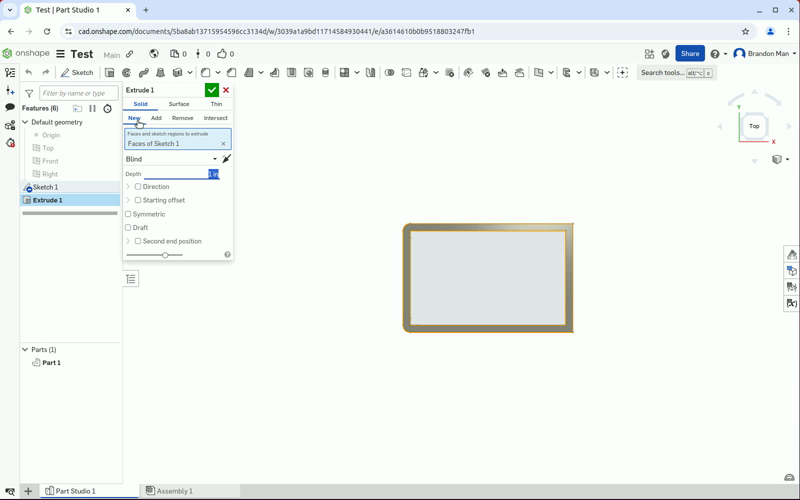
text(4.333)
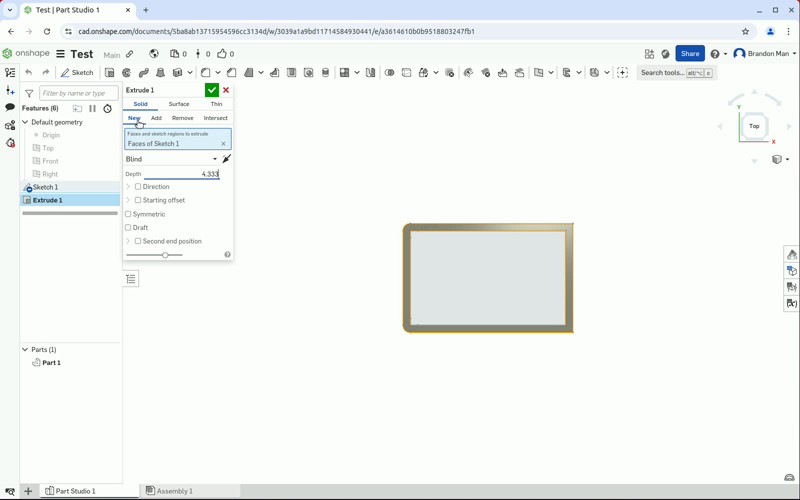
key(enter)
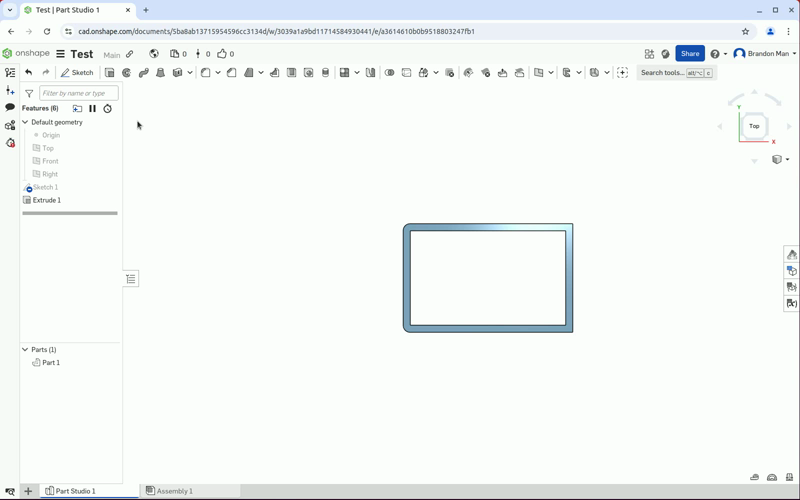
key(shift+h)
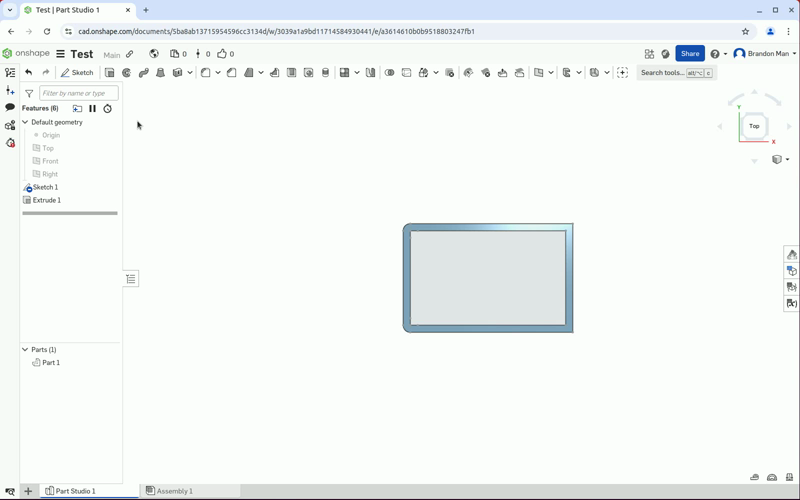
key(shift+h)
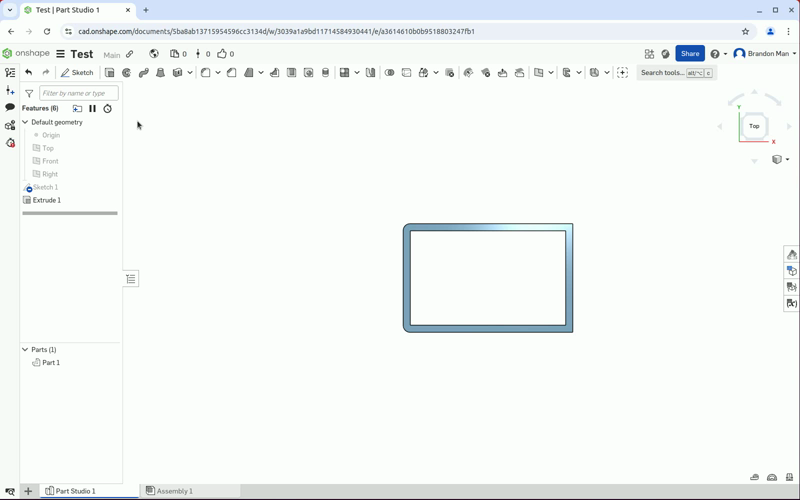
mouse_move(73, 189)
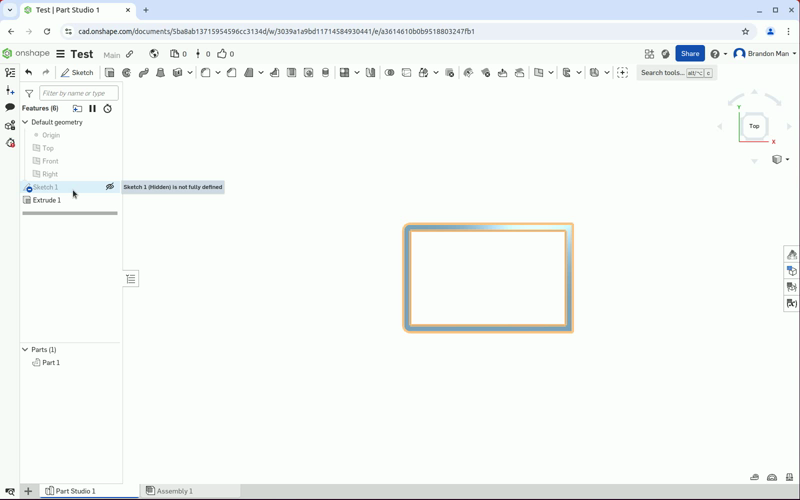
click(73, 189)
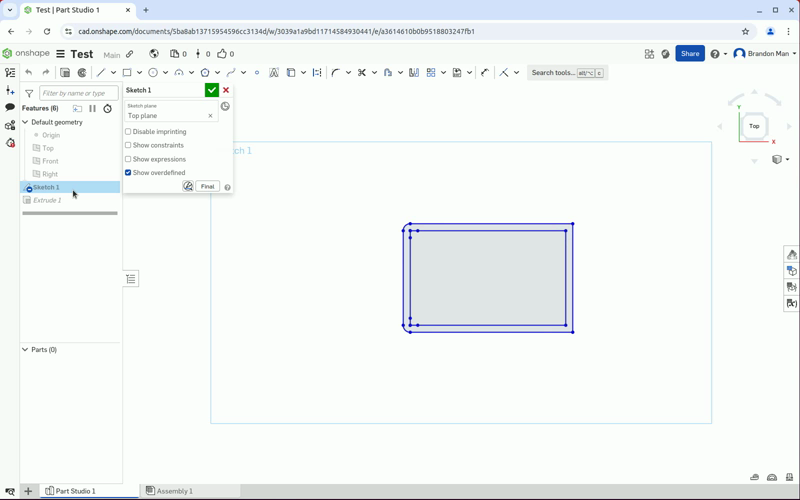
mouse_move(229, 92)
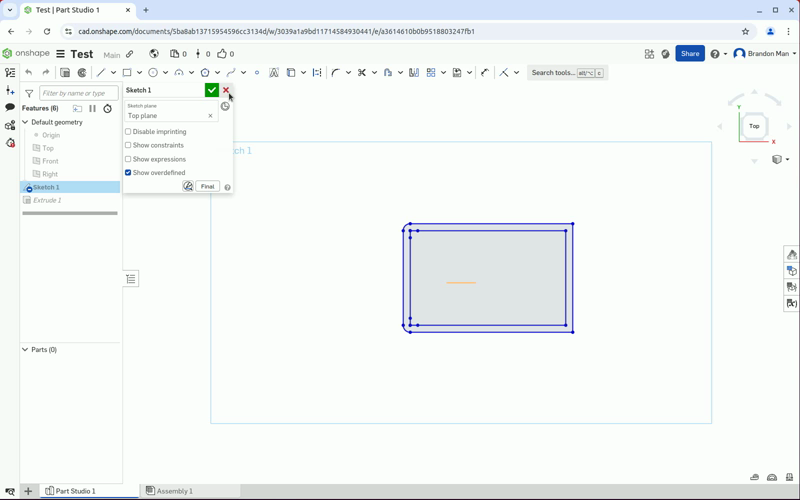
click(229, 92)
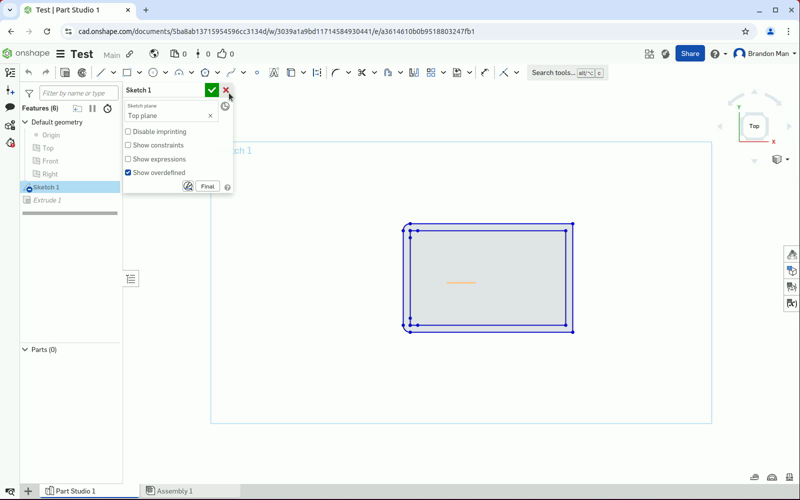
key(shift+s)
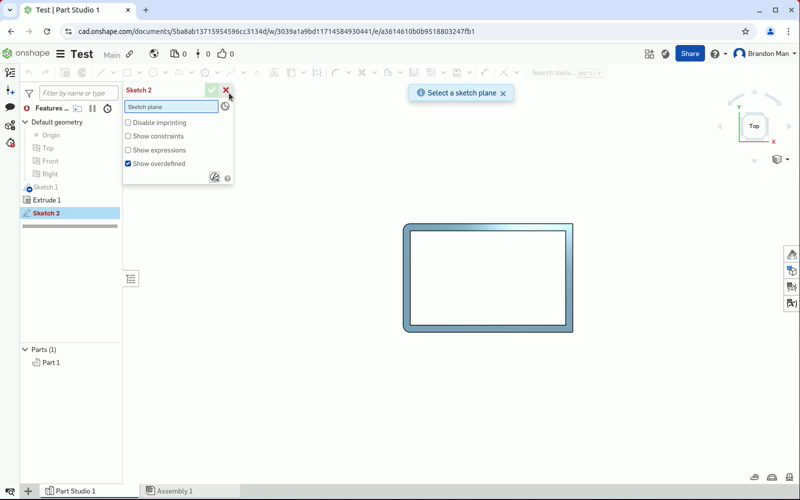
mouse_move(73, 150)
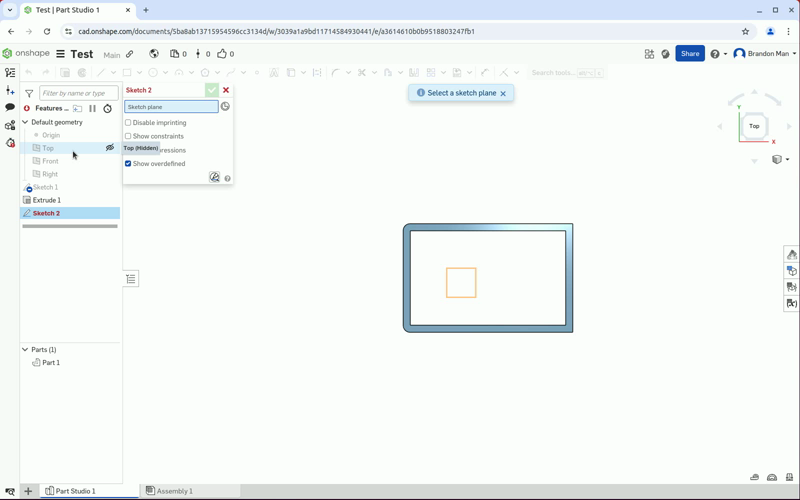
click(73, 150)
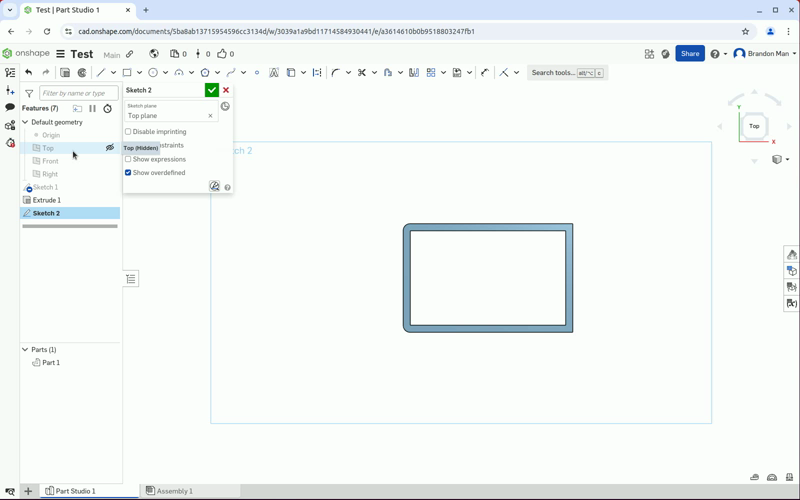
mouse_move(73, 352)
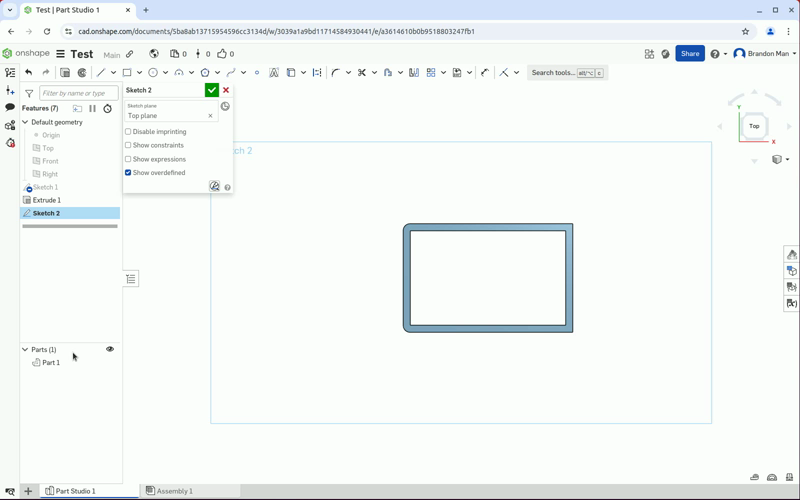
key(y)
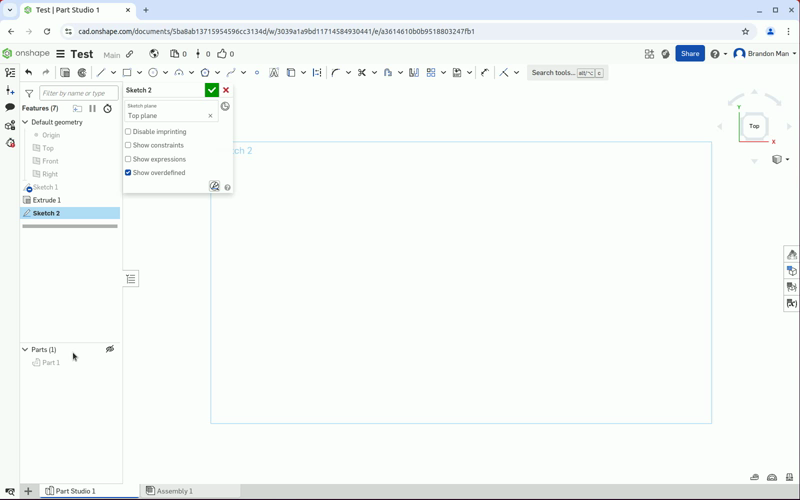
key(a)
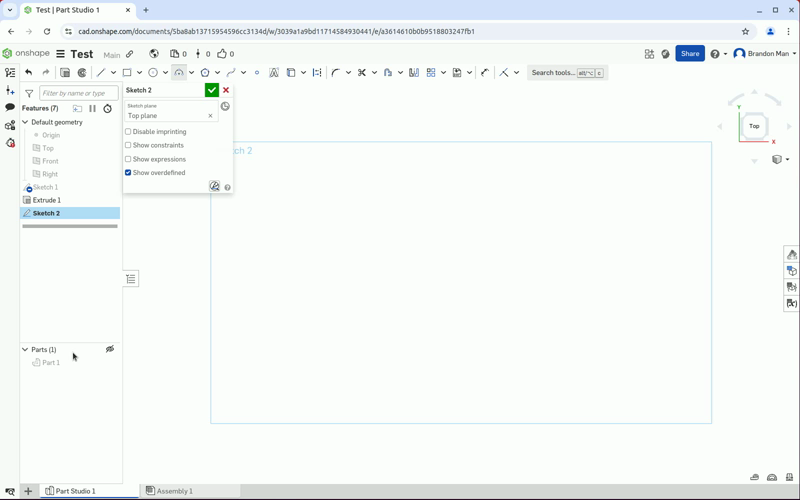
key_down(shift)
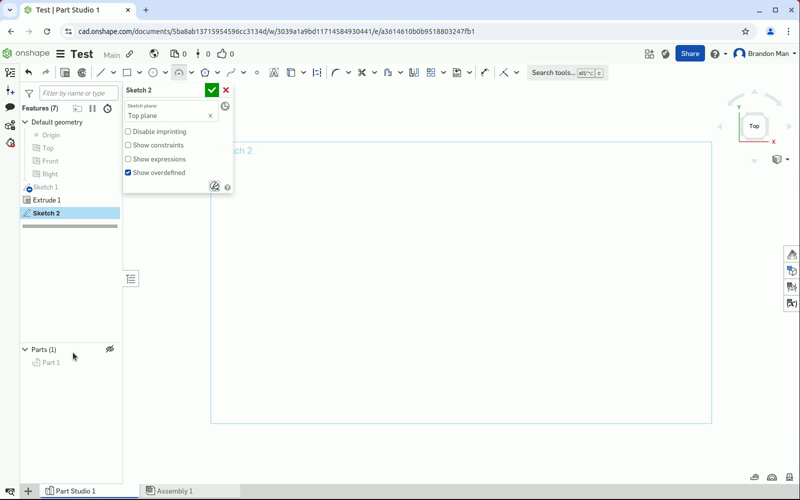
mouse_move(410, 237)
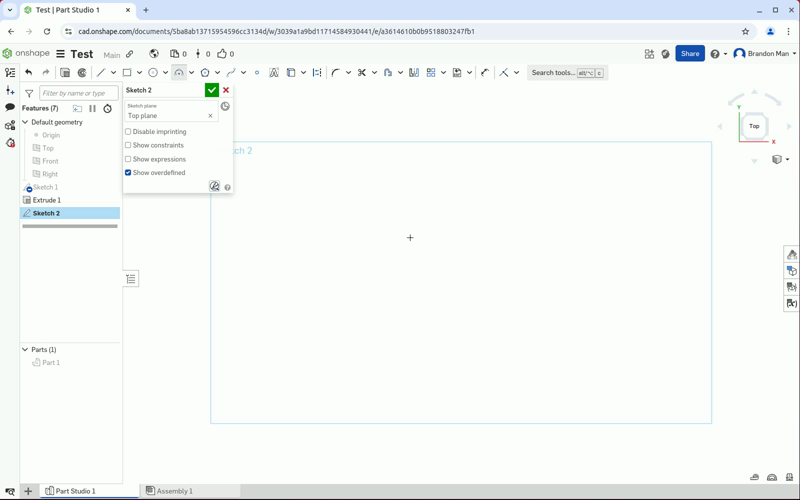
click(410, 237)
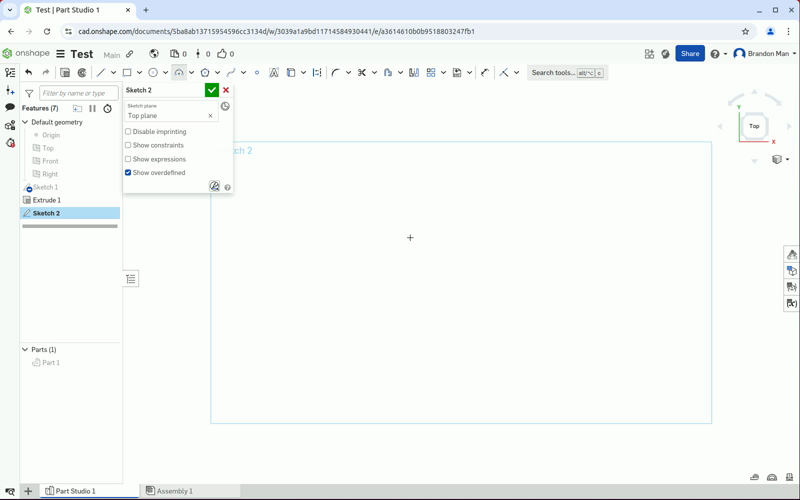
key_up(shift)
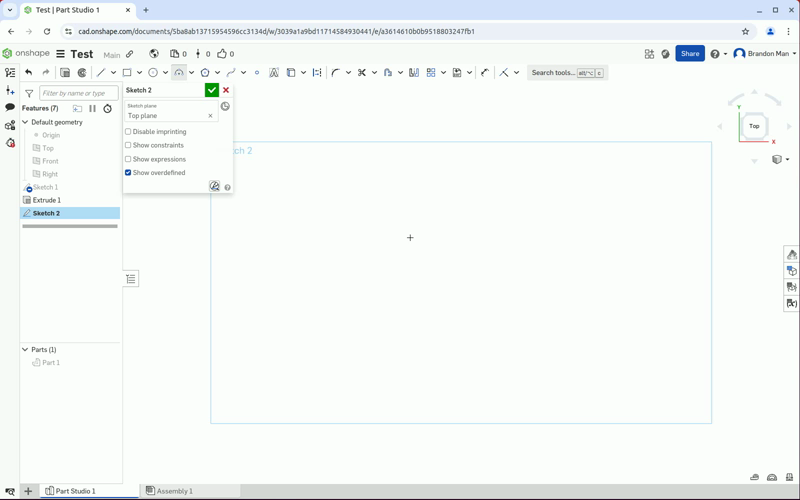
key_down(shift)
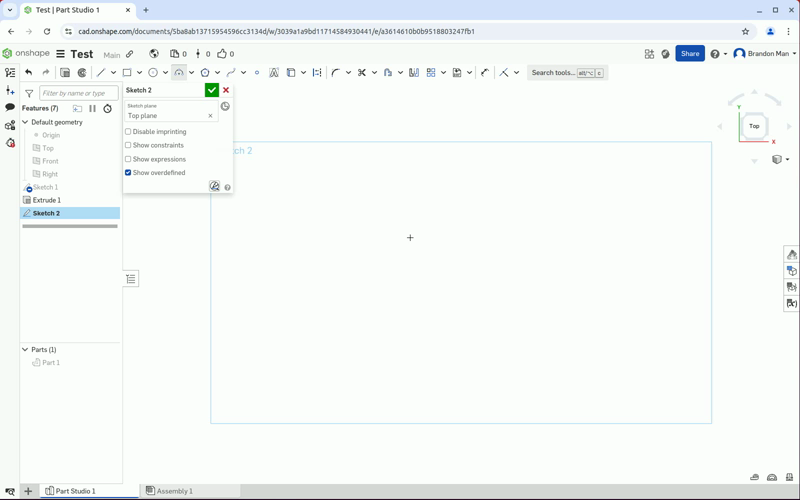
mouse_move(418, 228)
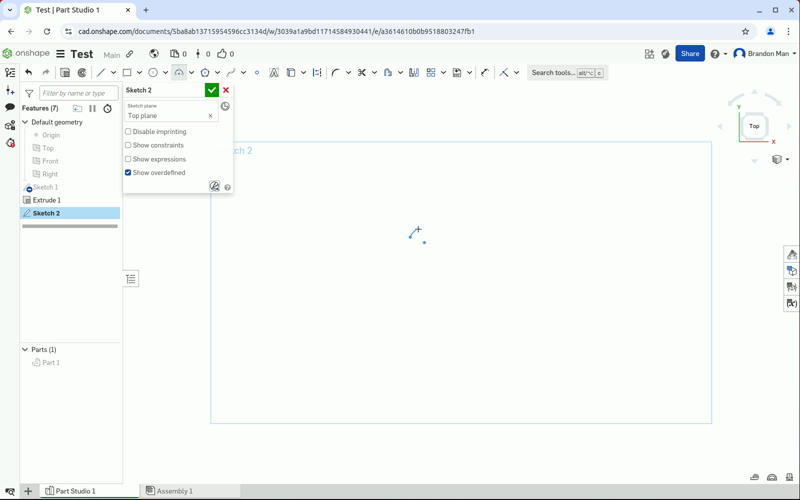
click(418, 228)
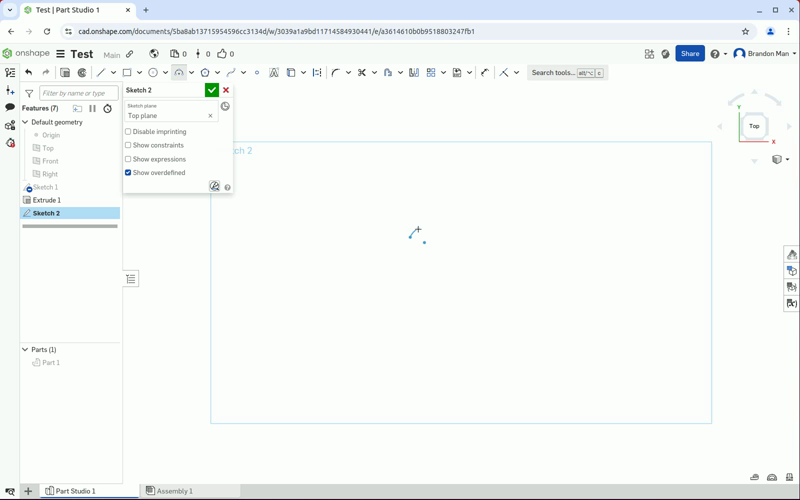
mouse_move(412, 231)
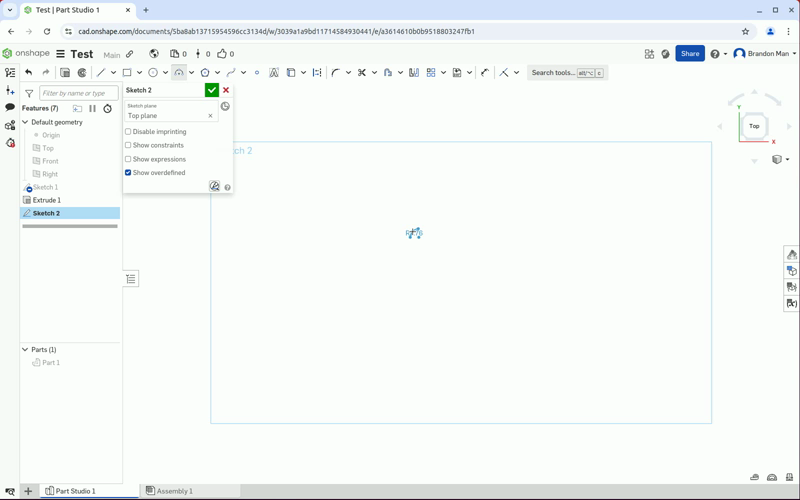
click(412, 231)
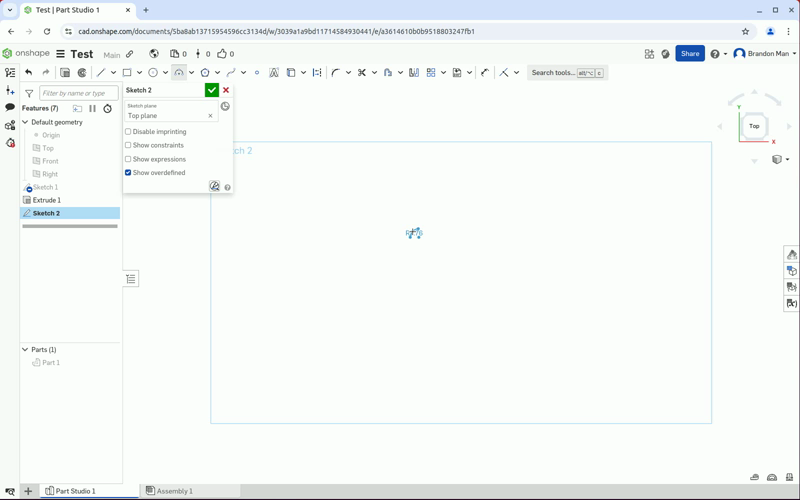
key_up(shift)
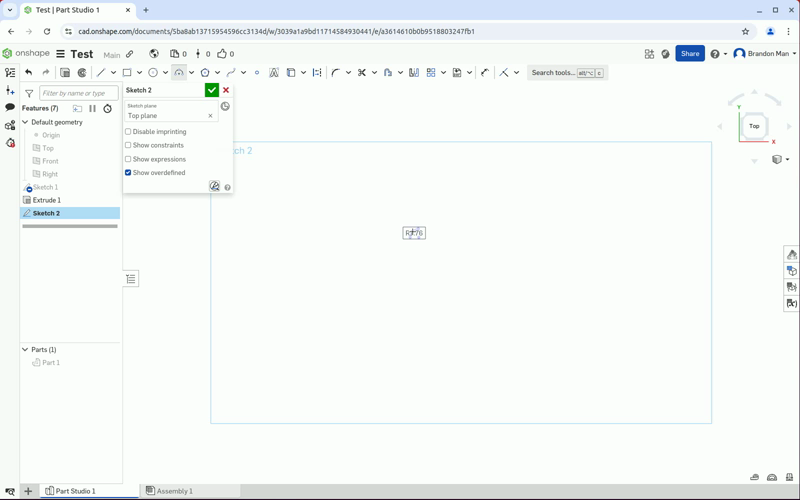
key(esc)
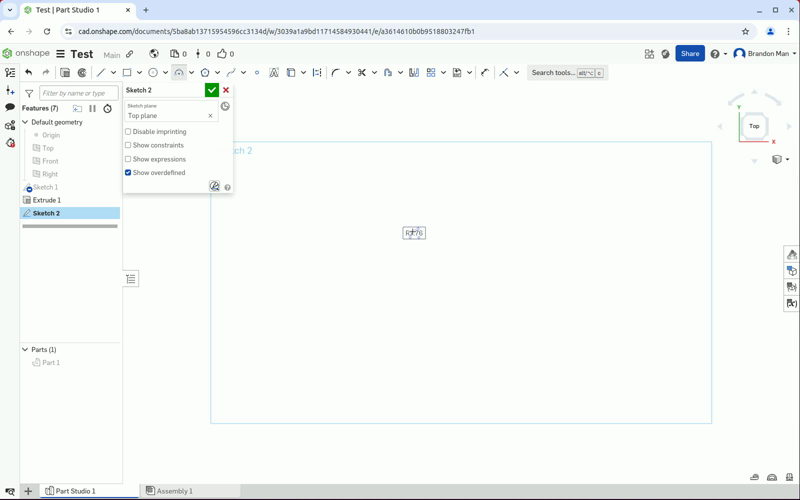
key(l)
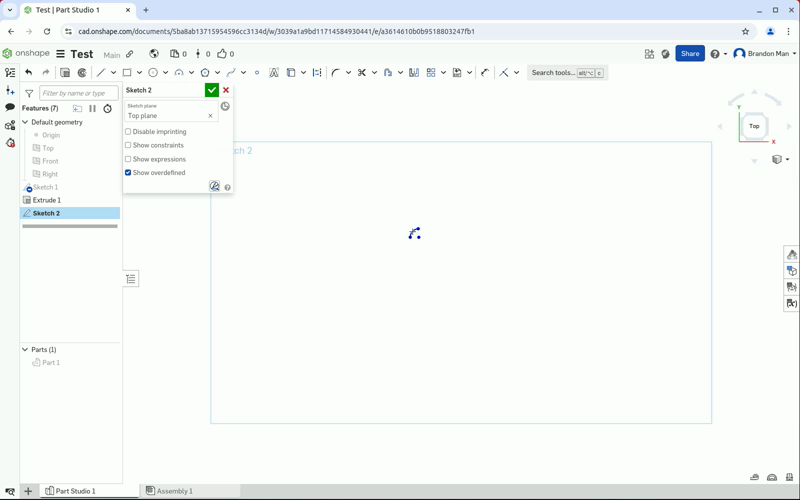
mouse_move(418, 228)
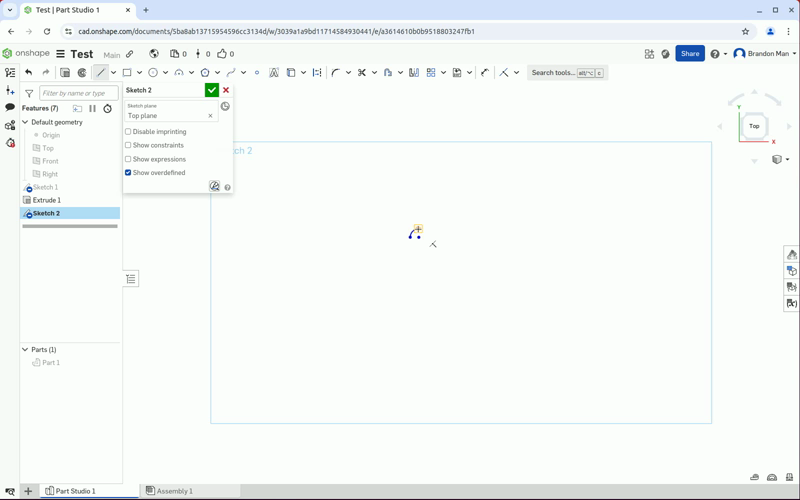
click(418, 228)
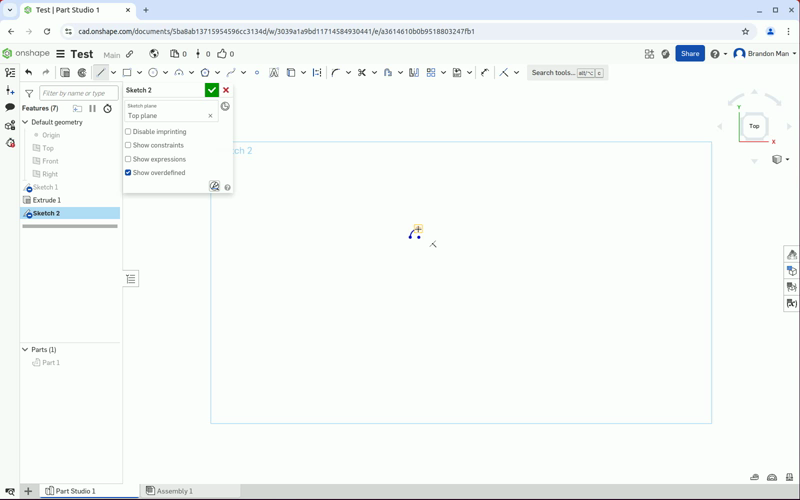
key_down(shift)
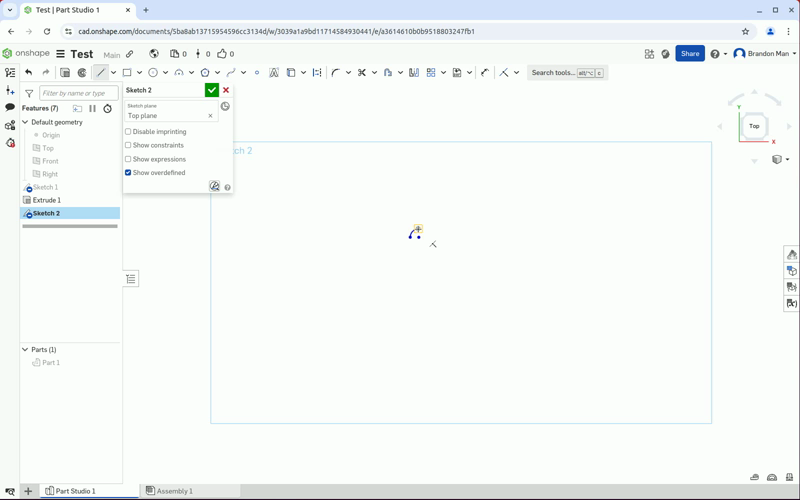
mouse_move(448, 228)
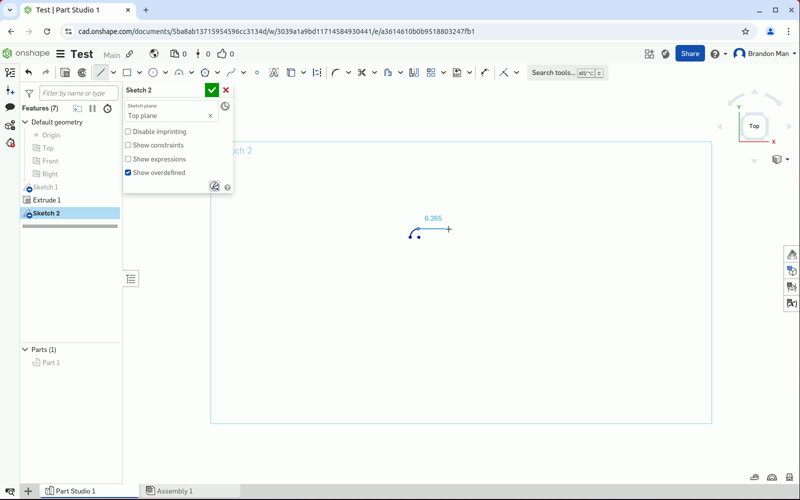
mouse_move(410, 228)
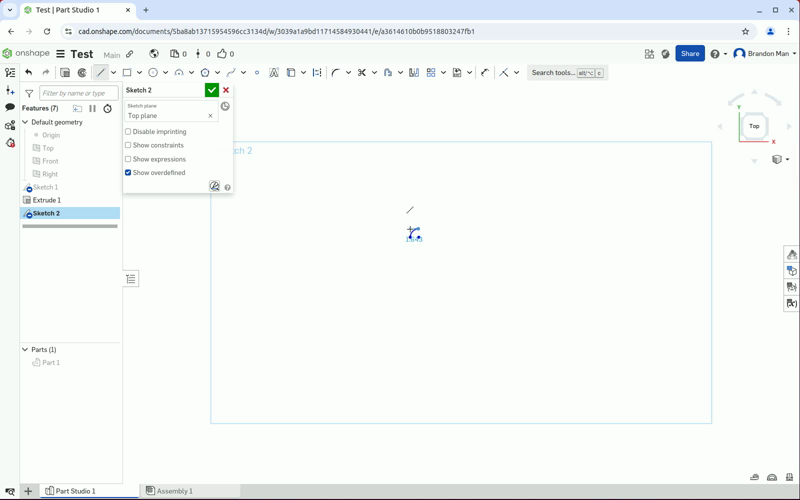
scroll(6)
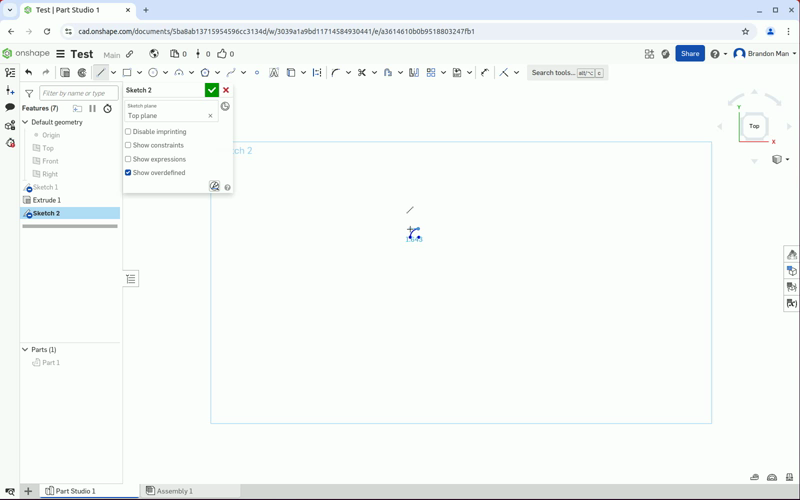
scroll(6)
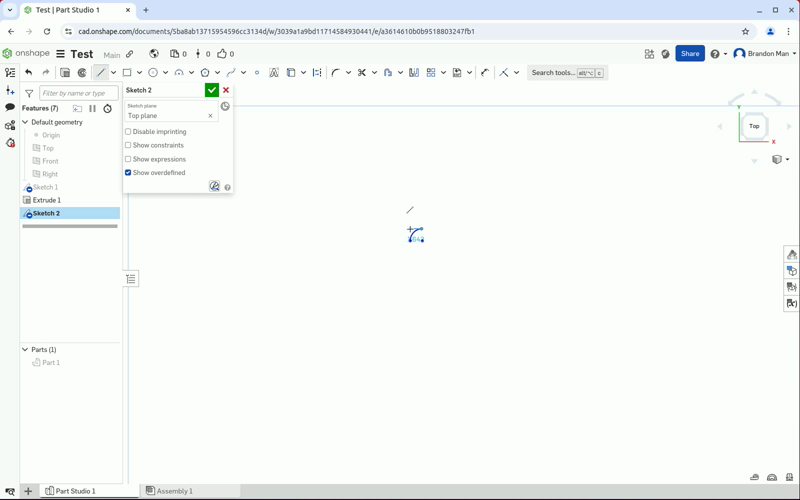
scroll(6)
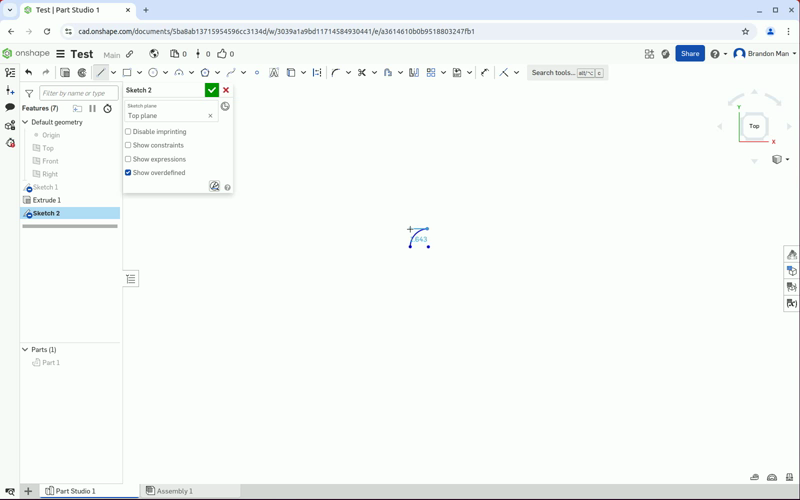
scroll(6)
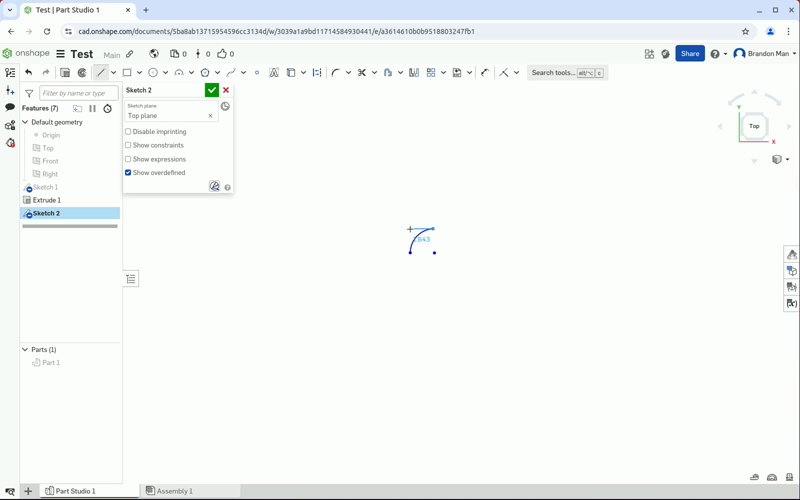
scroll(6)
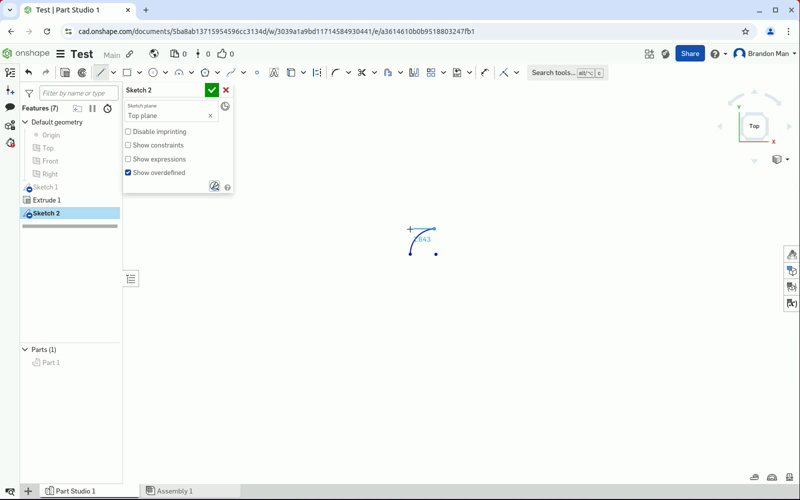
scroll(6)
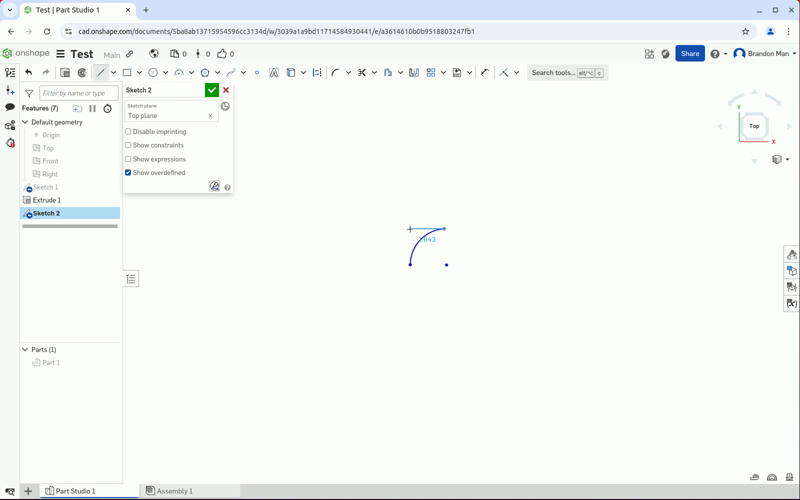
scroll(6)
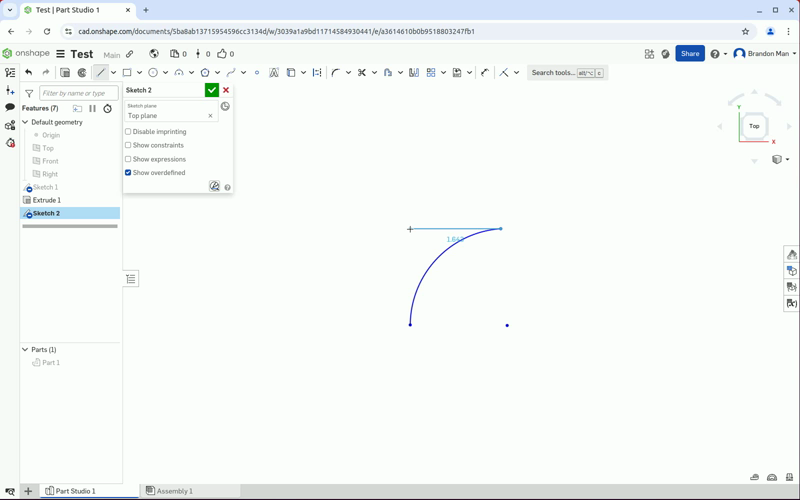
click(410, 228)
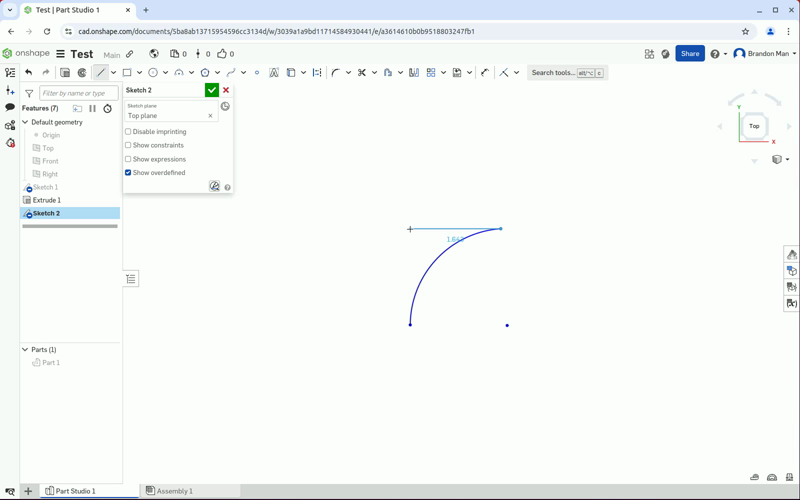
scroll(-6)
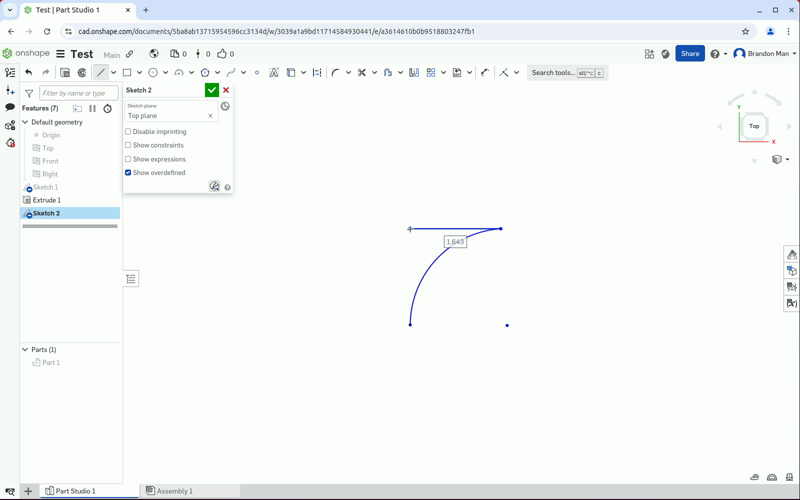
scroll(-6)
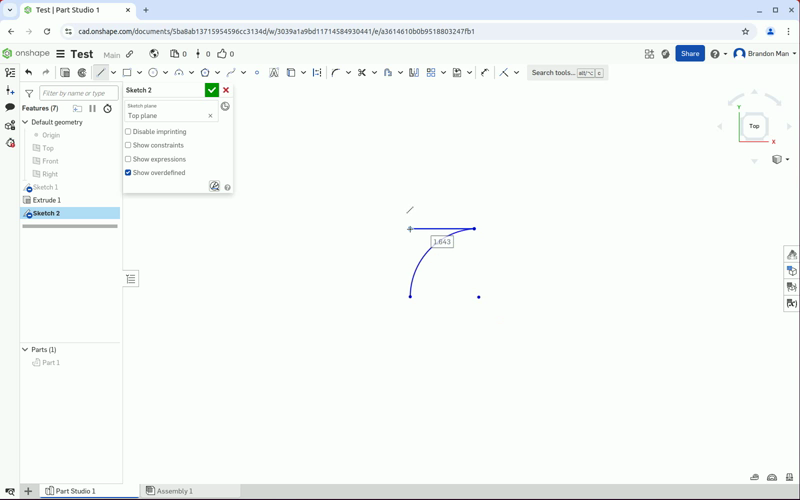
scroll(-6)
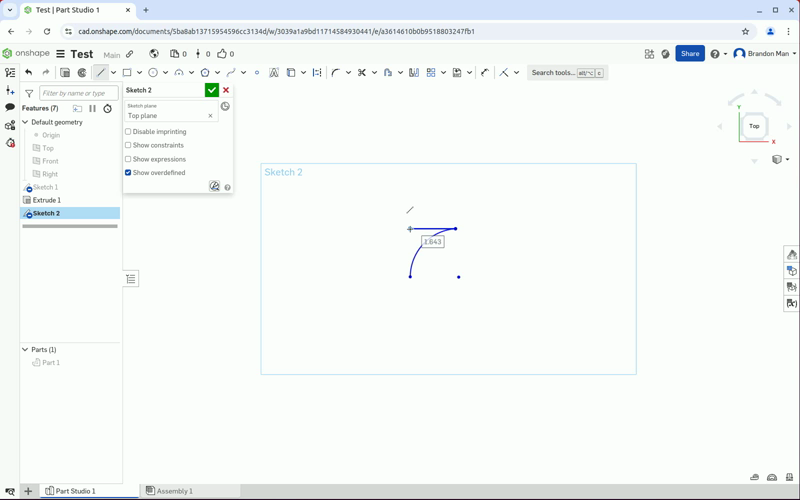
scroll(-6)
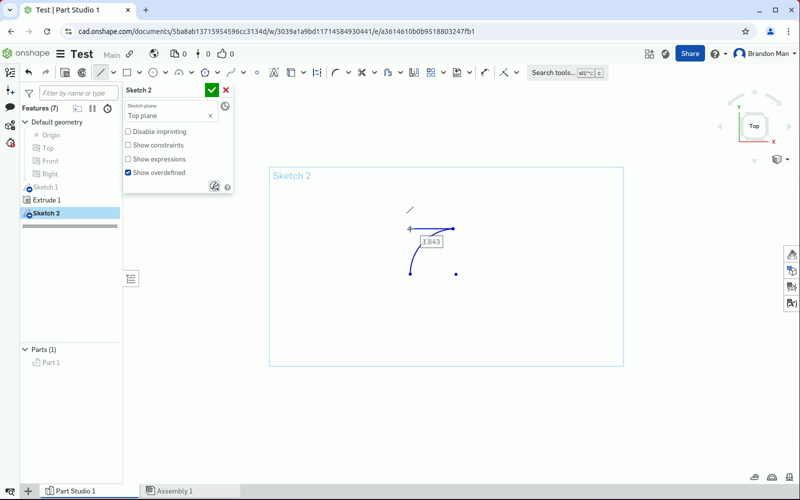
scroll(-6)
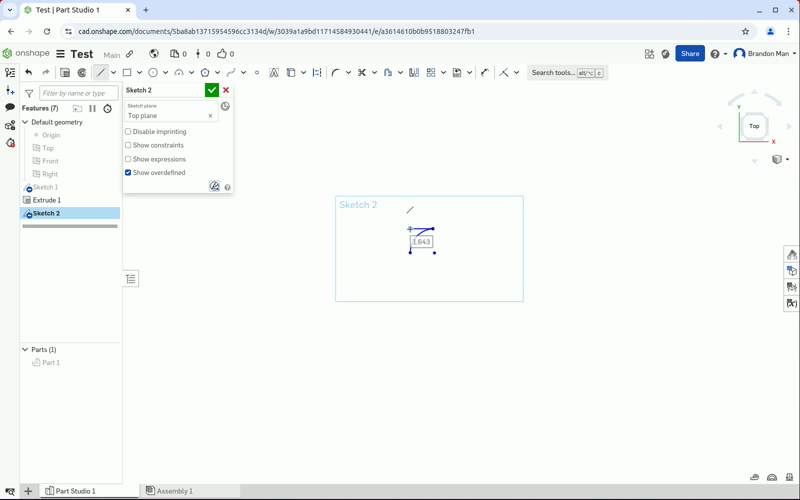
scroll(-6)
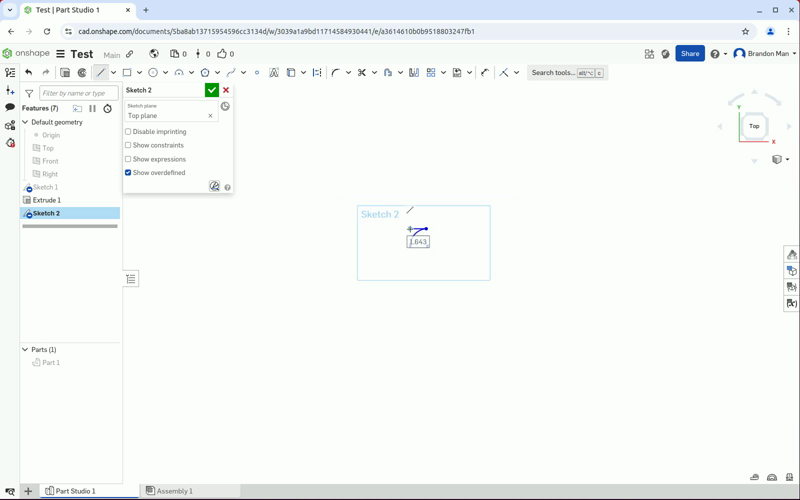
scroll(-6)
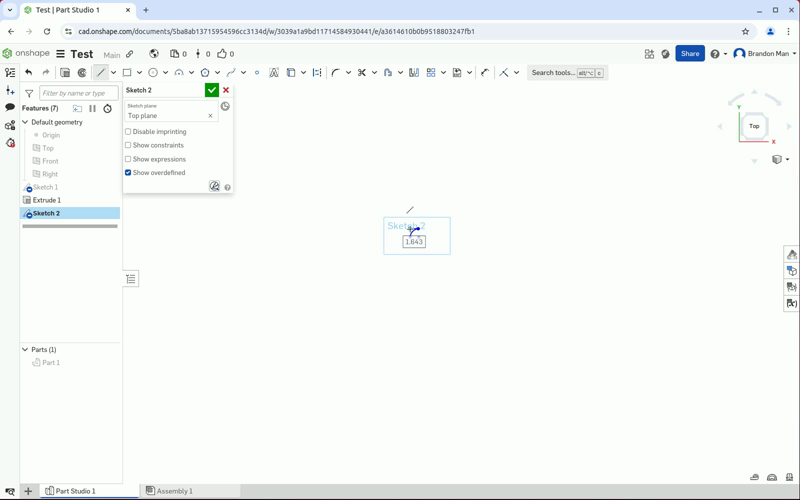
key_up(shift)
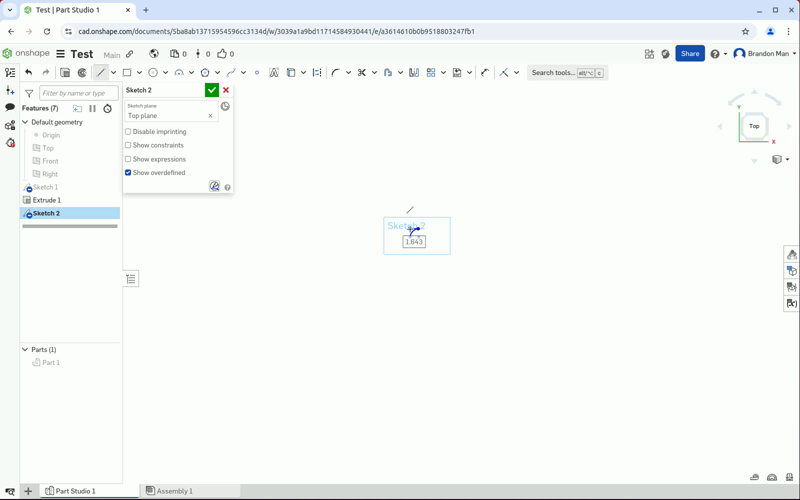
mouse_move(440, 228)
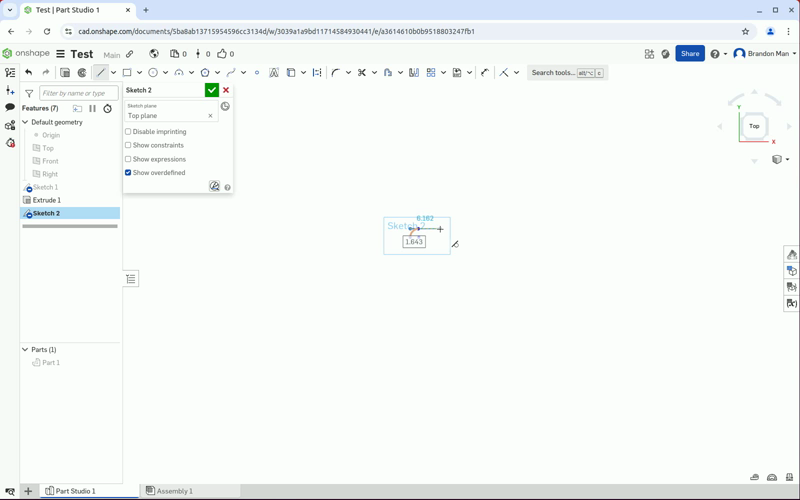
key_down(shift)
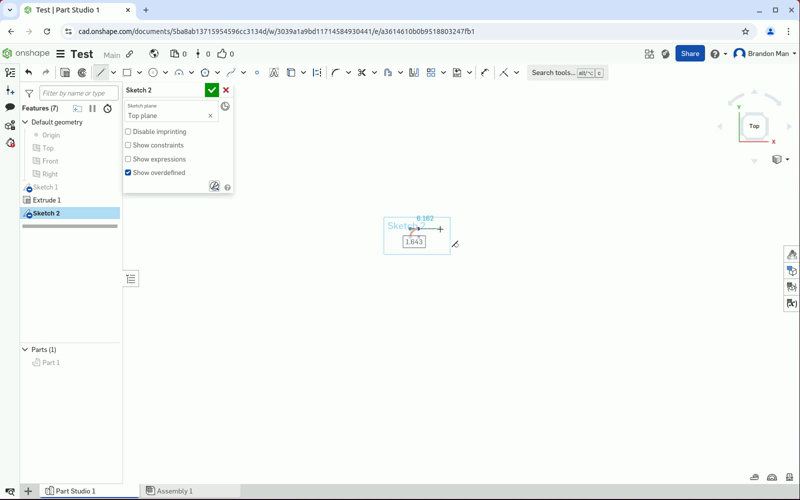
mouse_move(410, 237)
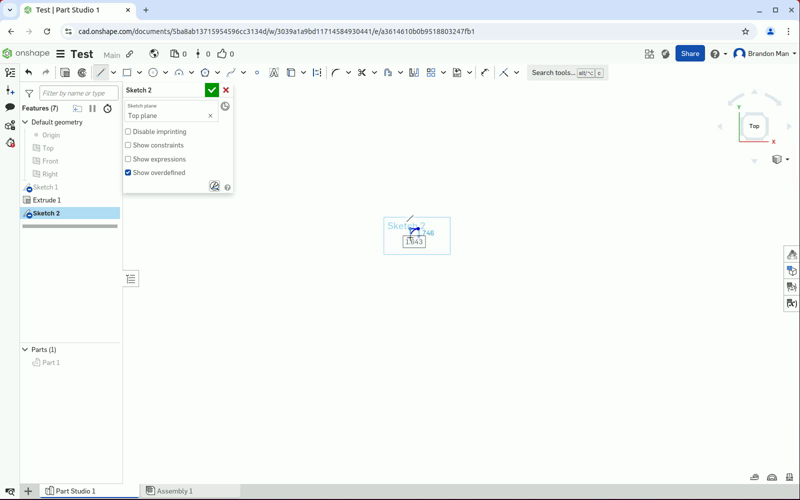
key_up(shift)
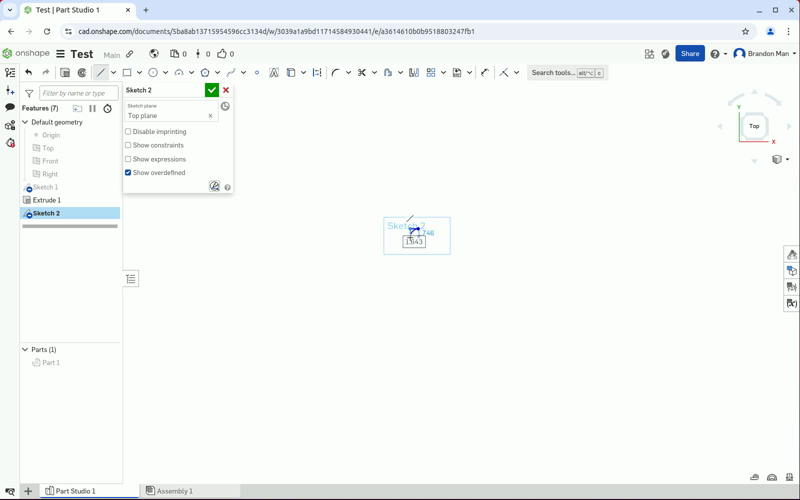
click(410, 237)
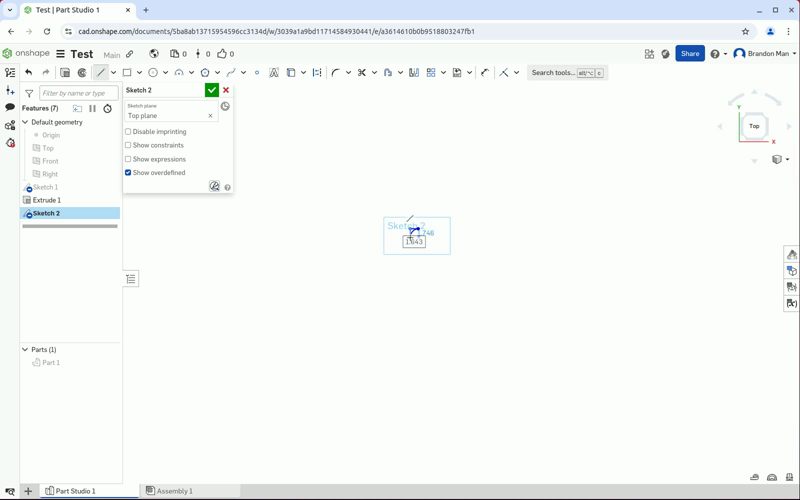
key(esc)
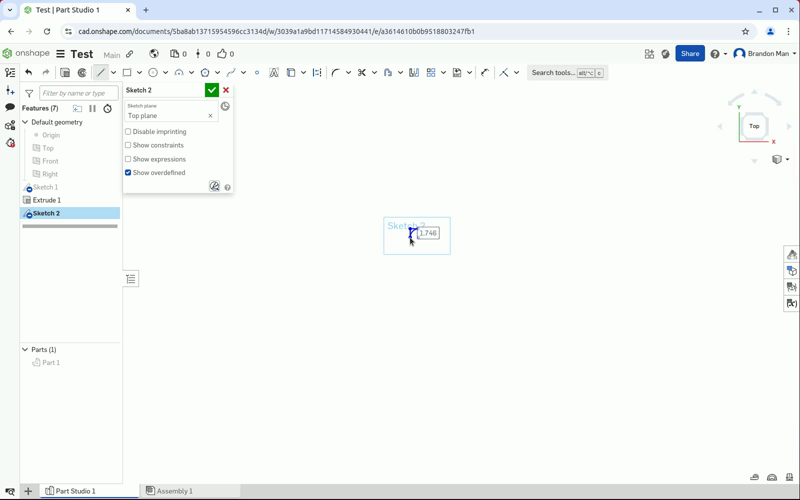
mouse_move(412, 231)
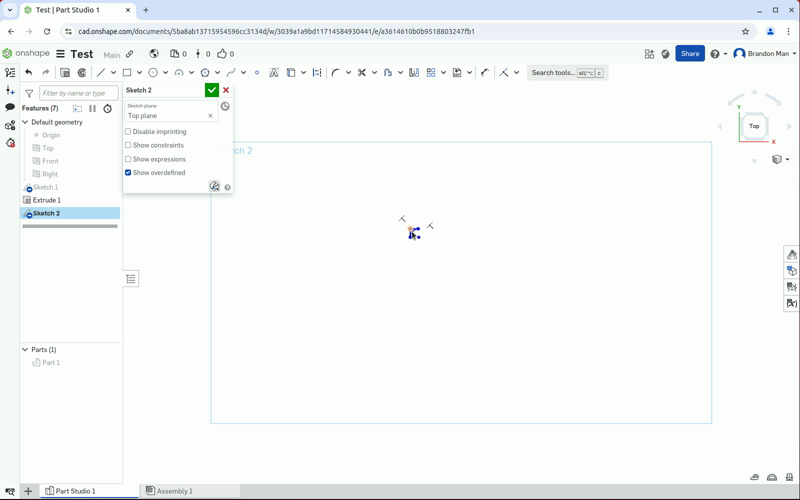
scroll(6)
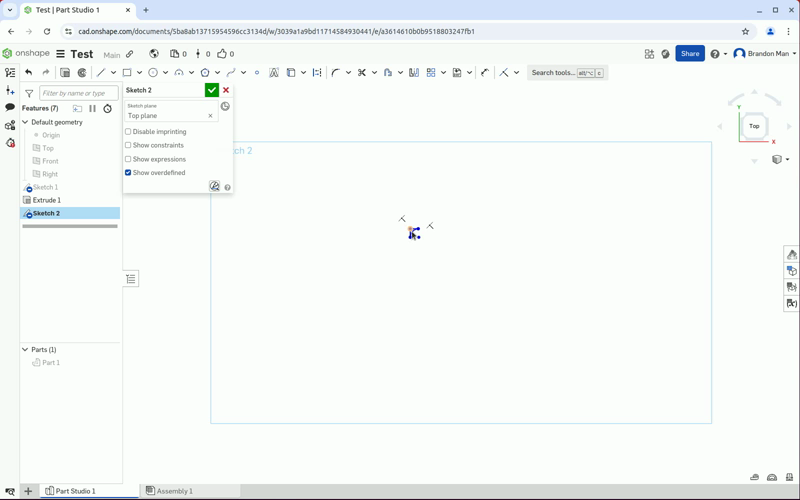
scroll(6)
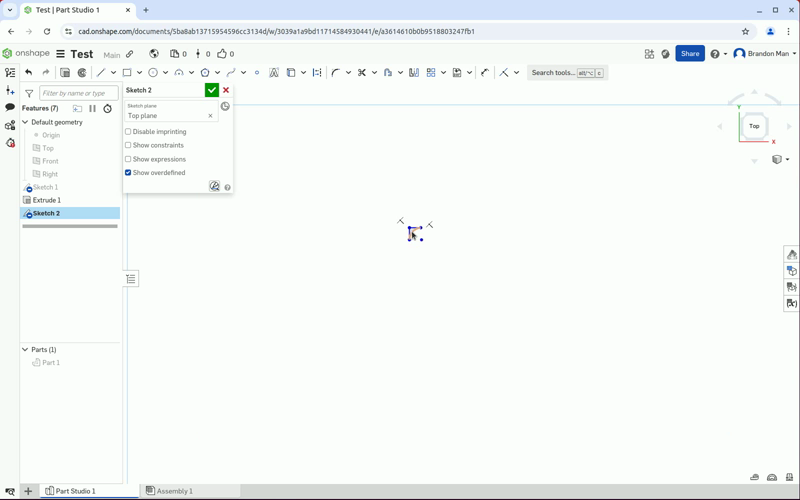
scroll(6)
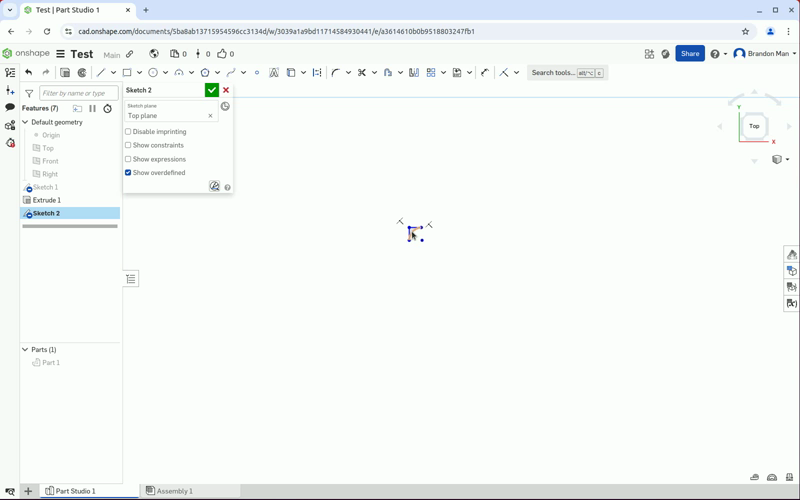
scroll(6)
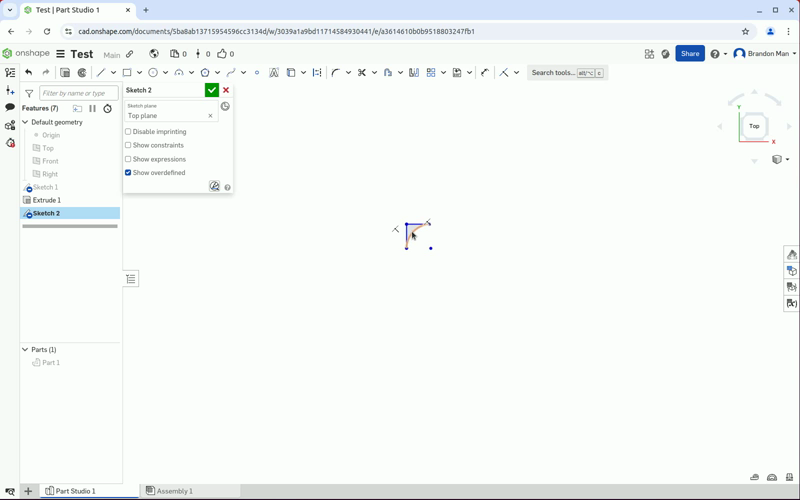
scroll(6)
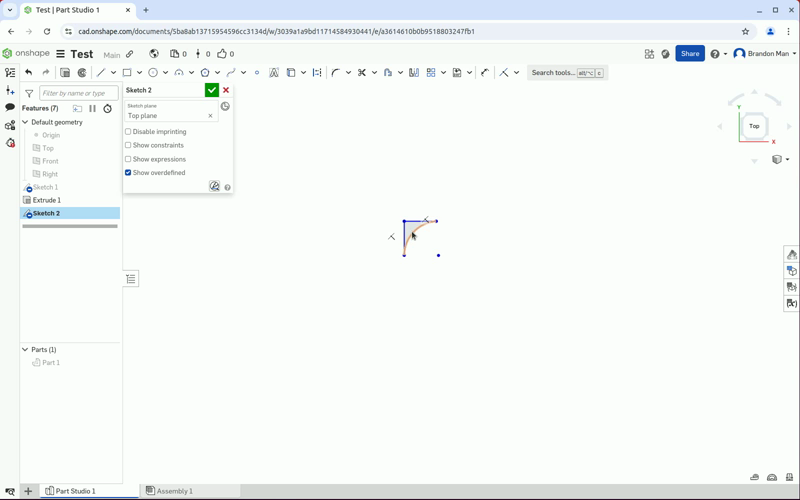
scroll(6)
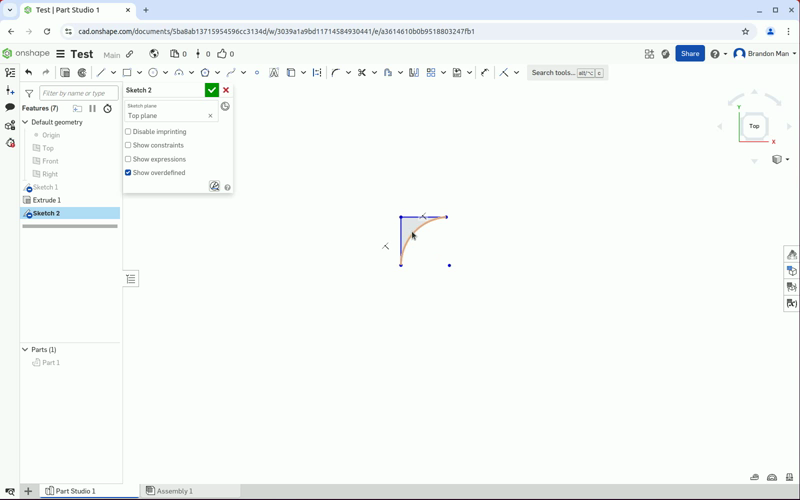
scroll(6)
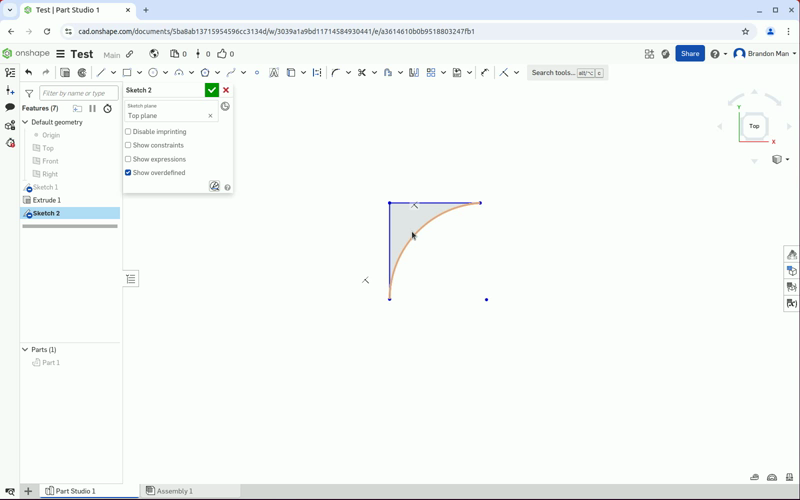
click(412, 231)
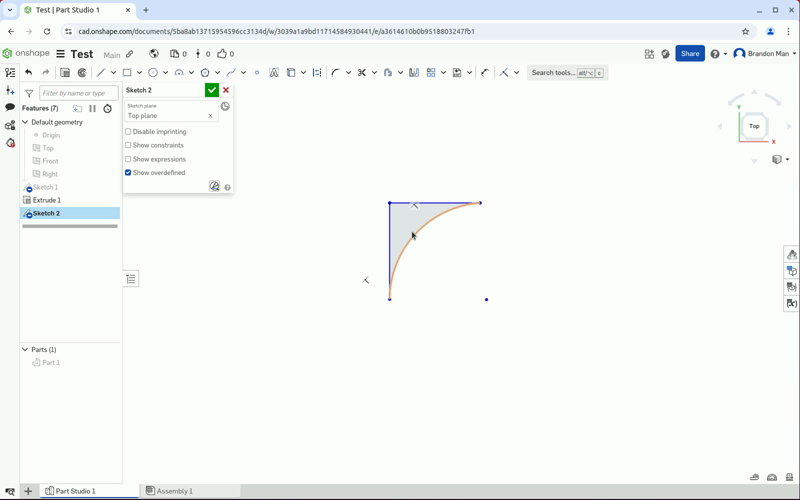
scroll(-6)
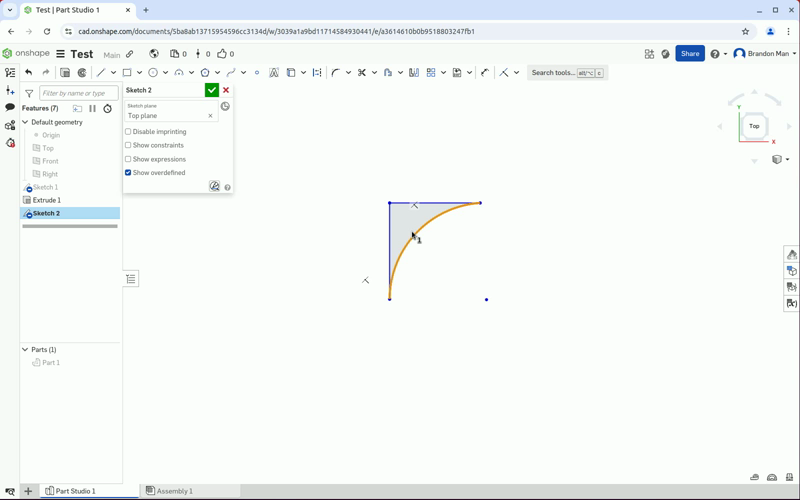
scroll(-6)
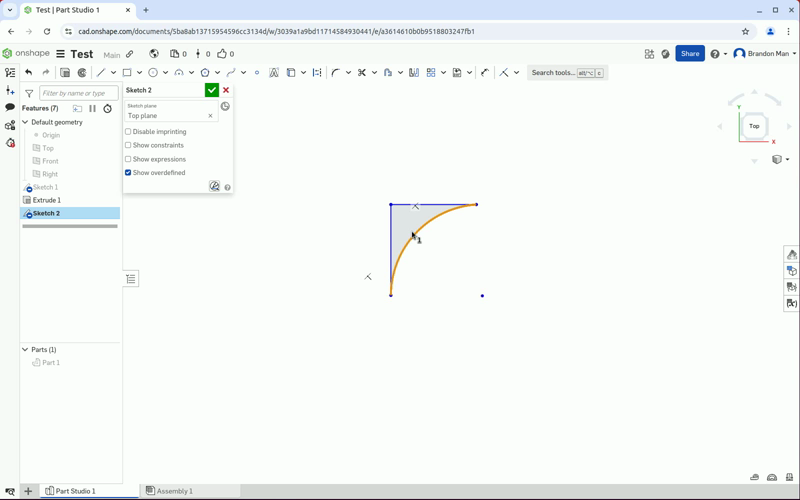
scroll(-6)
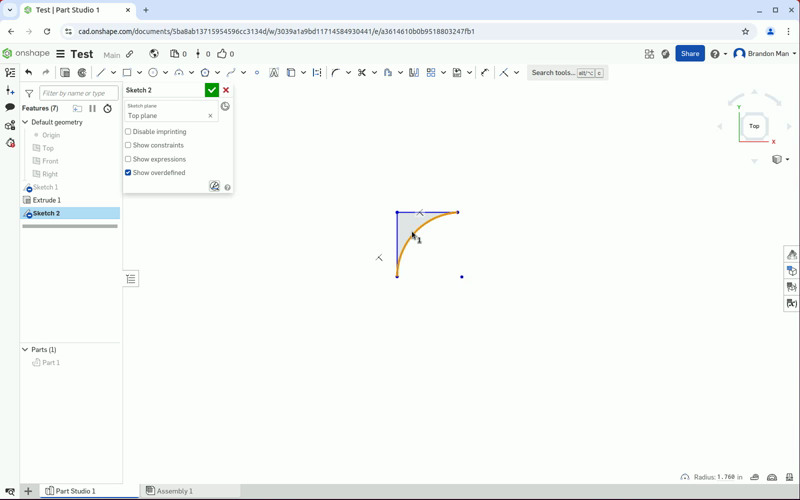
scroll(-6)
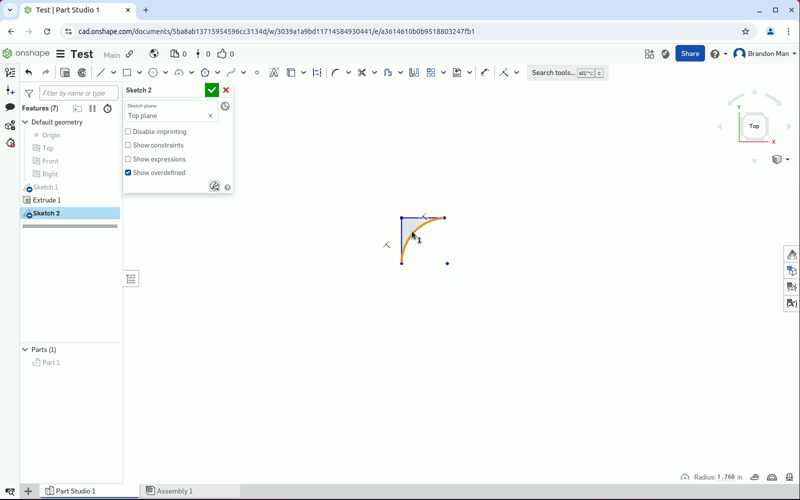
scroll(-6)
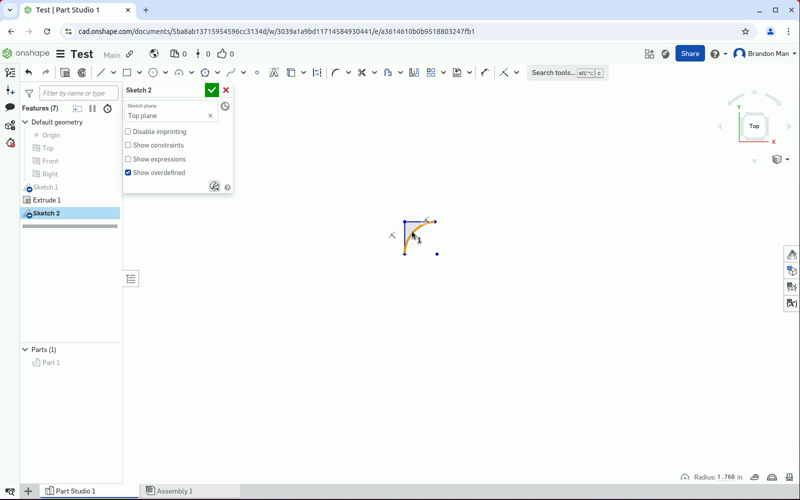
scroll(-6)
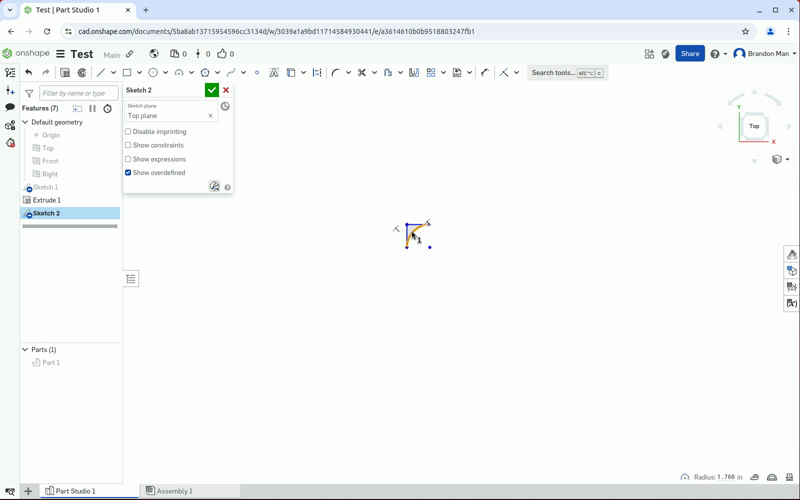
scroll(-6)
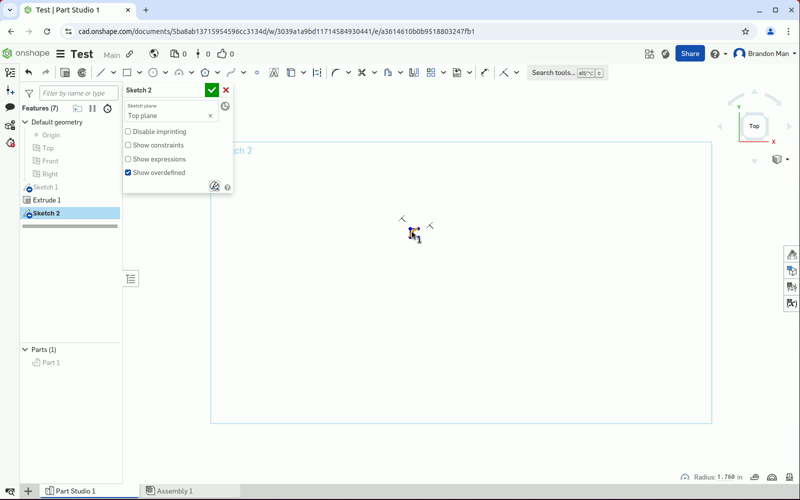
mouse_move(73, 352)
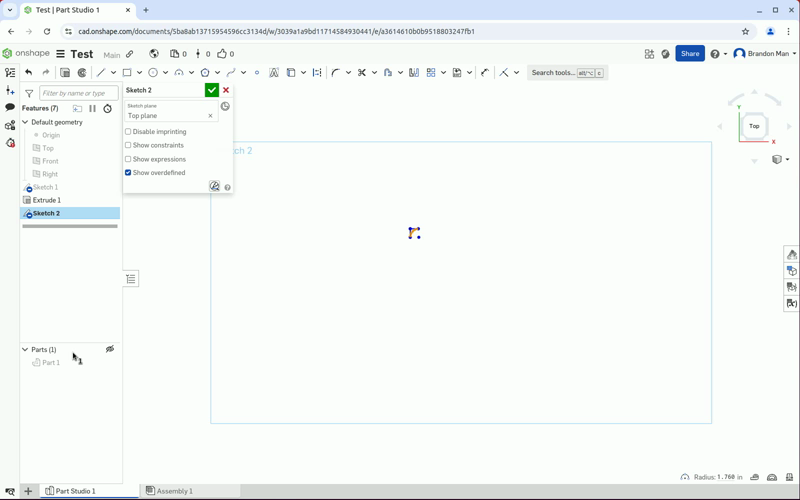
key(shift+y)
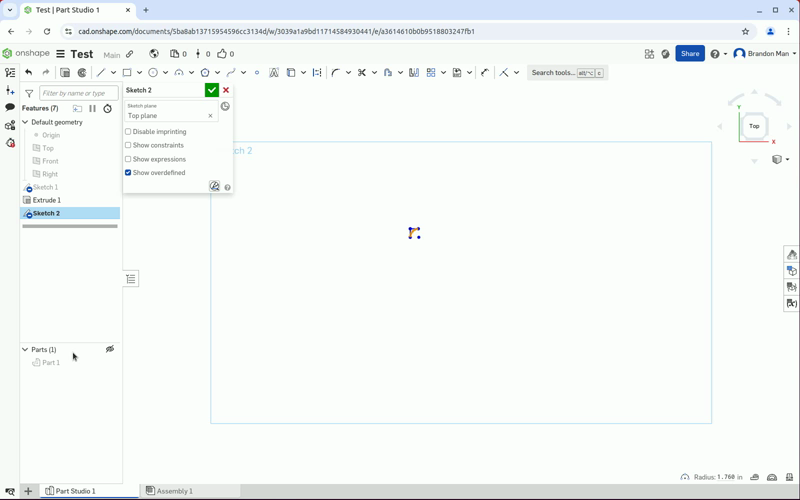
key(shift+e)
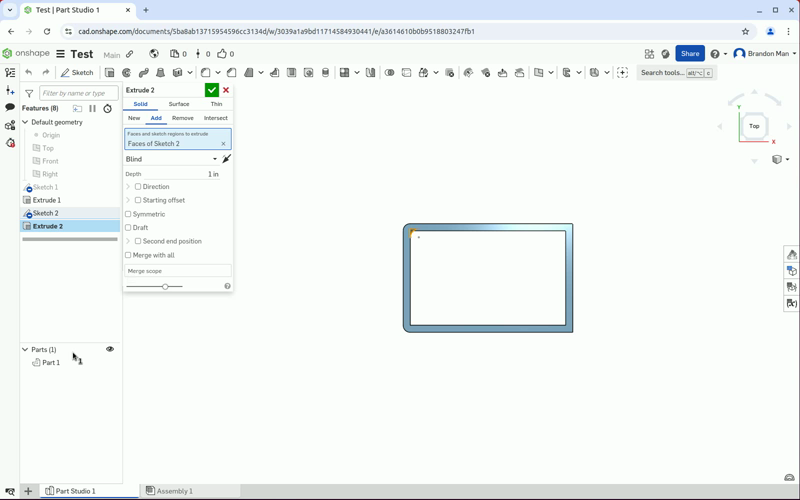
mouse_move(143, 106)
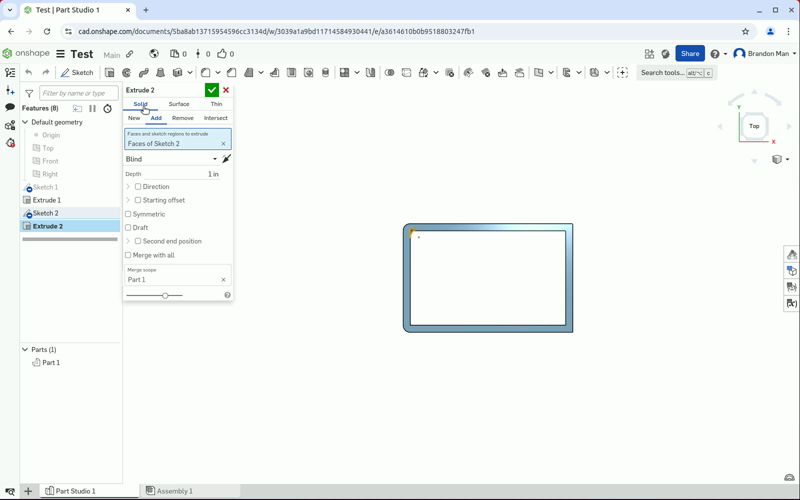
click(143, 106)
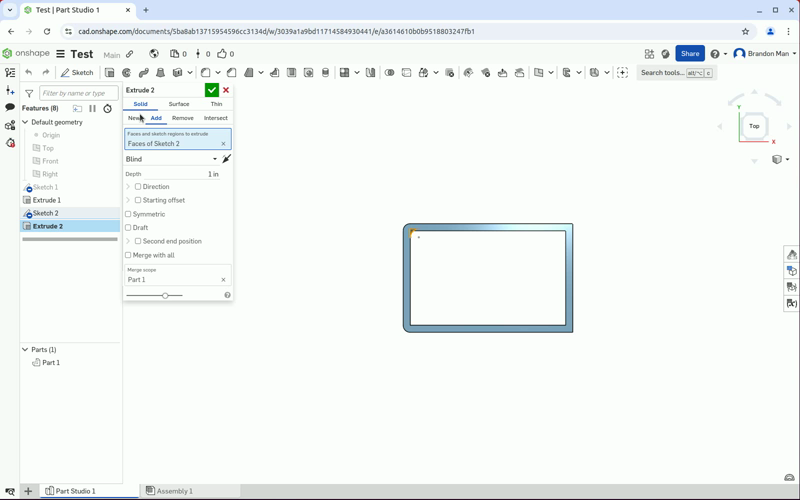
mouse_move(137, 120)
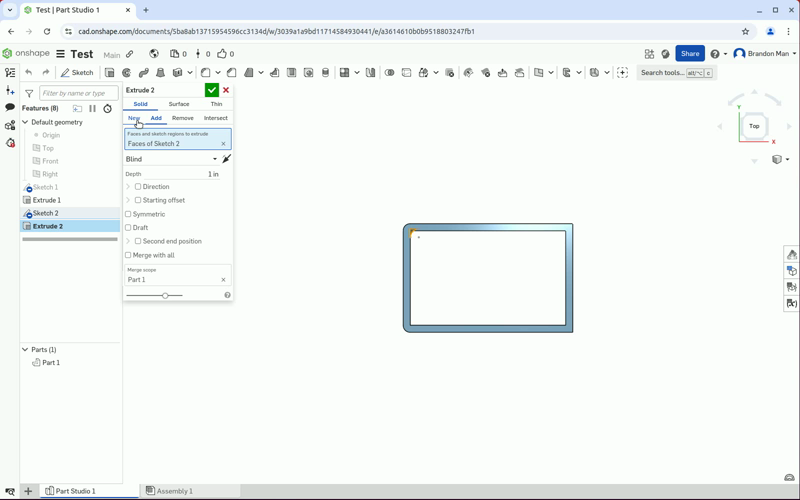
click(137, 120)
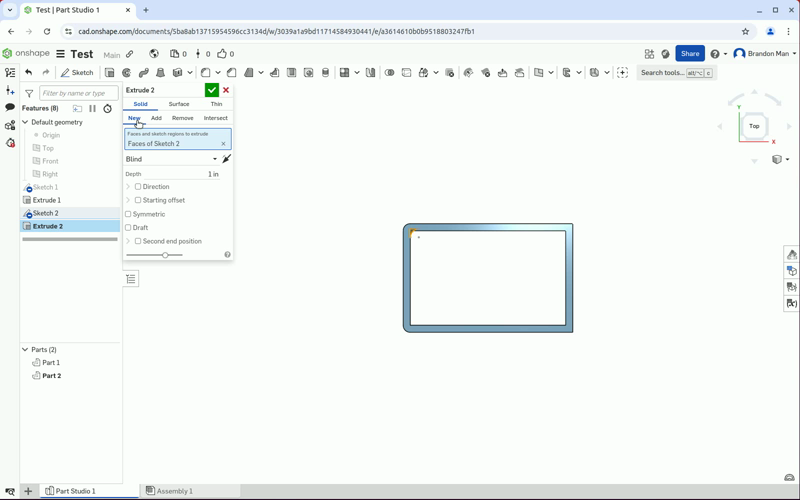
key(tab, 4)
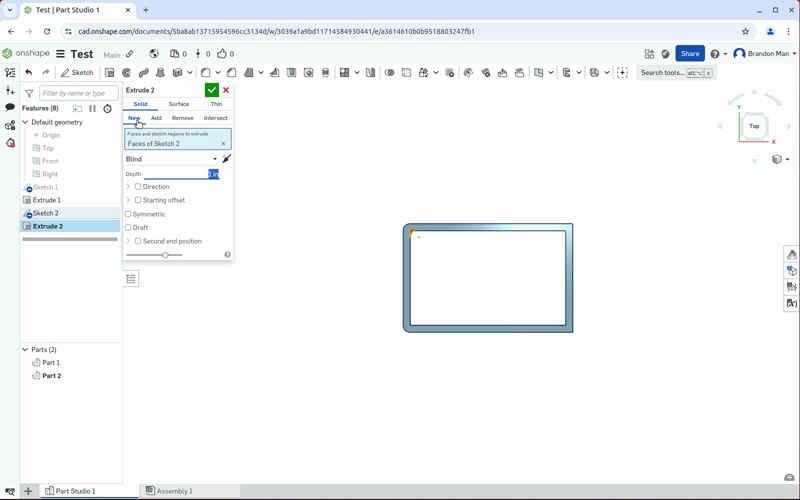
text(4.333)
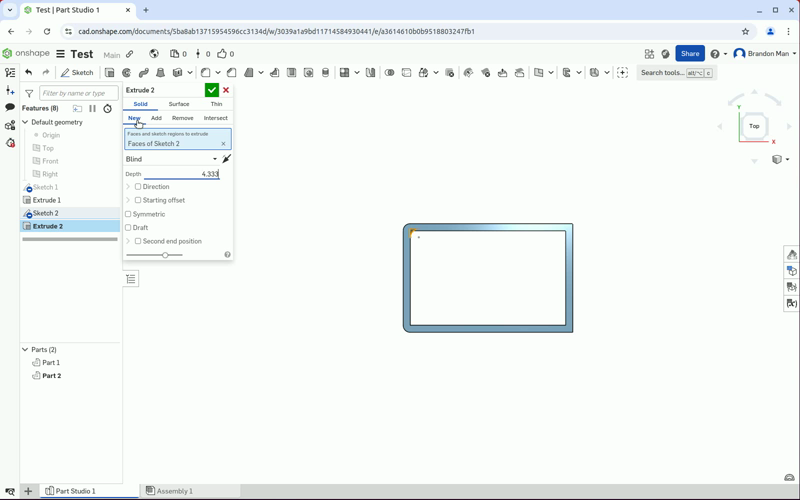
key(enter)
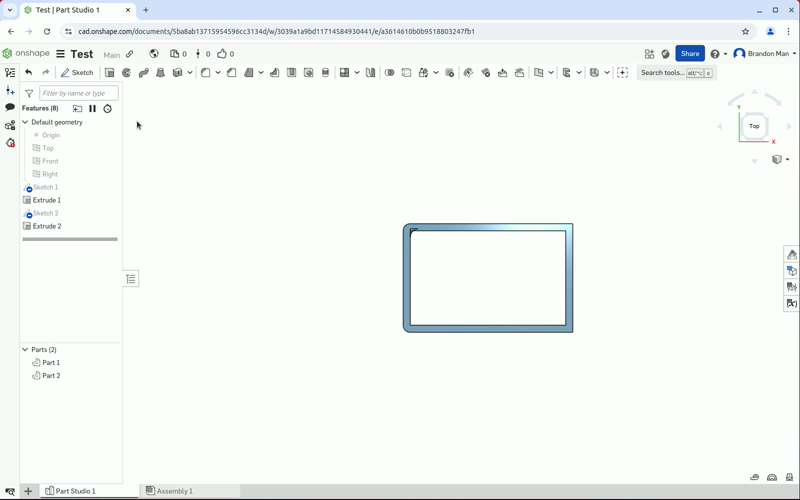
key(shift+h)
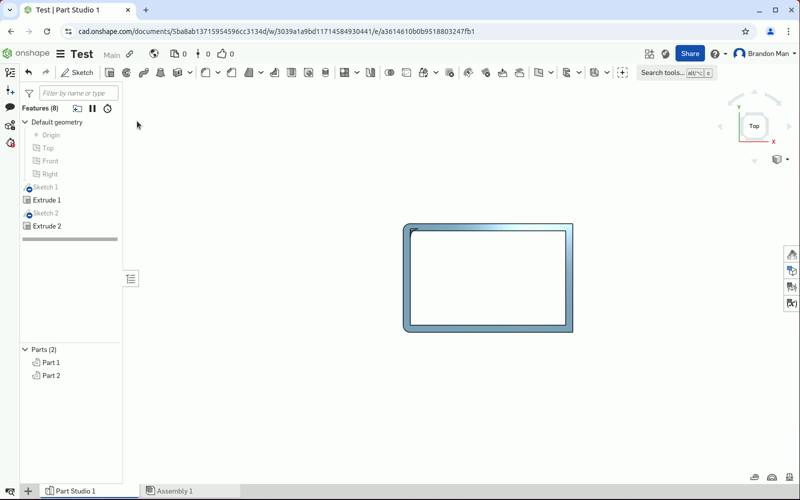
key(shift+h)
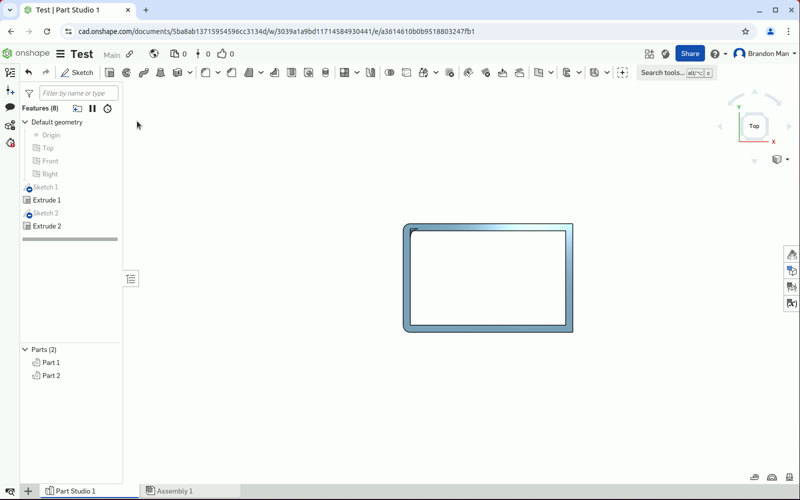
mouse_move(73, 189)
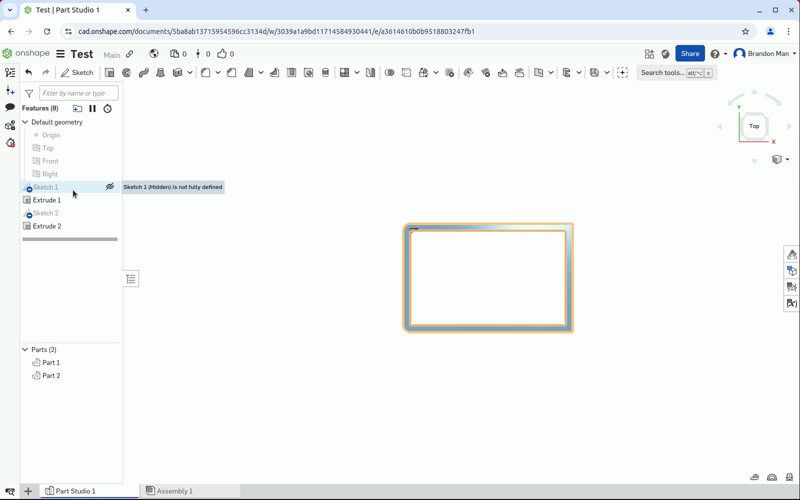
click(73, 189)
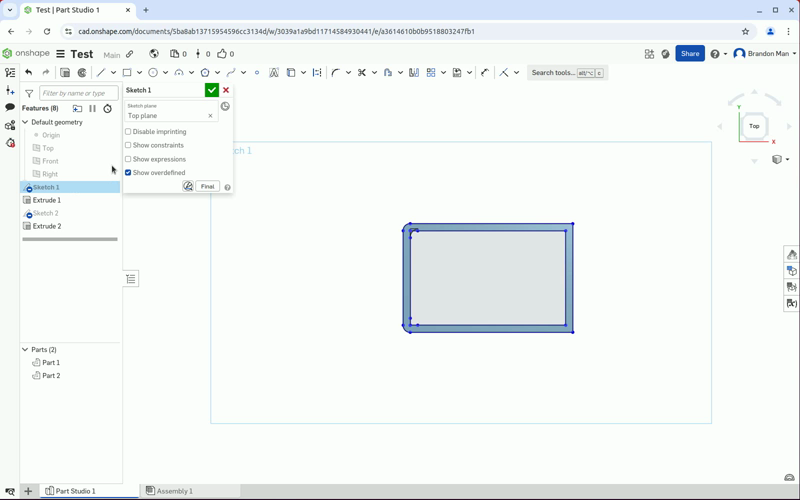
mouse_move(229, 92)
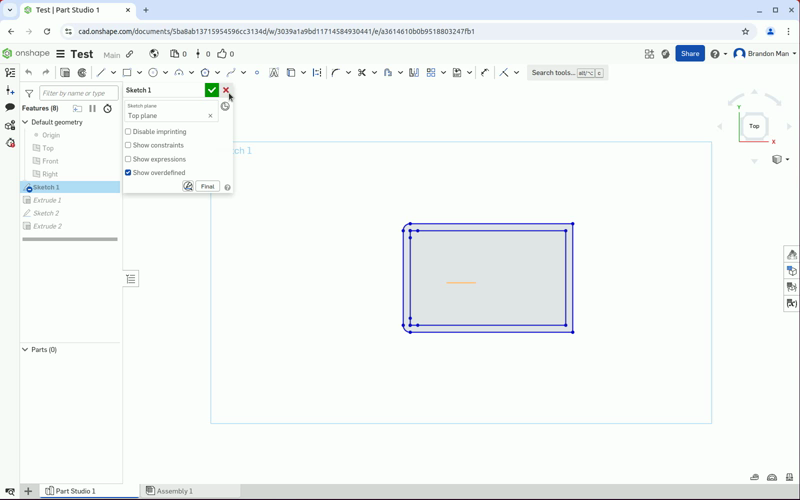
click(229, 92)
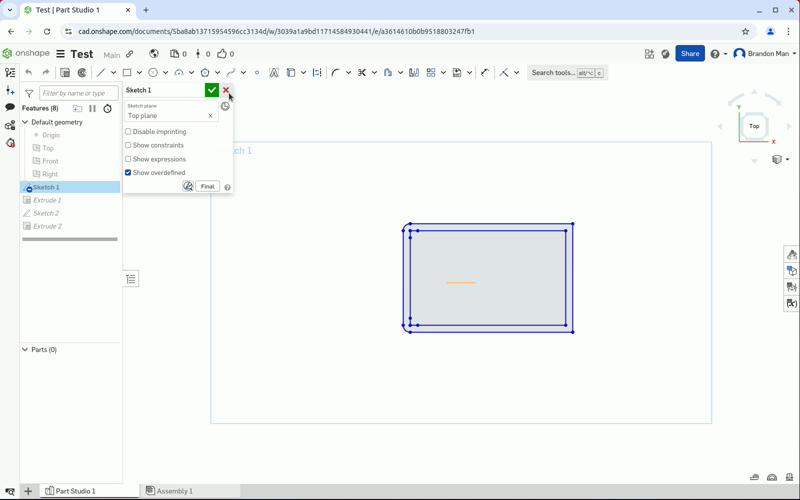
key(shift+s)
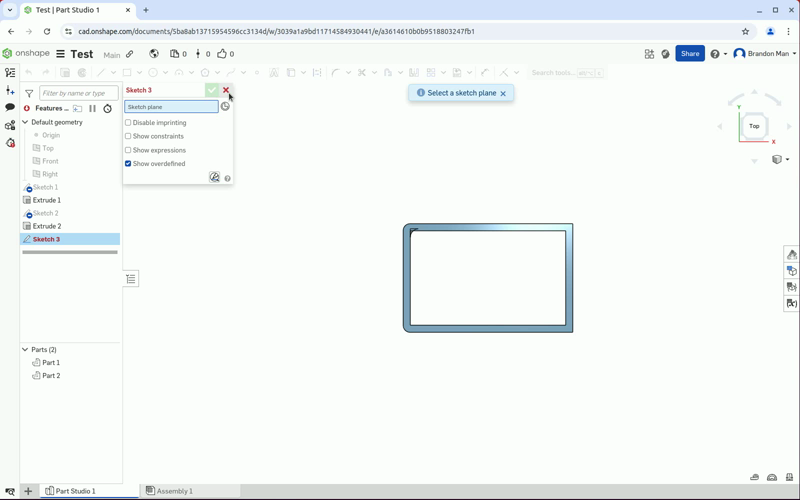
mouse_move(73, 150)
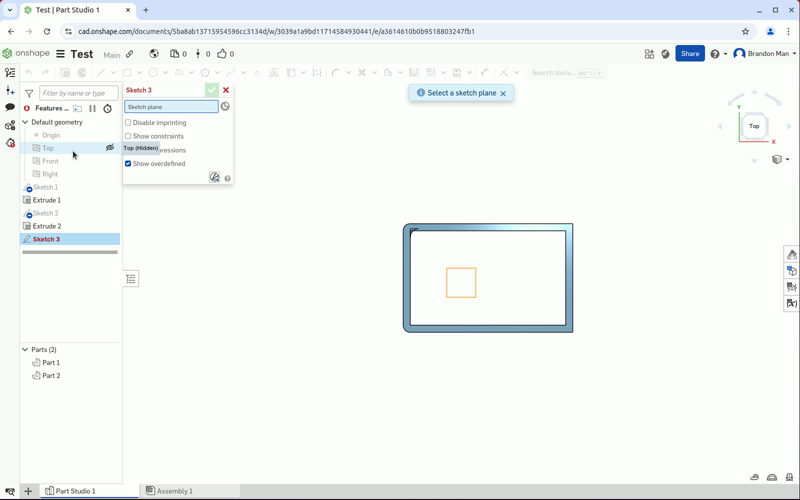
click(73, 150)
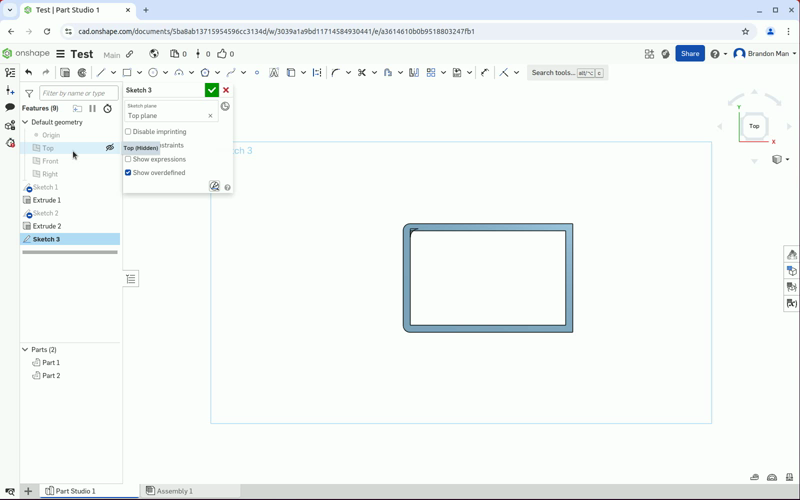
mouse_move(73, 352)
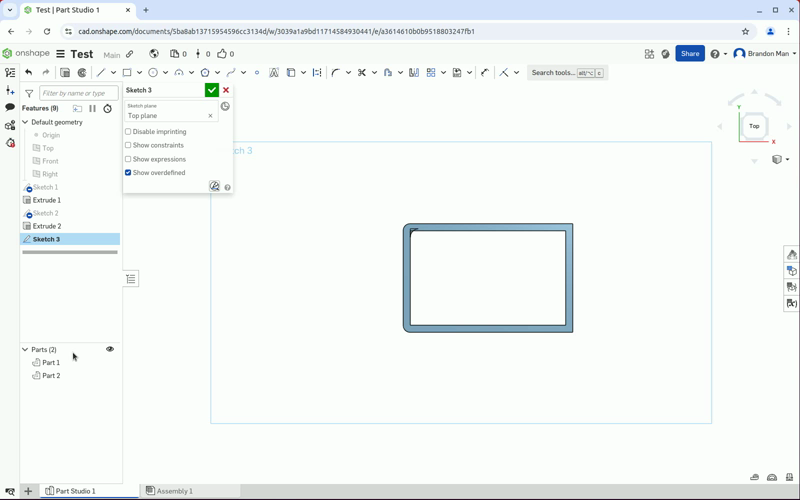
key(y)
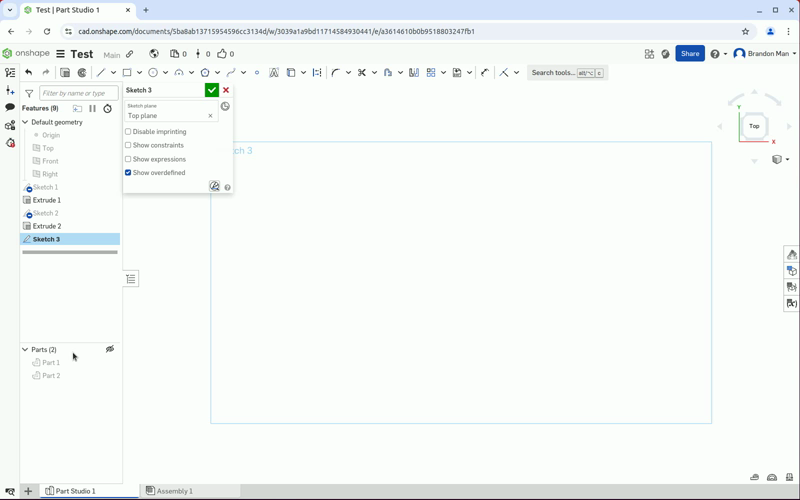
key(l)
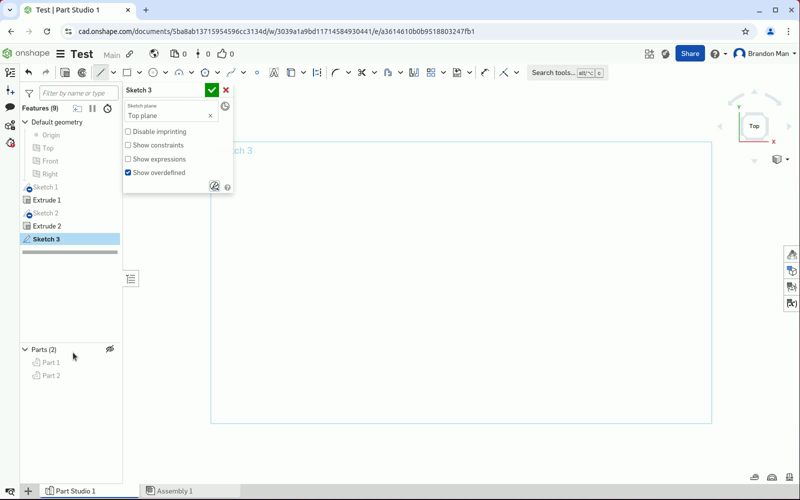
key_down(shift)
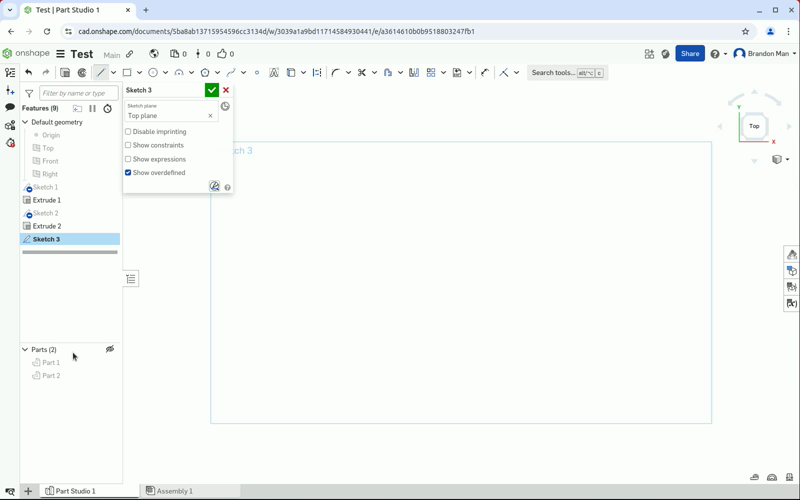
mouse_move(410, 325)
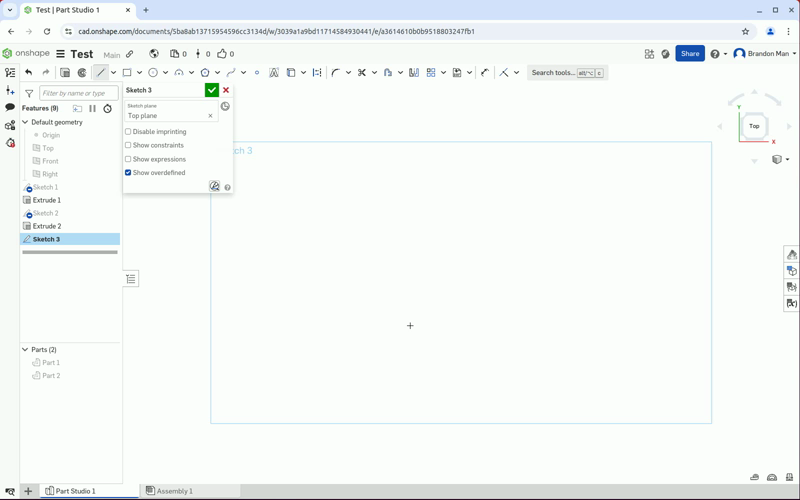
click(410, 325)
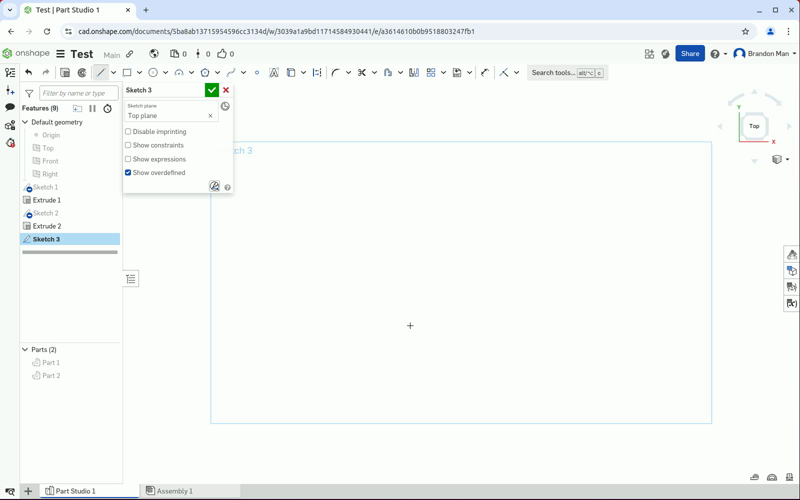
key_up(shift)
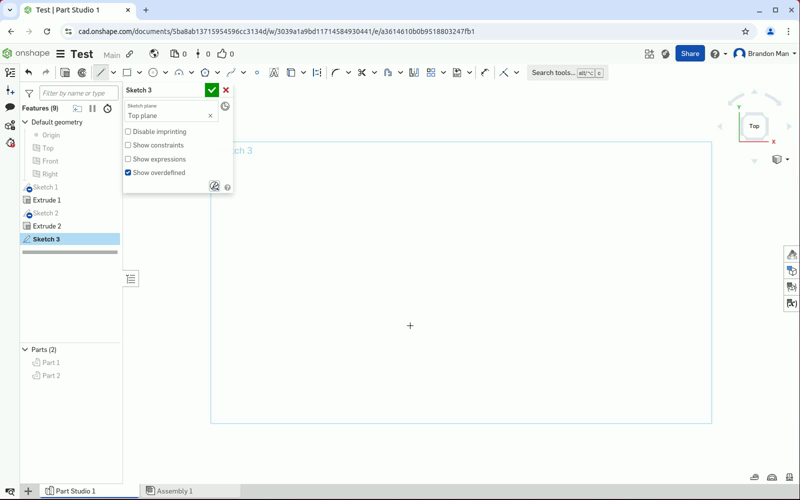
key_down(shift)
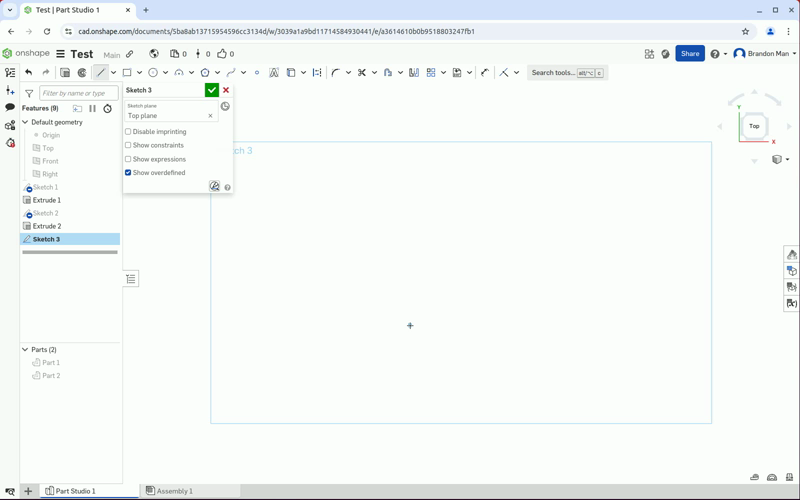
mouse_move(440, 325)
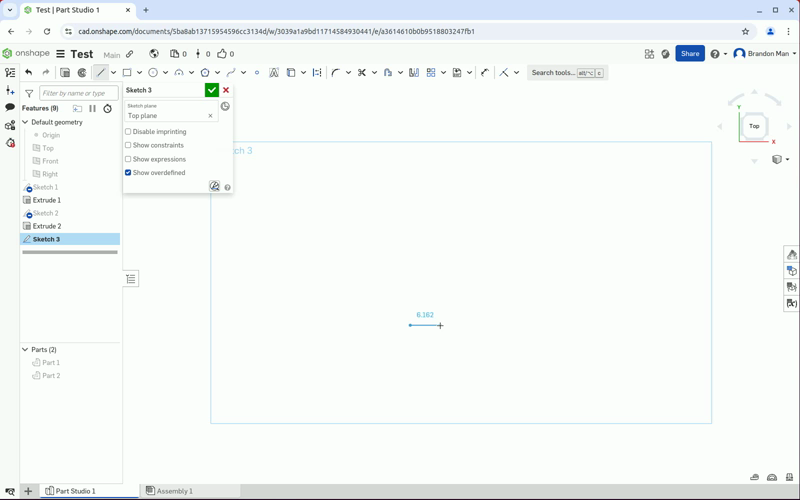
mouse_move(418, 325)
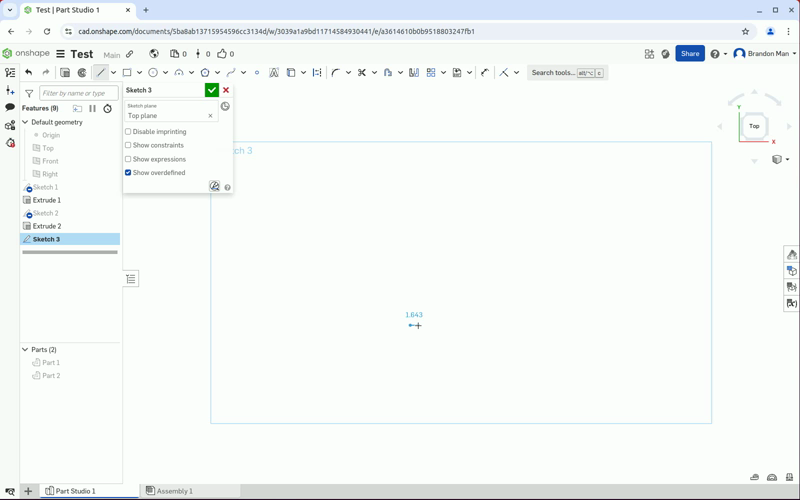
click(418, 325)
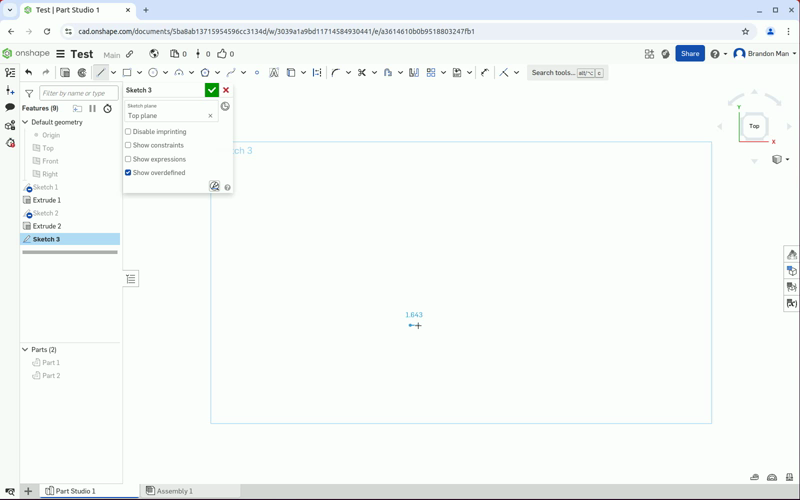
key_up(shift)
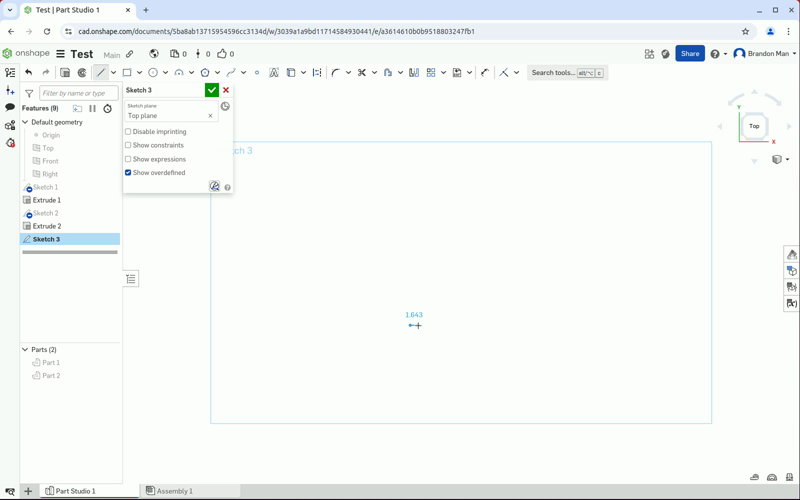
key(esc)
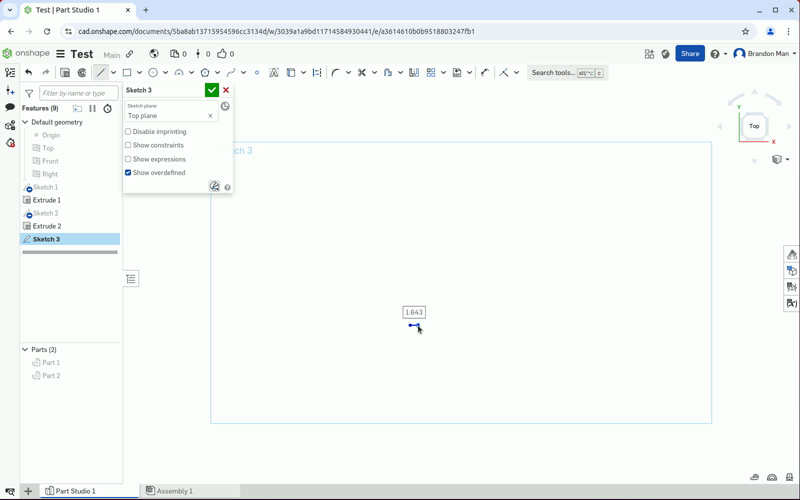
key(a)
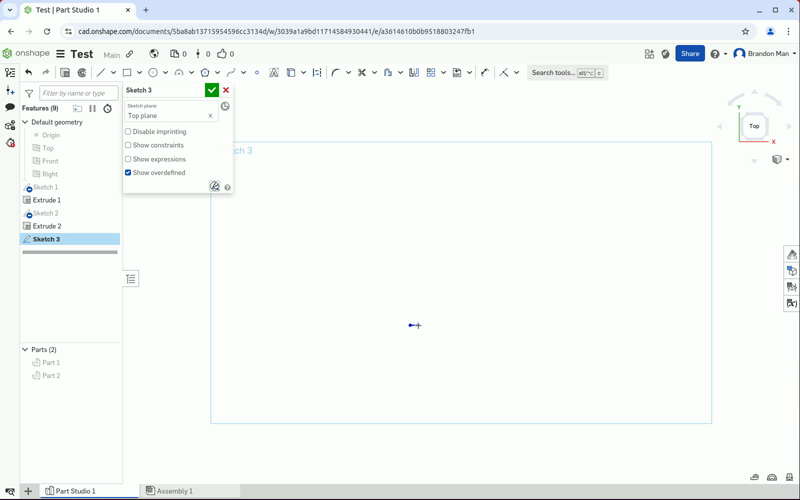
mouse_move(418, 325)
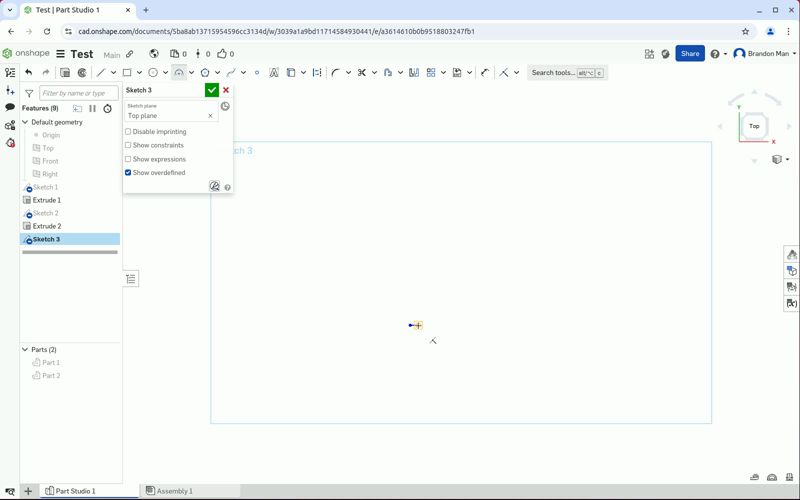
click(418, 325)
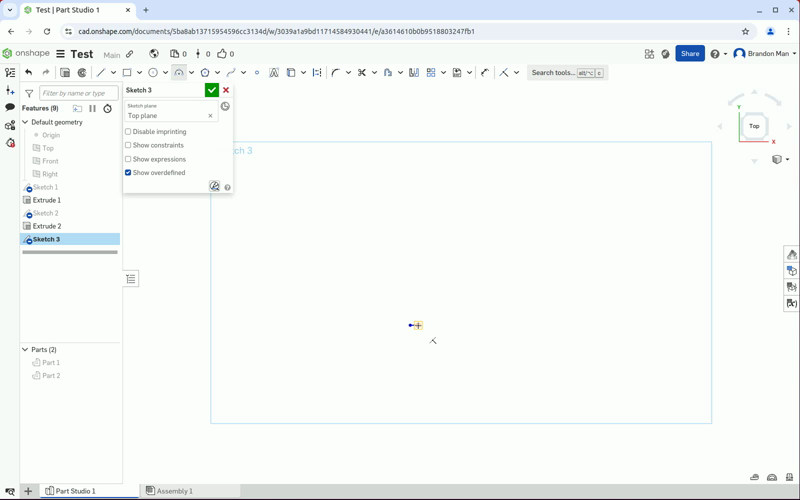
key_down(shift)
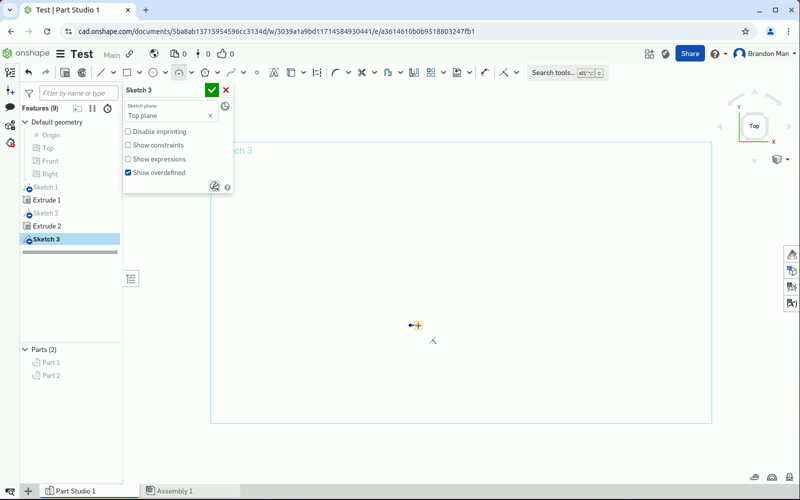
mouse_move(410, 316)
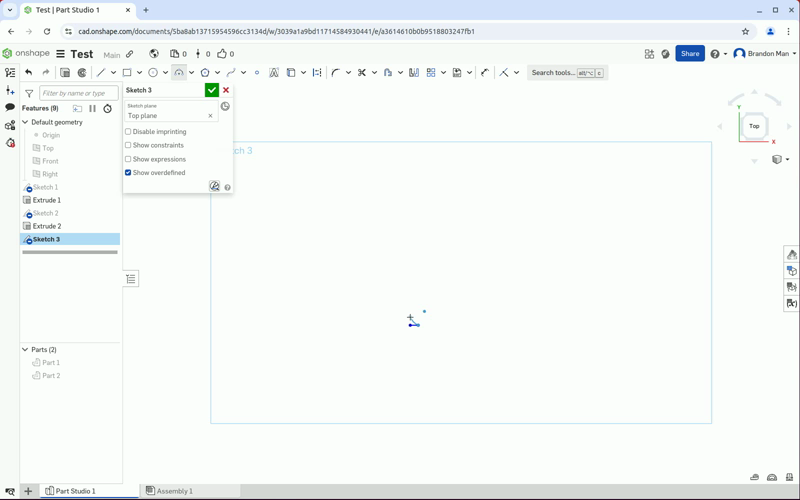
click(410, 316)
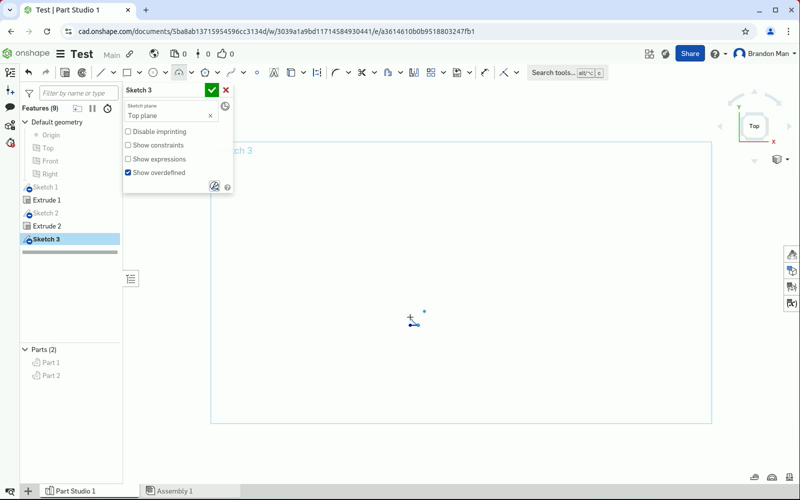
mouse_move(412, 322)
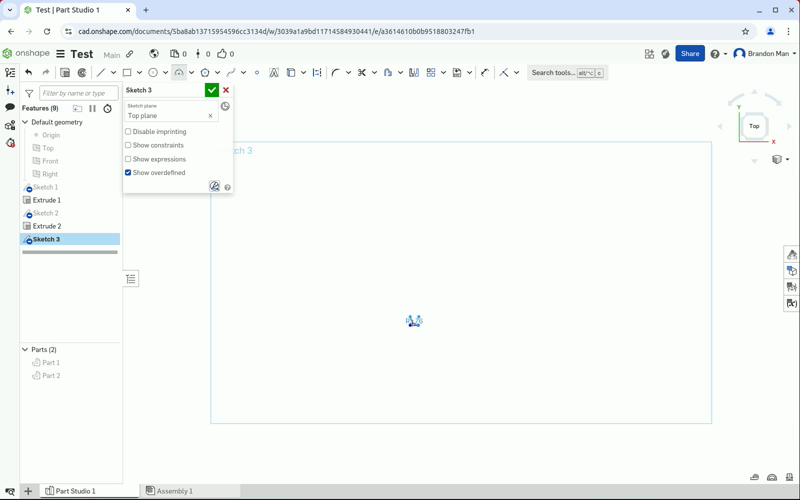
scroll(6)
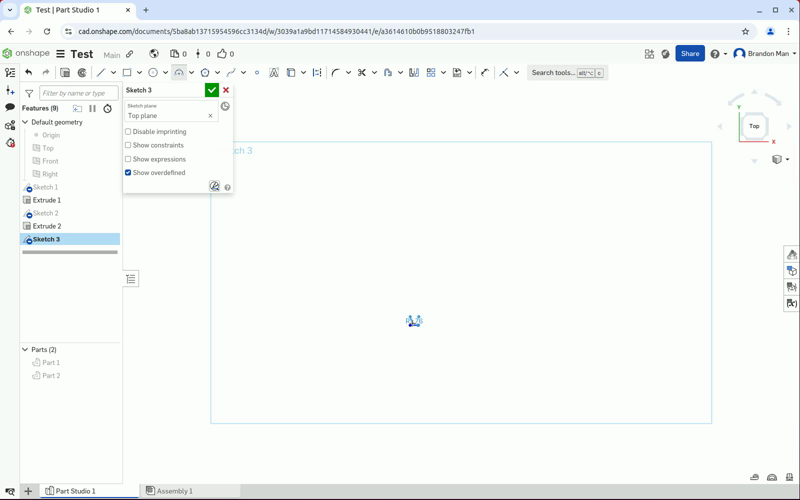
scroll(6)
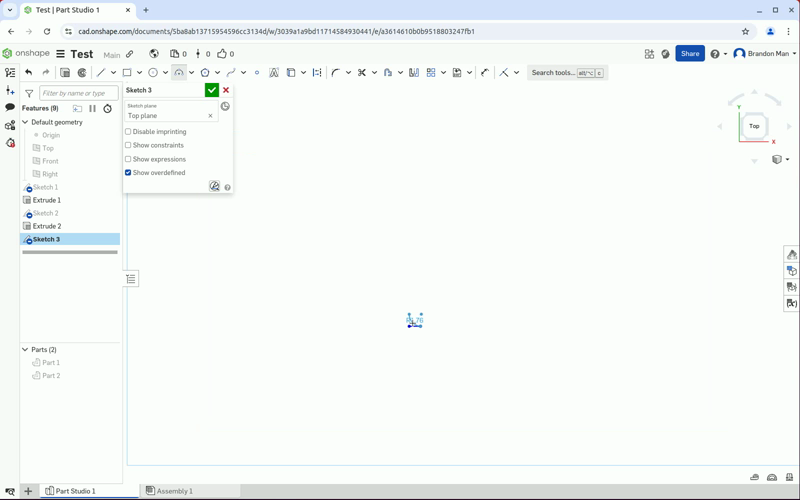
scroll(6)
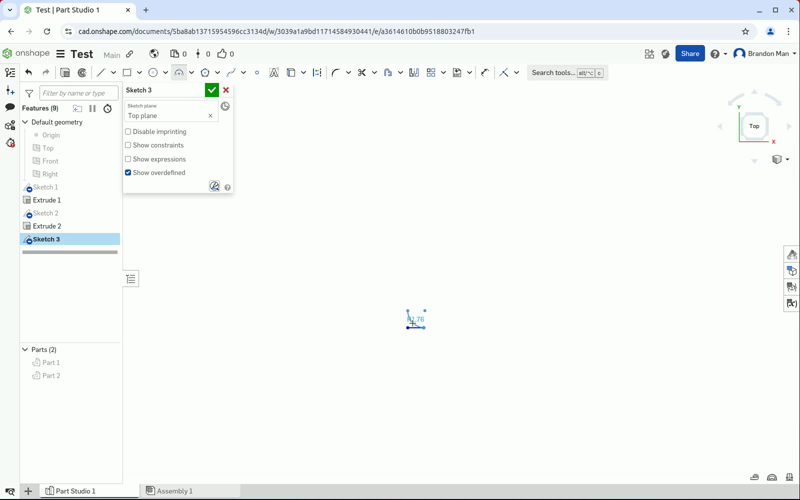
scroll(6)
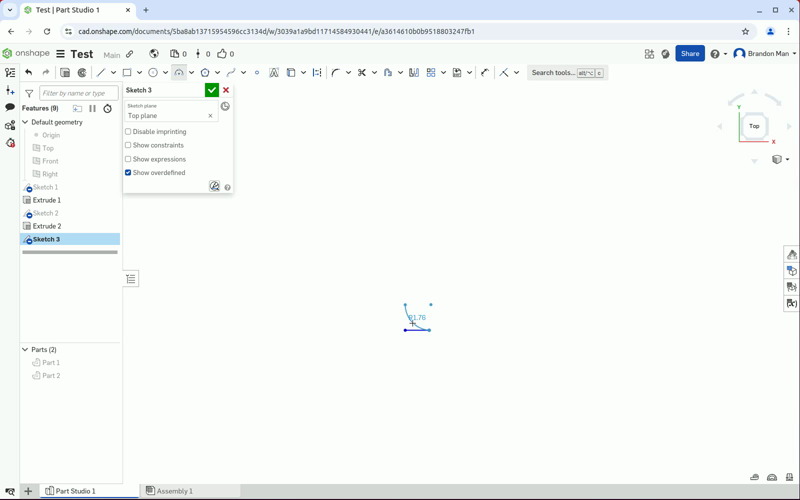
scroll(6)
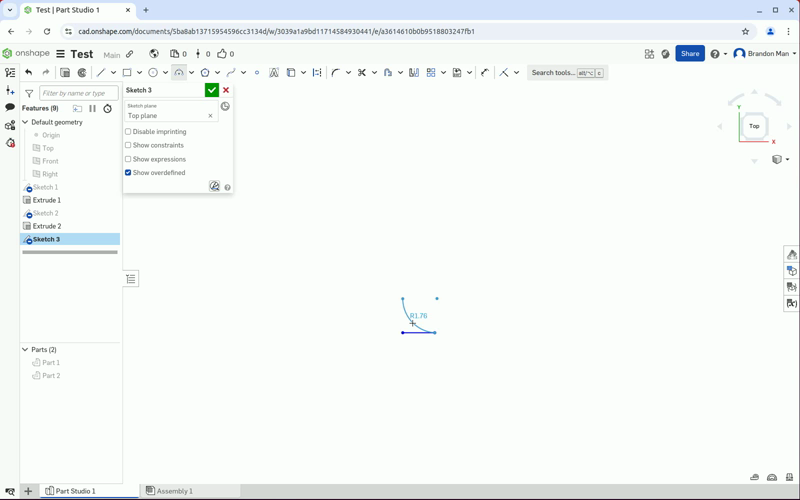
scroll(6)
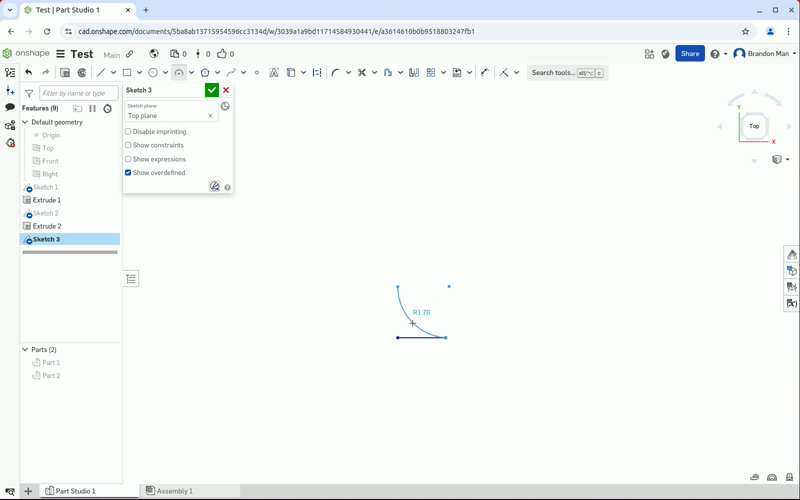
scroll(6)
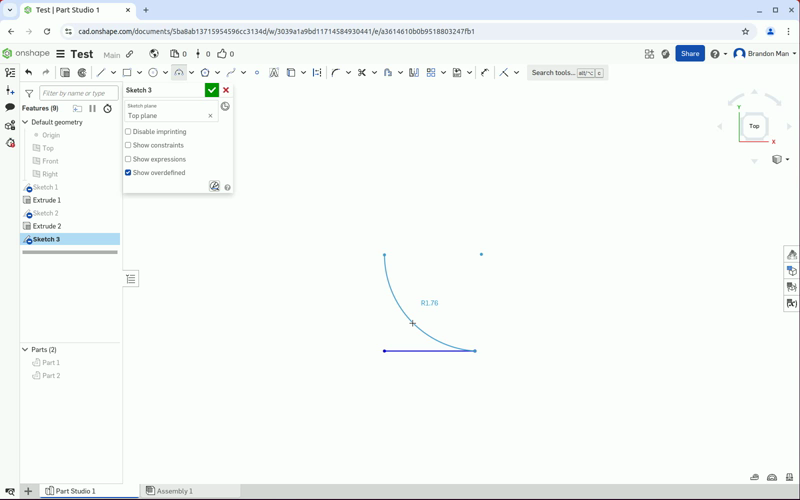
click(412, 322)
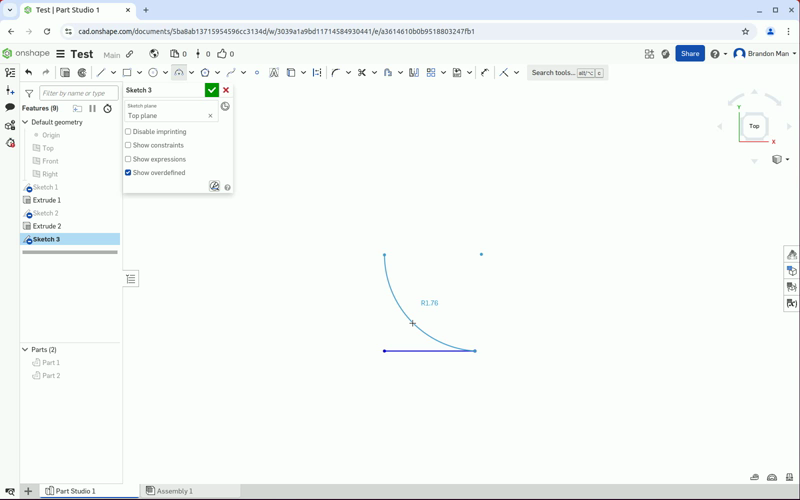
scroll(-6)
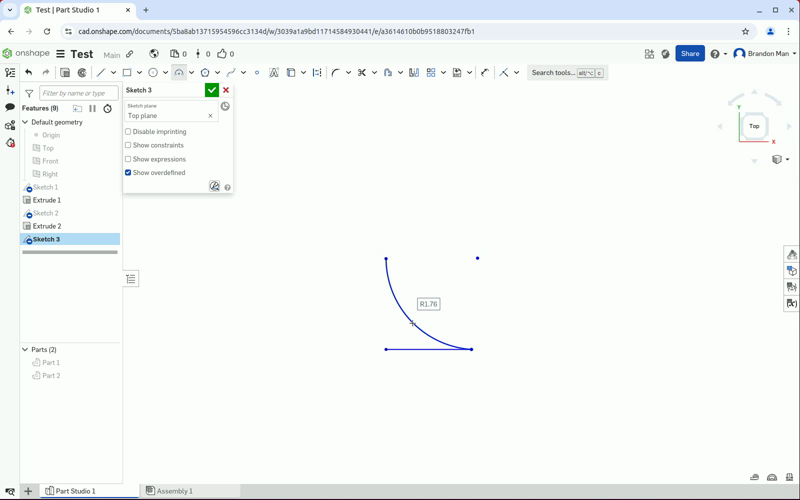
scroll(-6)
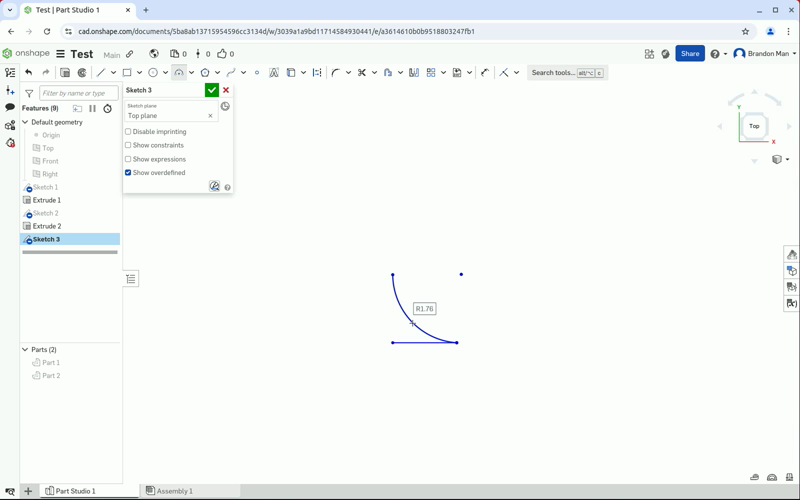
scroll(-6)
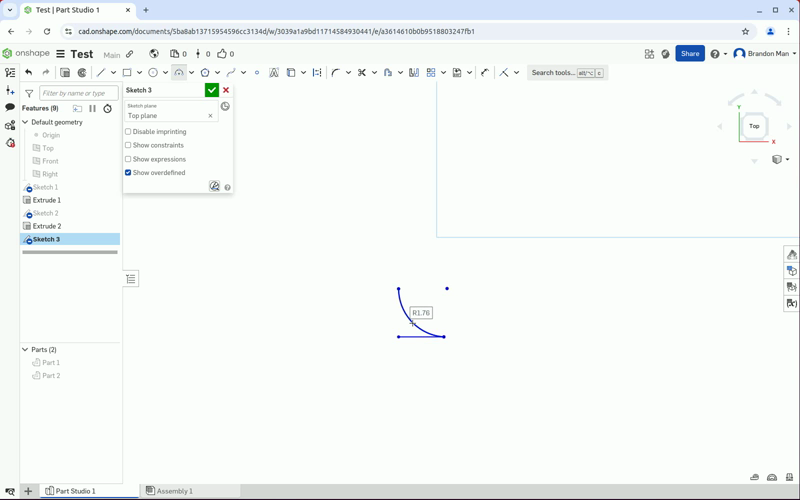
scroll(-6)
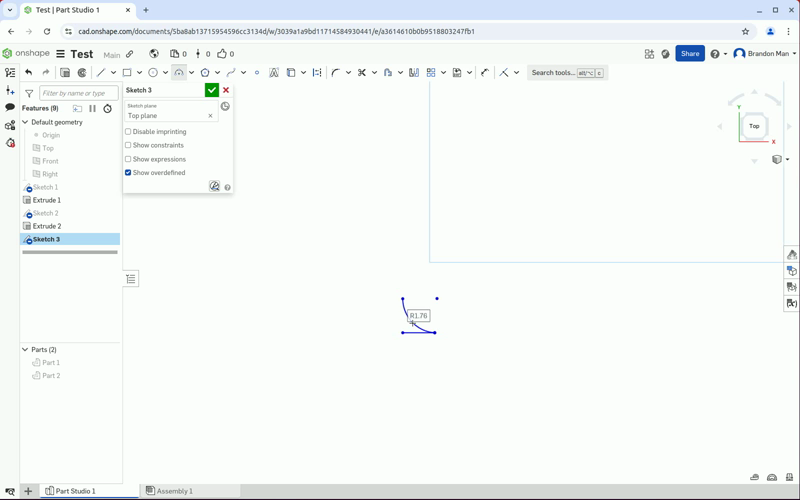
scroll(-6)
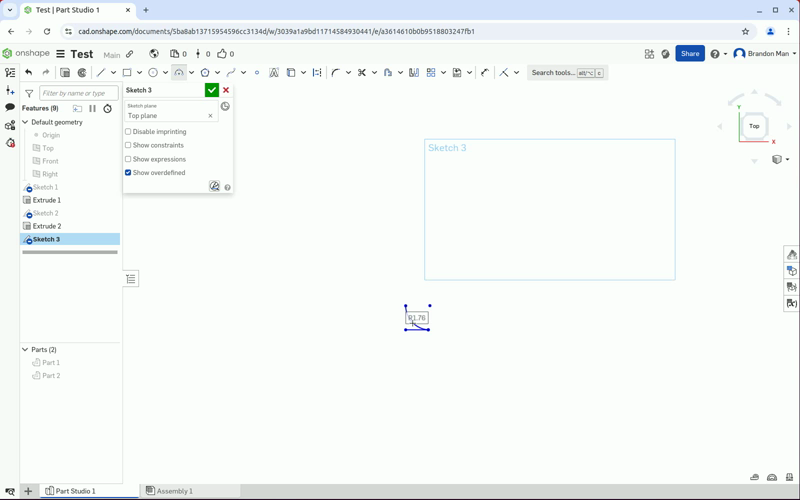
scroll(-6)
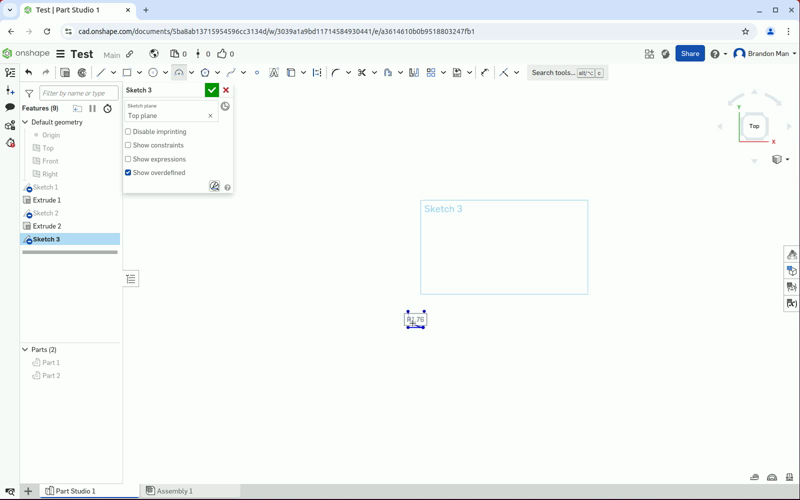
scroll(-6)
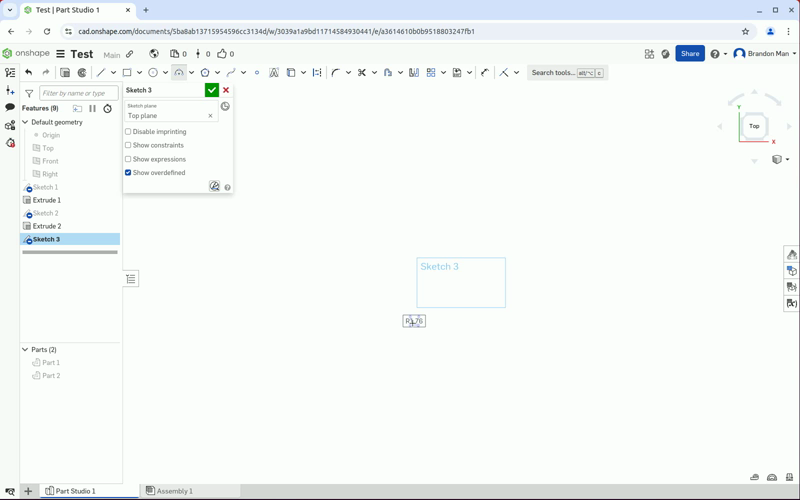
key_up(shift)
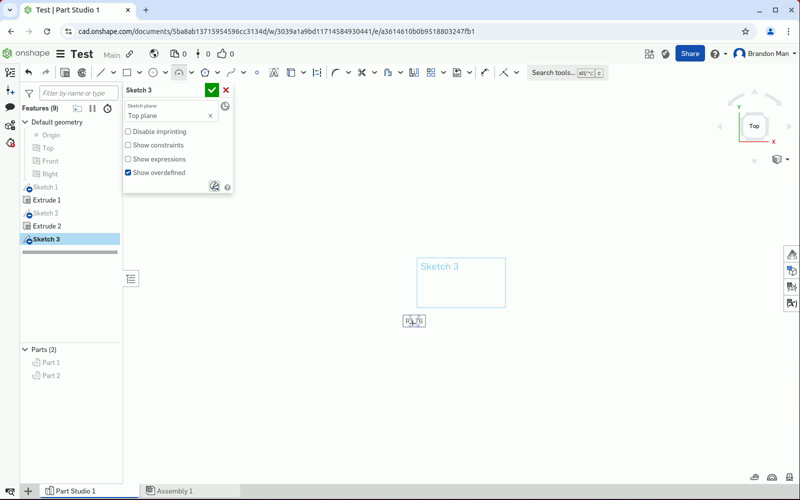
key(esc)
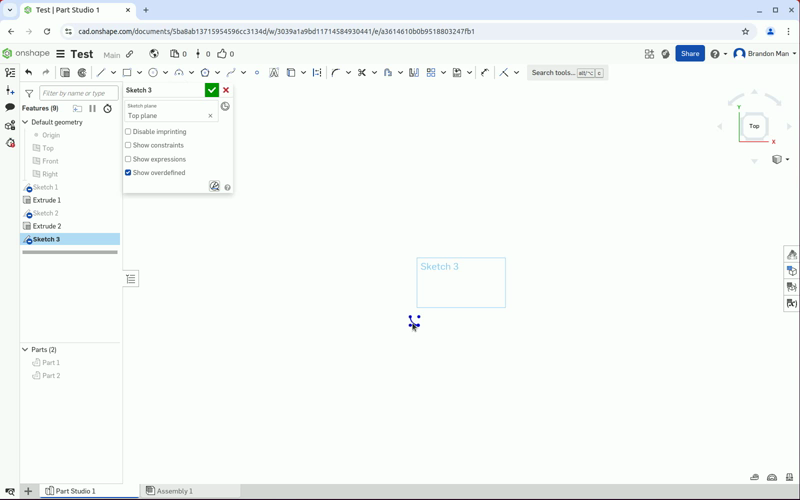
key(l)
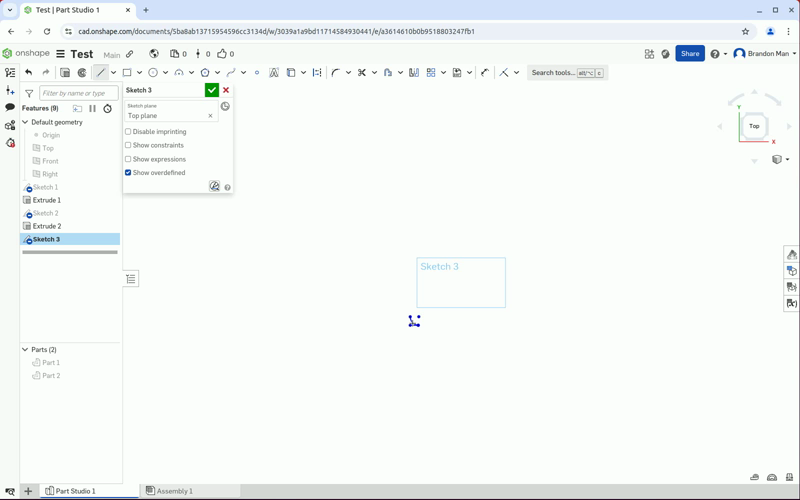
mouse_move(410, 316)
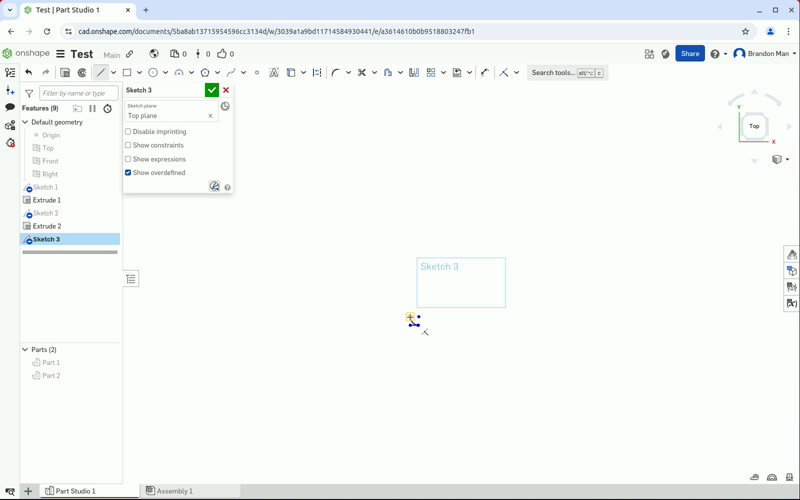
click(410, 316)
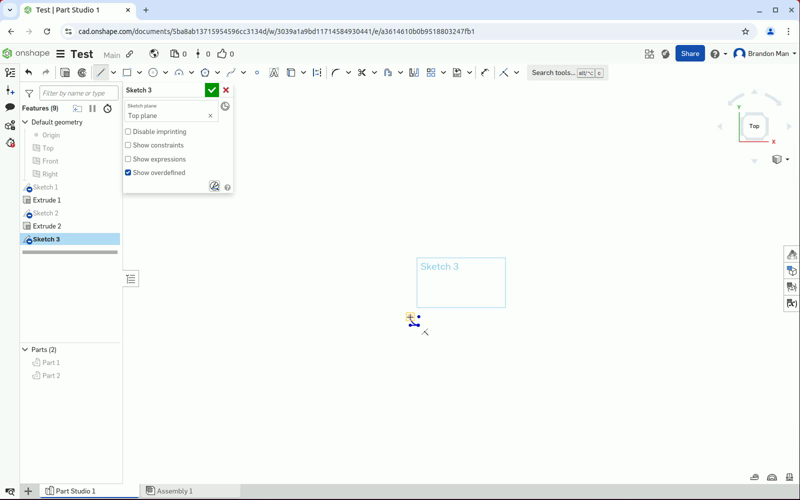
mouse_move(440, 316)
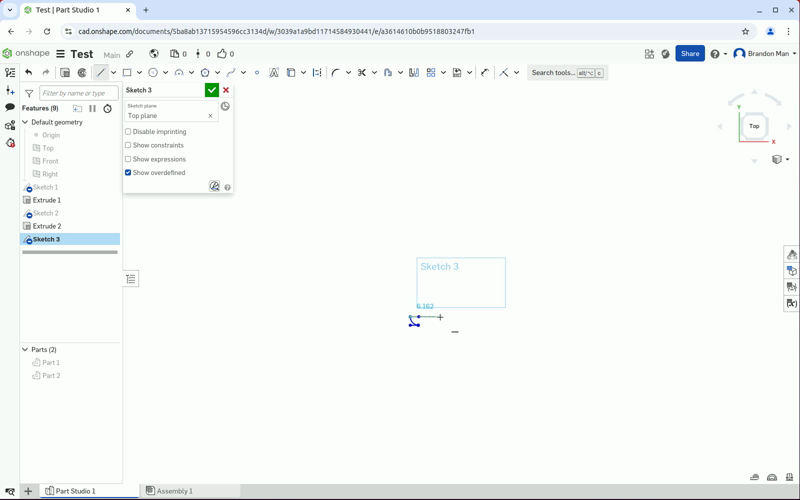
key_down(shift)
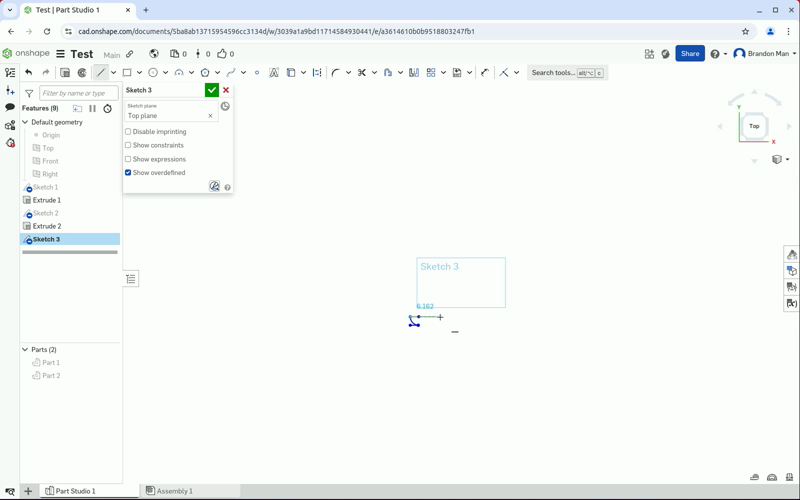
mouse_move(410, 325)
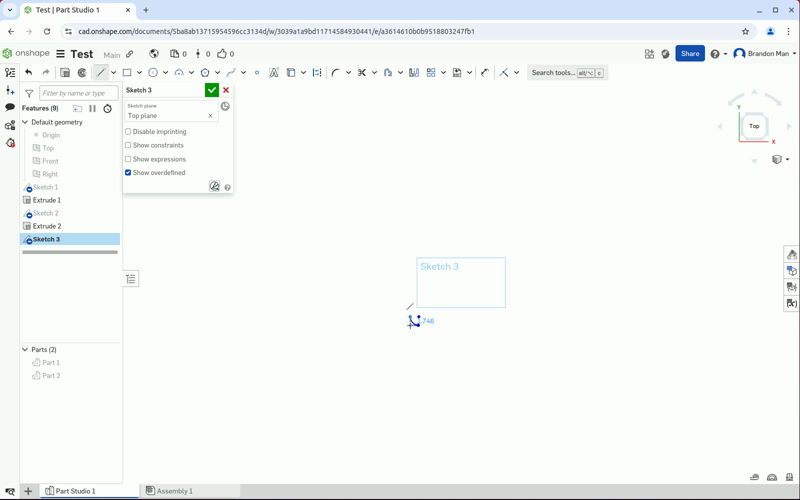
scroll(6)
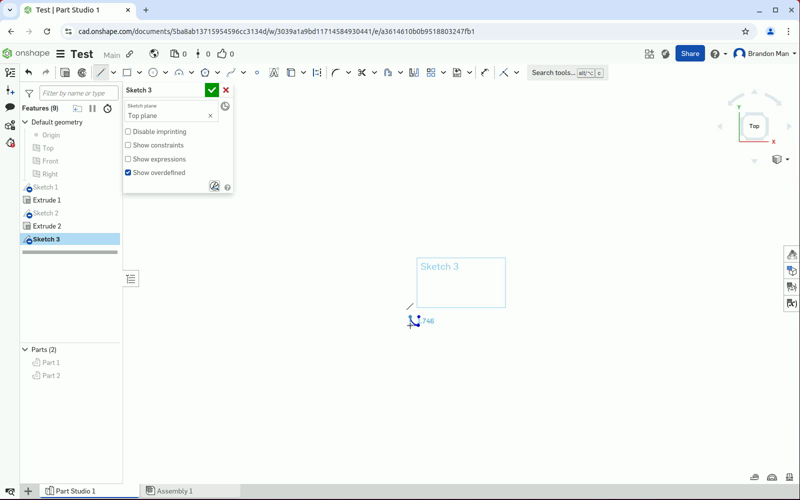
scroll(6)
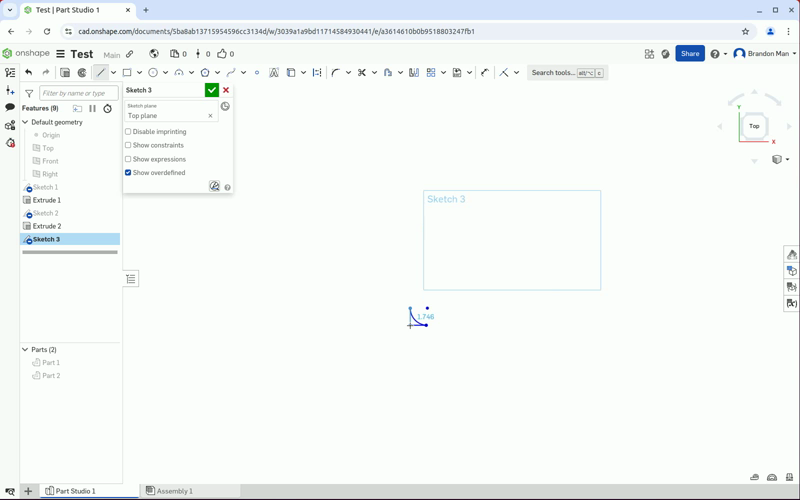
scroll(6)
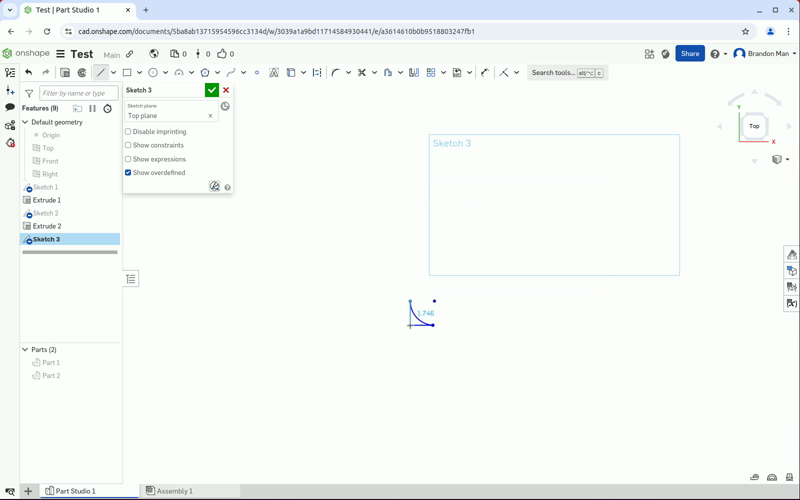
scroll(6)
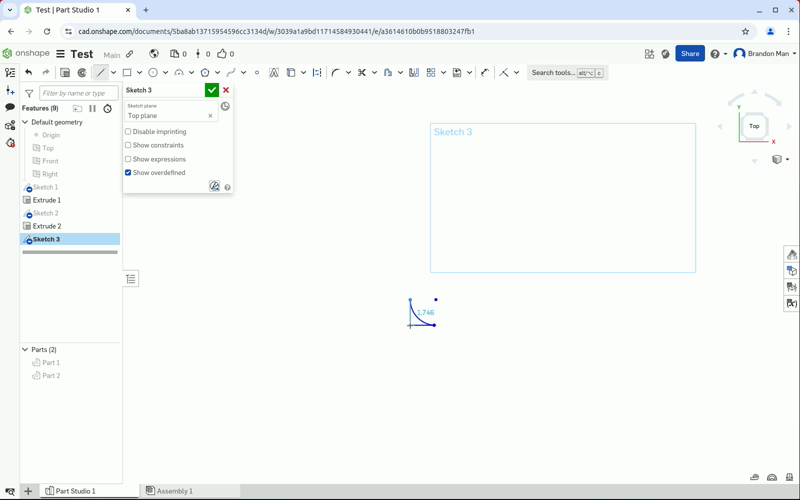
scroll(6)
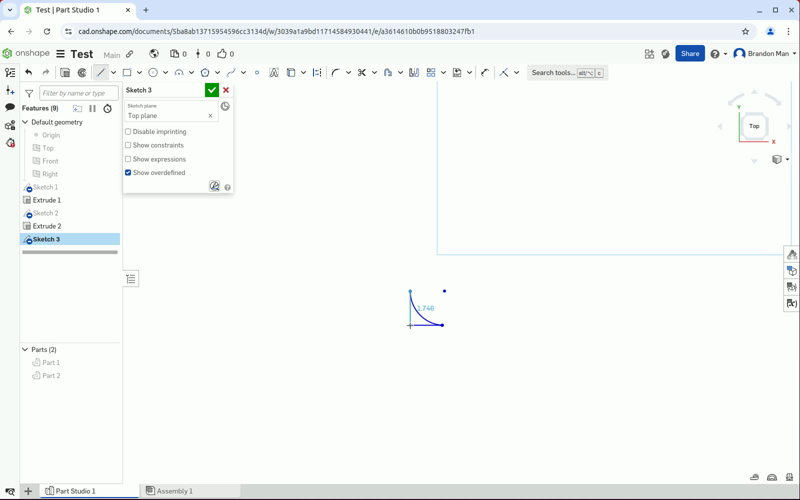
scroll(6)
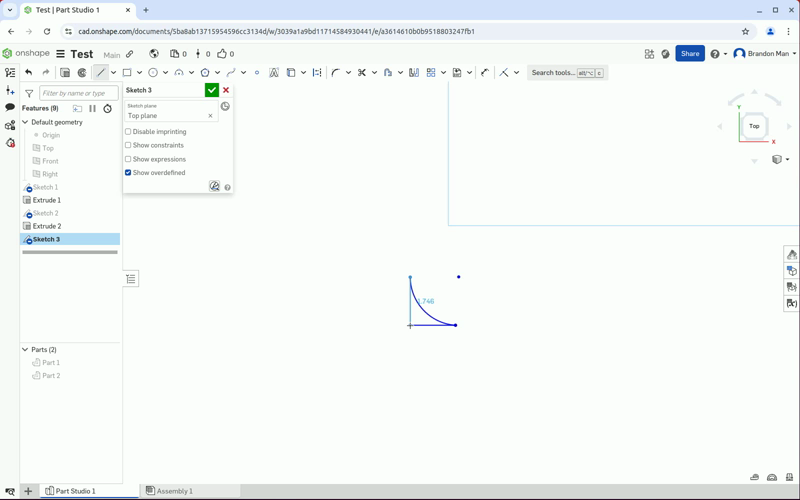
scroll(6)
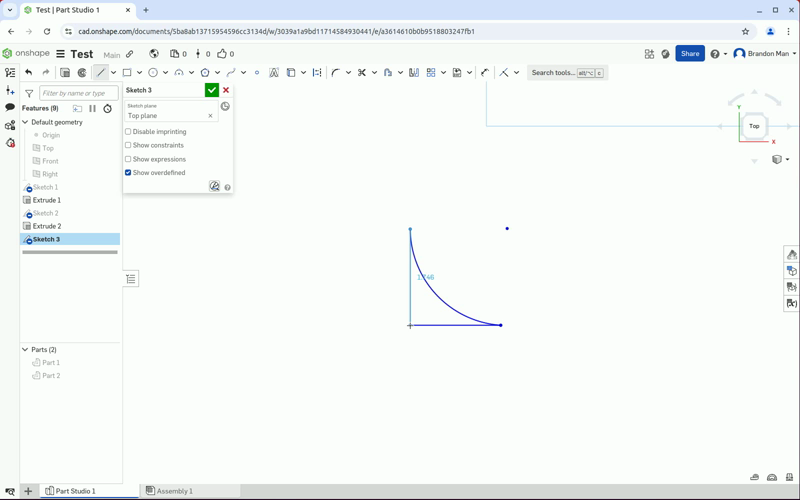
key_up(shift)
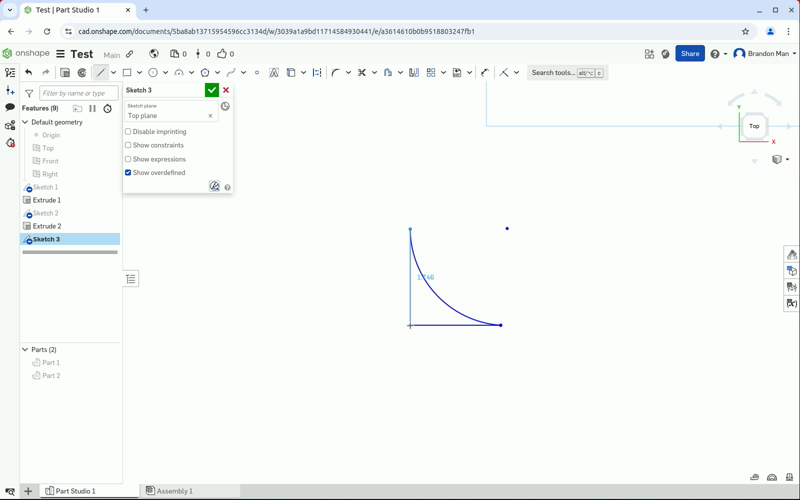
click(410, 325)
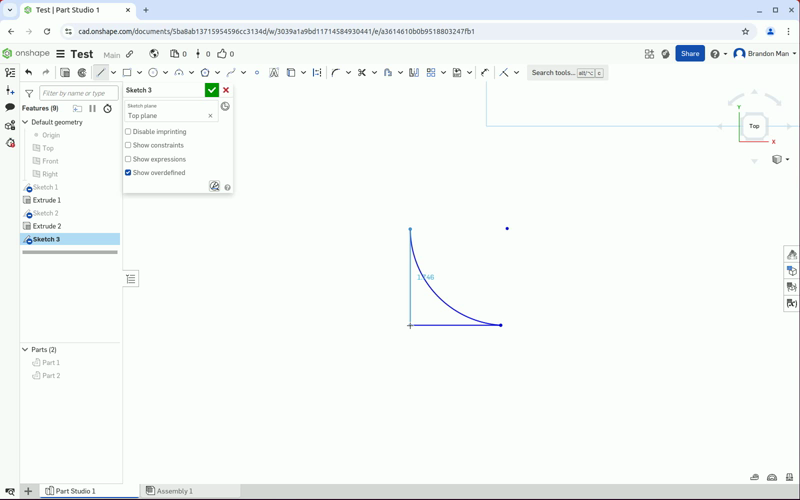
scroll(-6)
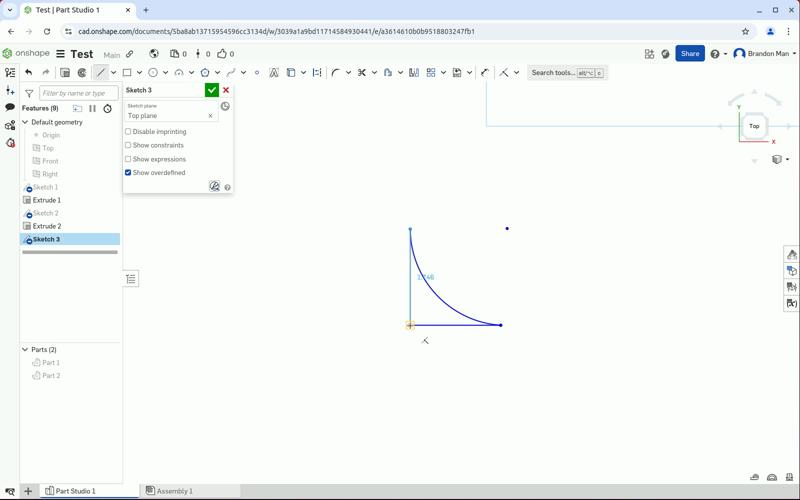
scroll(-6)
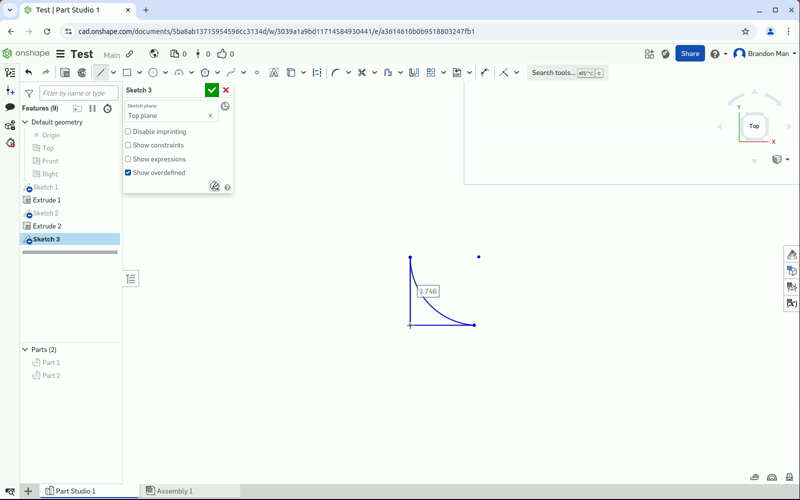
scroll(-6)
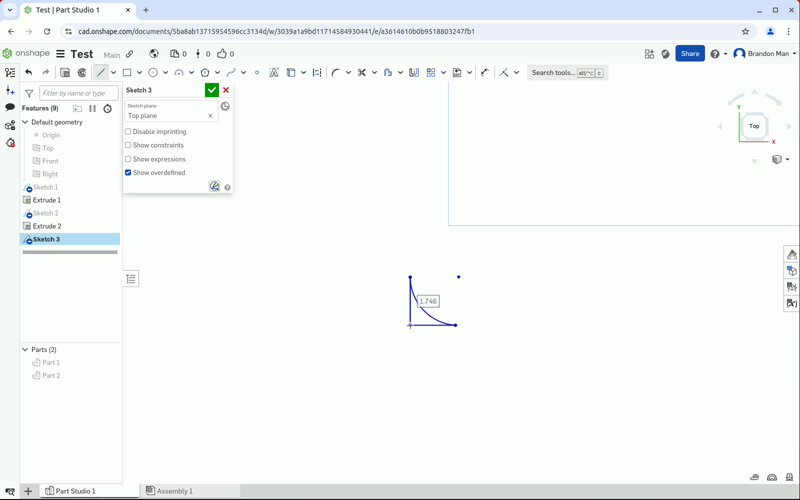
scroll(-6)
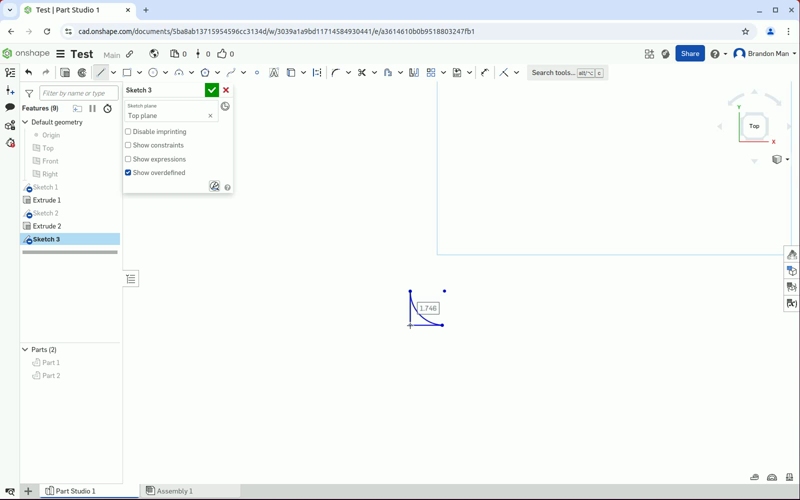
scroll(-6)
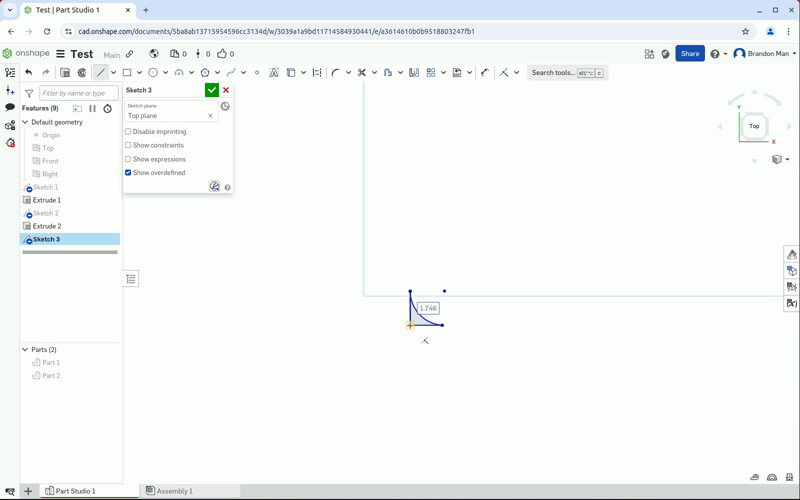
scroll(-6)
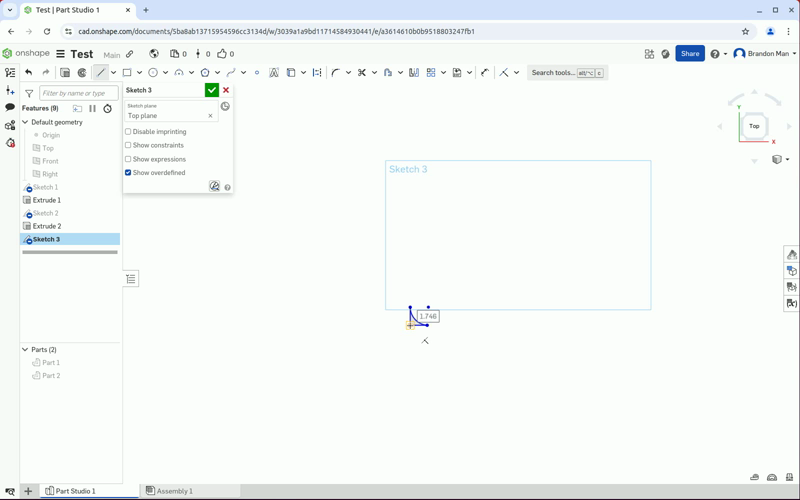
scroll(-6)
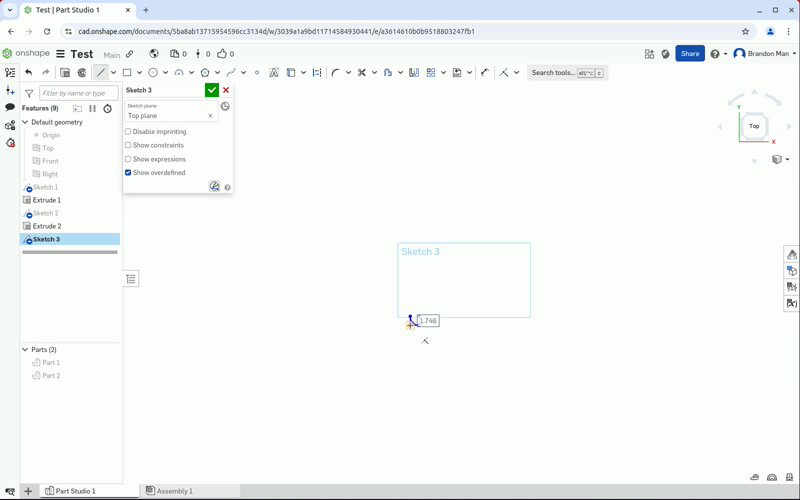
key(esc)
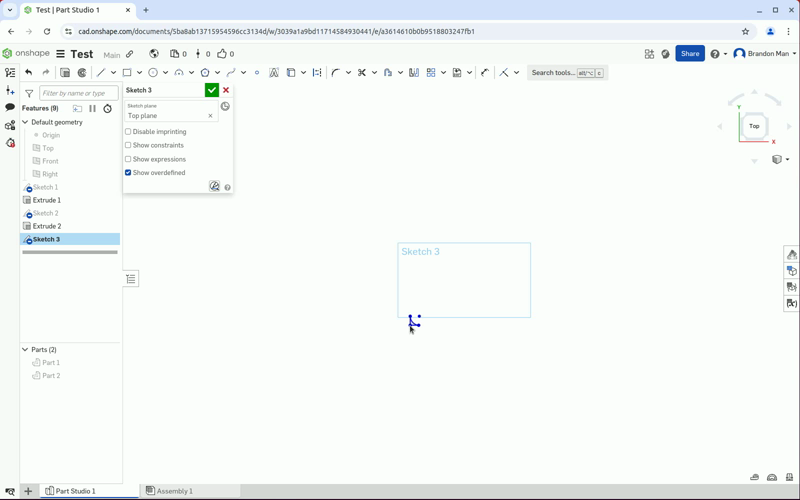
mouse_move(411, 323)
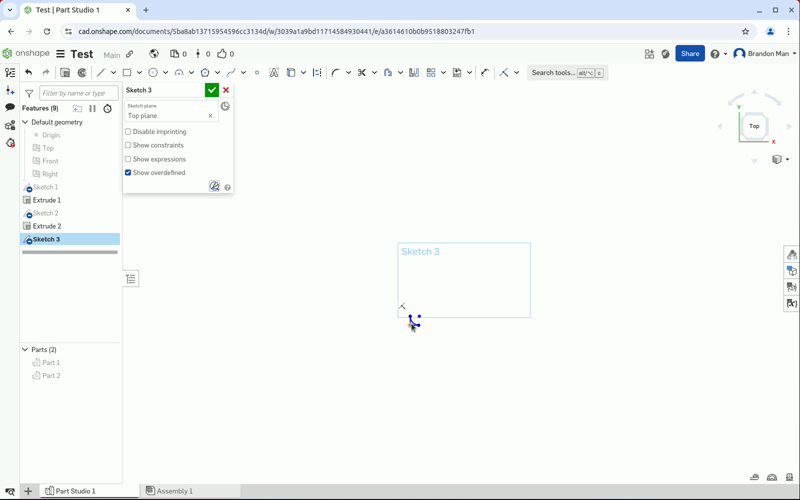
scroll(6)
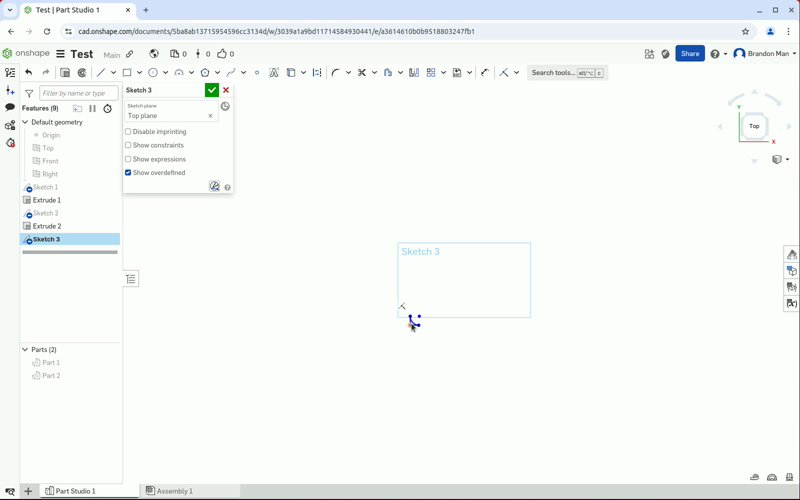
scroll(6)
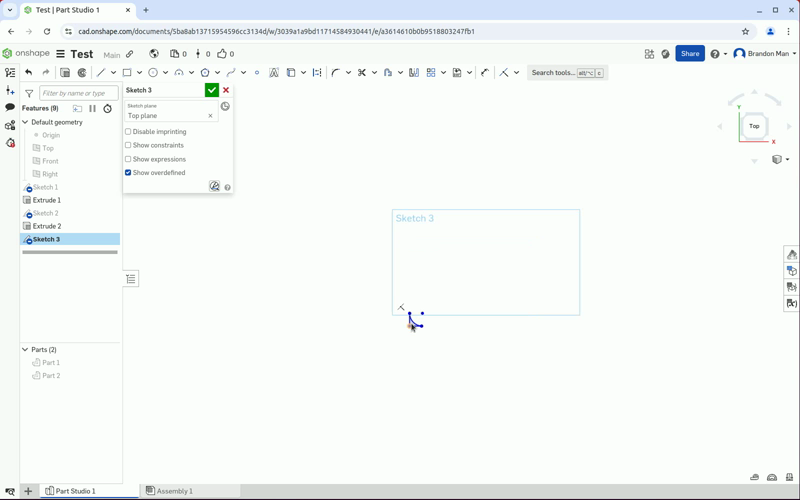
scroll(6)
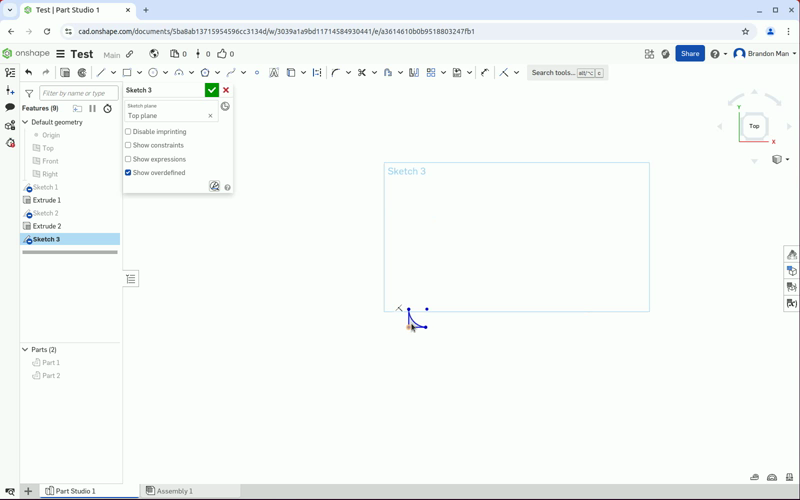
scroll(6)
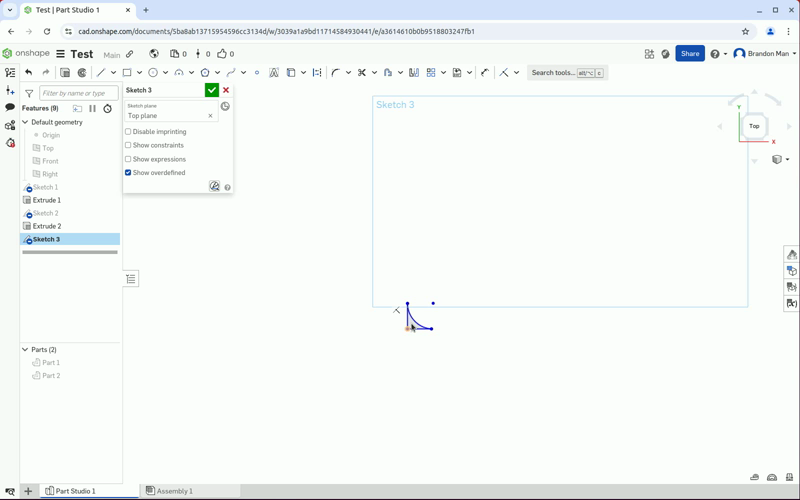
scroll(6)
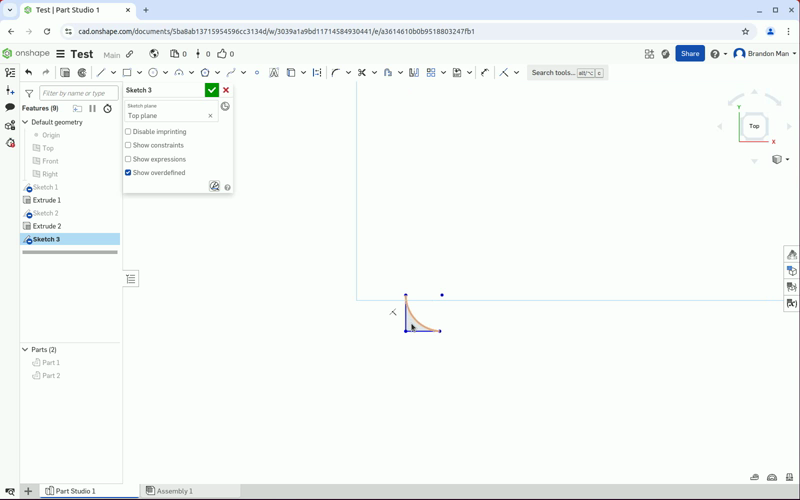
scroll(6)
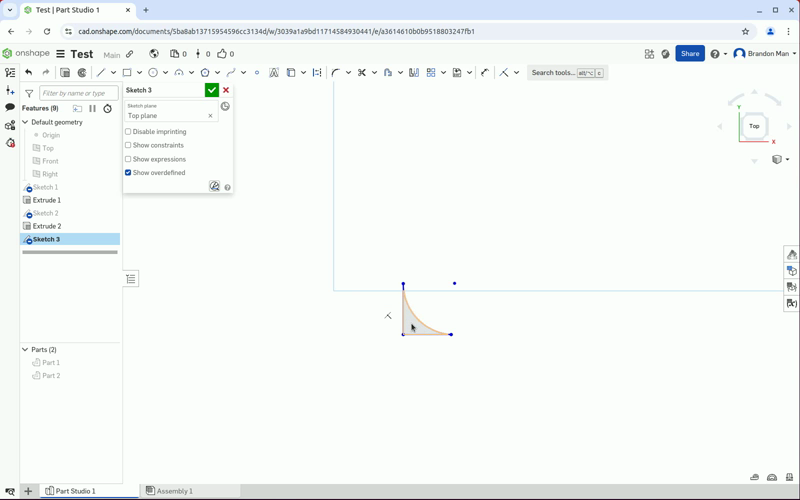
scroll(6)
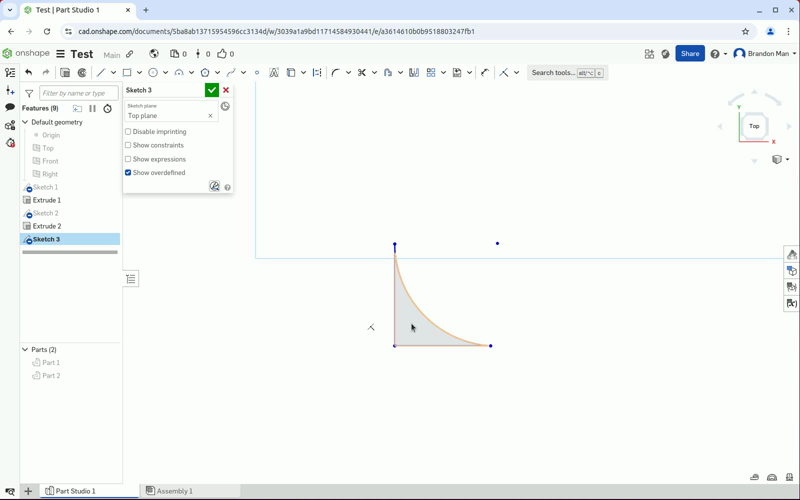
click(411, 323)
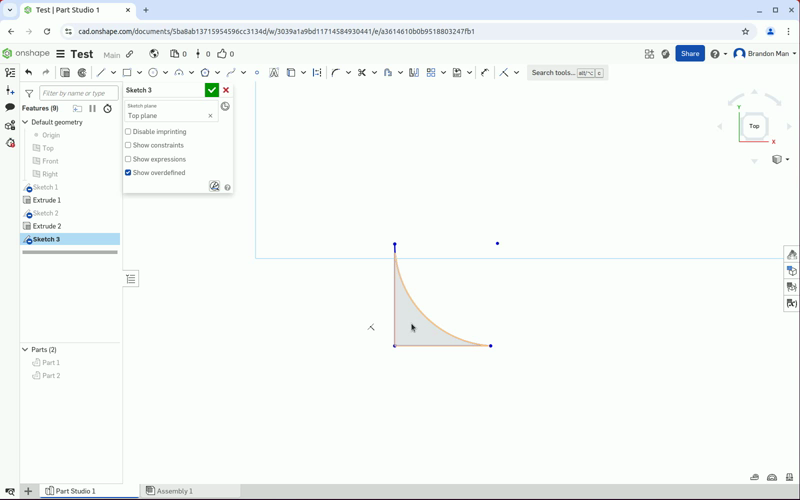
scroll(-6)
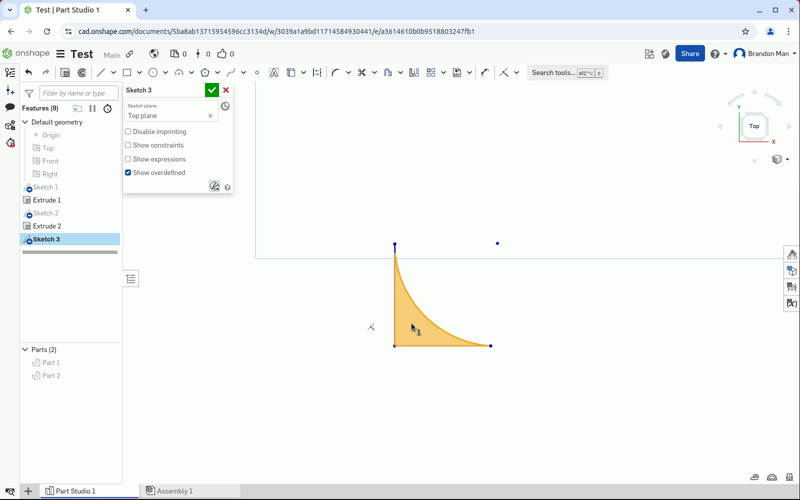
scroll(-6)
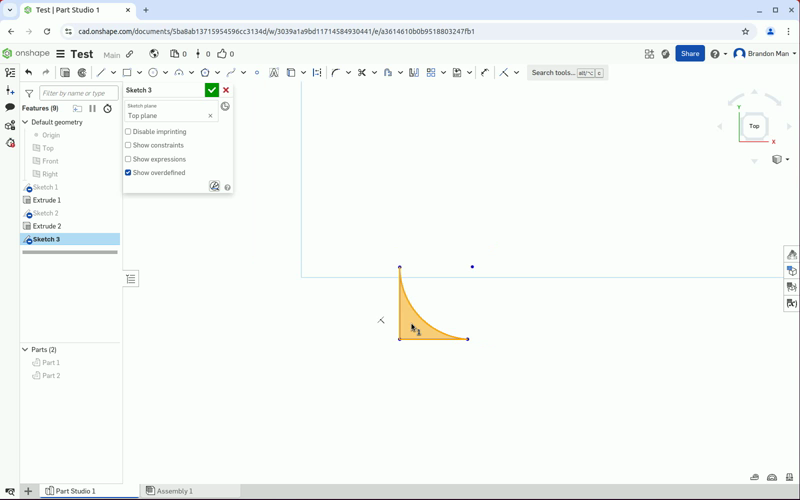
scroll(-6)
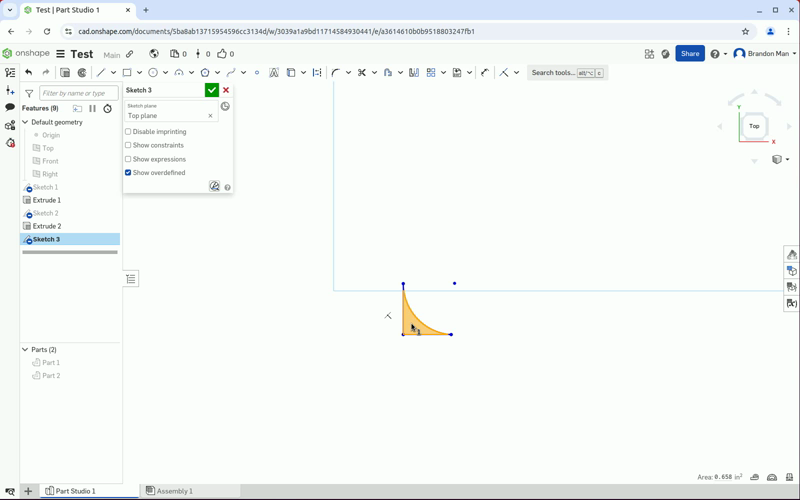
scroll(-6)
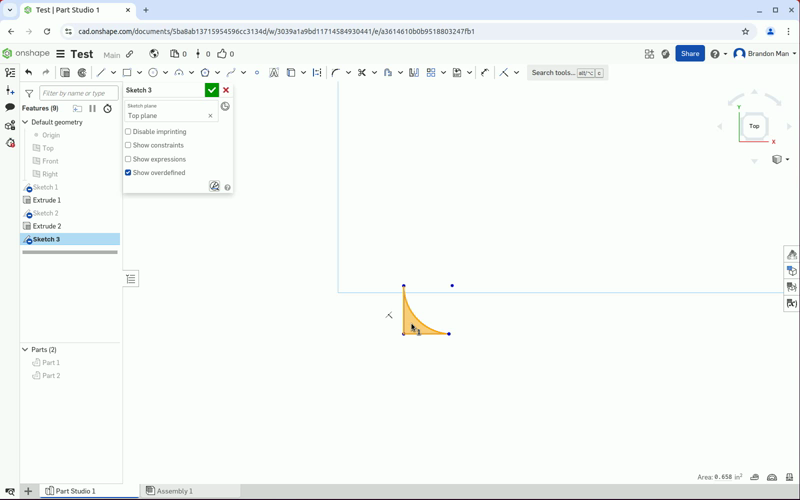
scroll(-6)
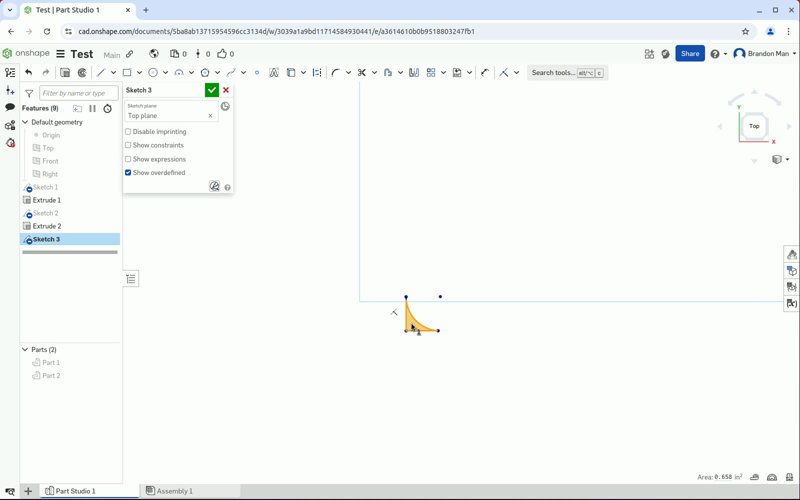
scroll(-6)
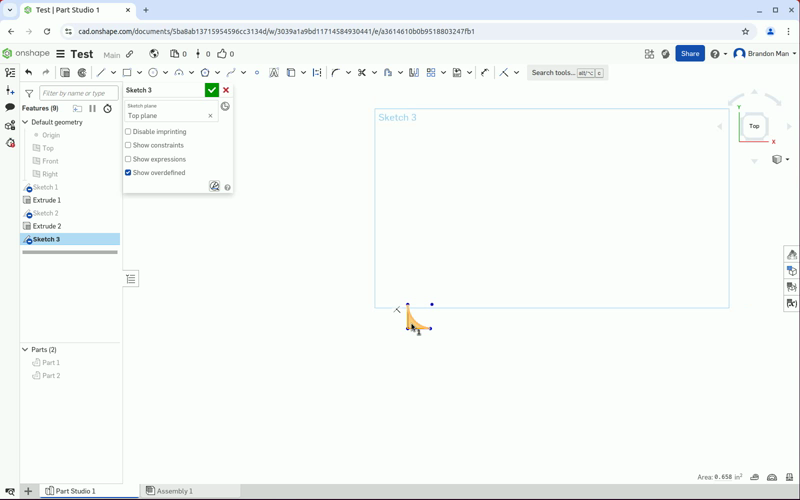
scroll(-6)
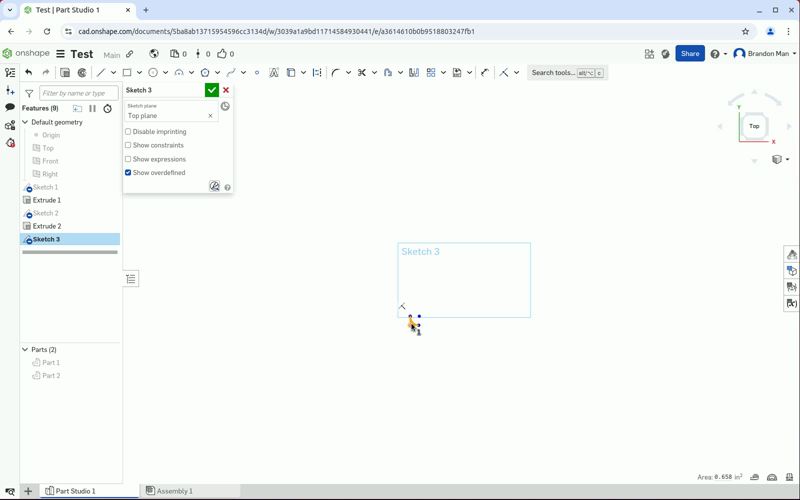
mouse_move(73, 352)
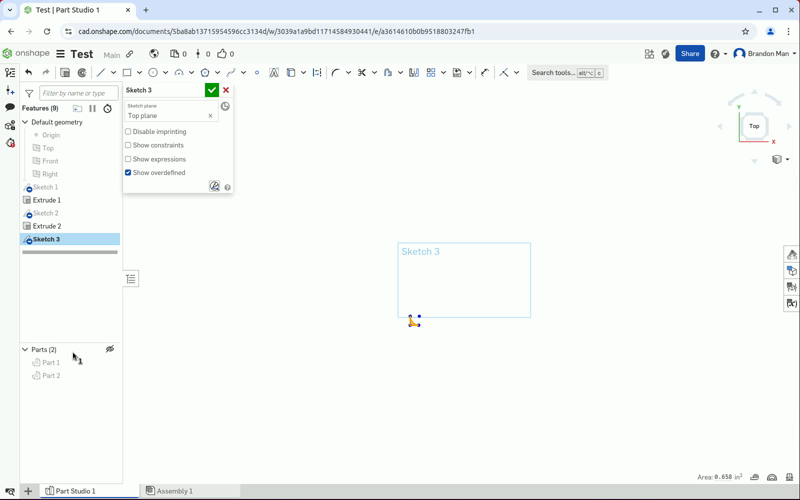
key(shift+y)
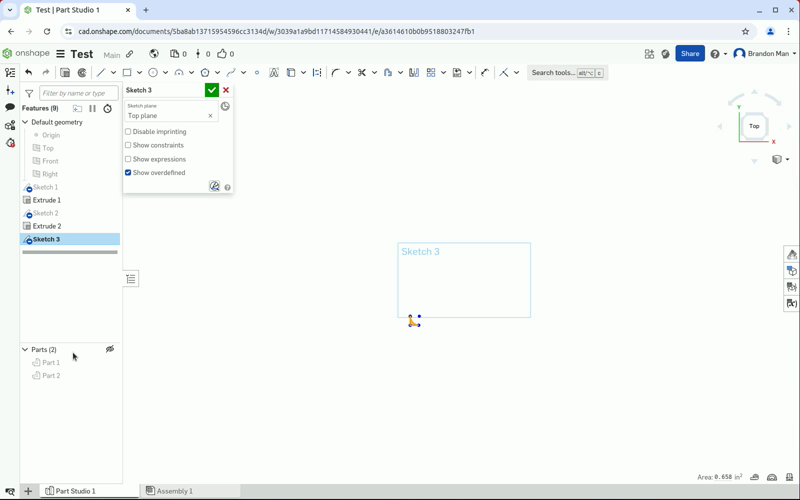
key(shift+e)
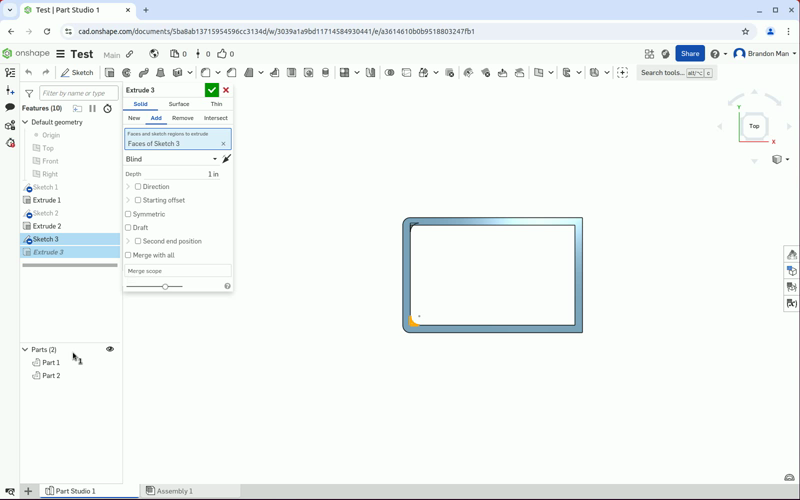
mouse_move(143, 106)
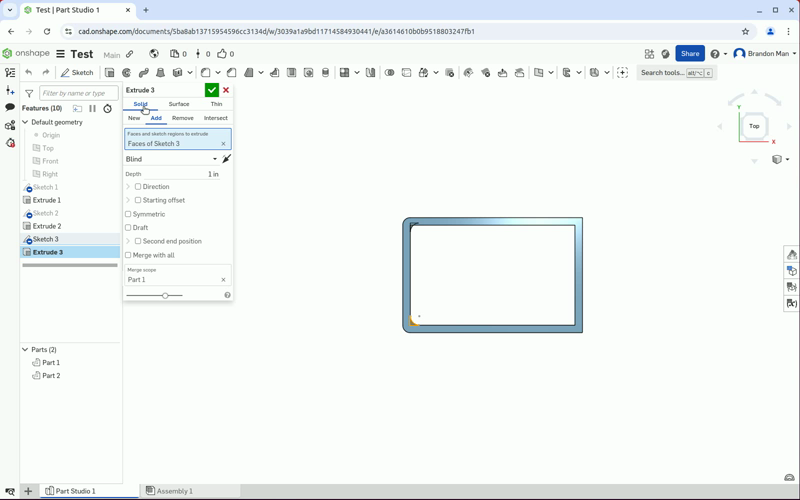
click(143, 106)
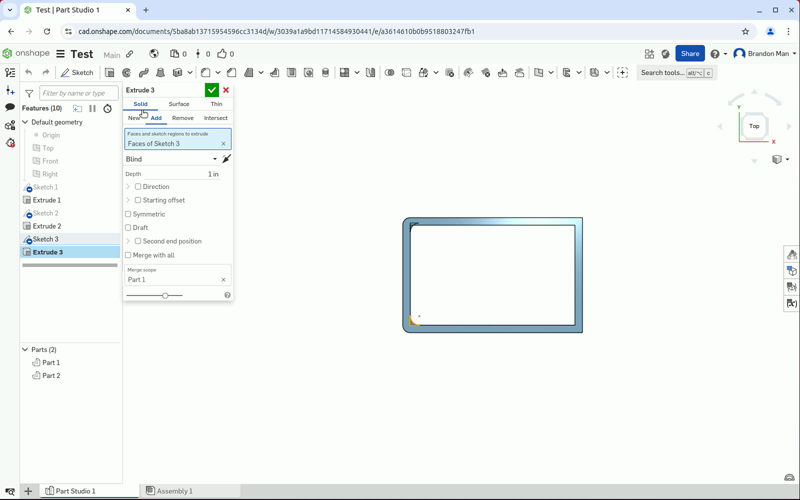
mouse_move(137, 120)
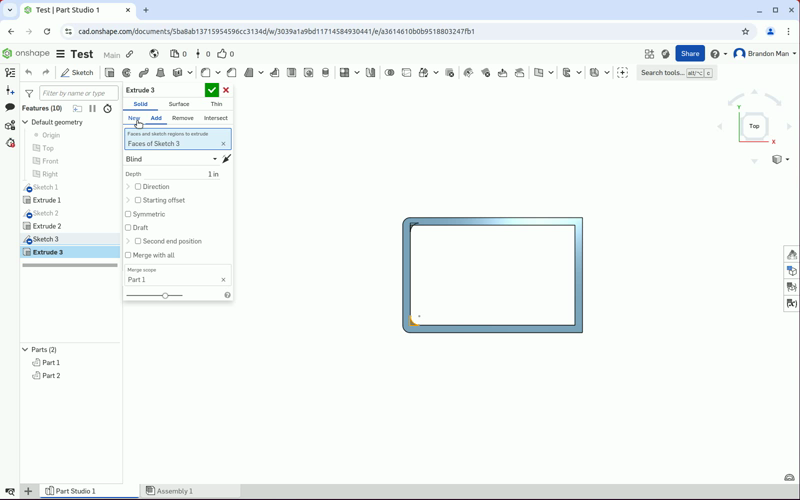
click(137, 120)
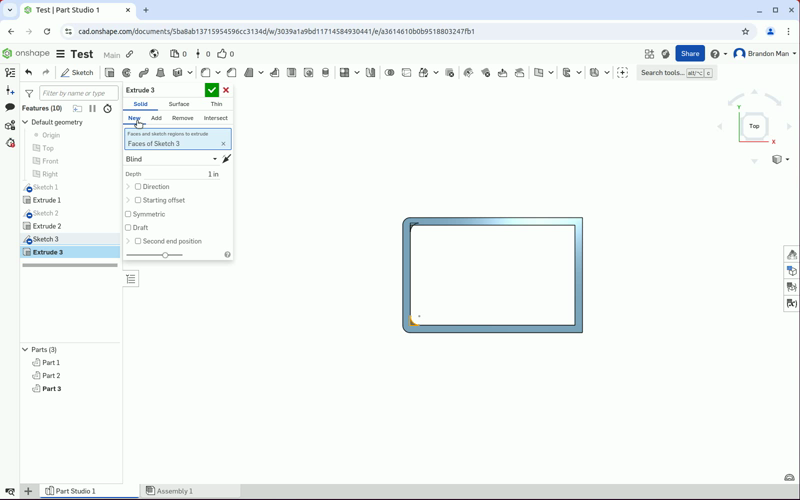
key(tab, 4)
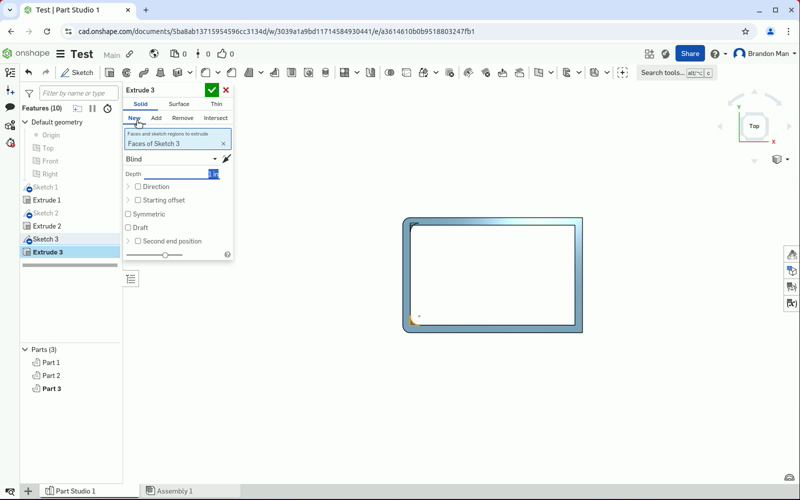
text(4.333)
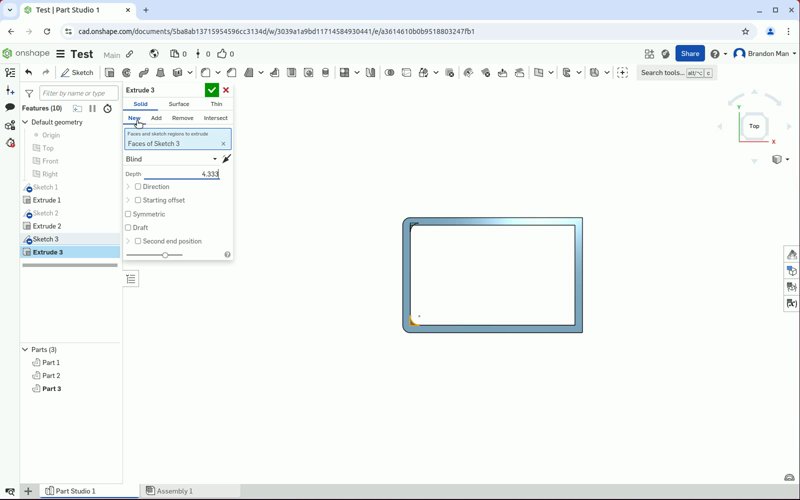
key(enter)
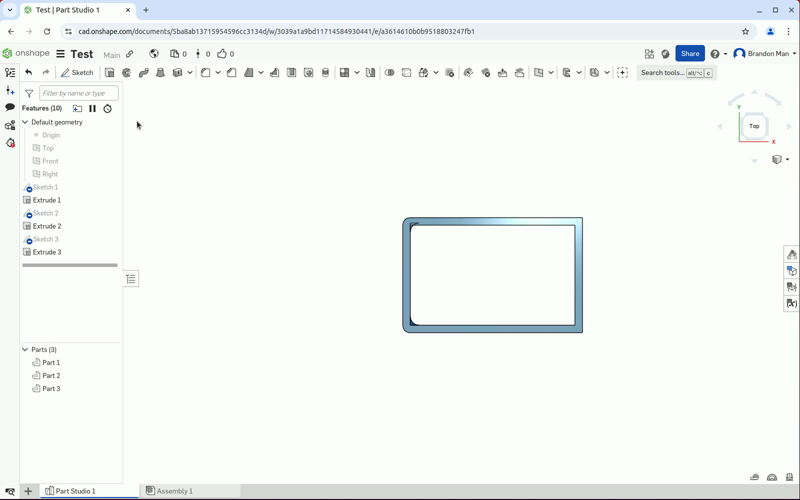
key(shift+h)
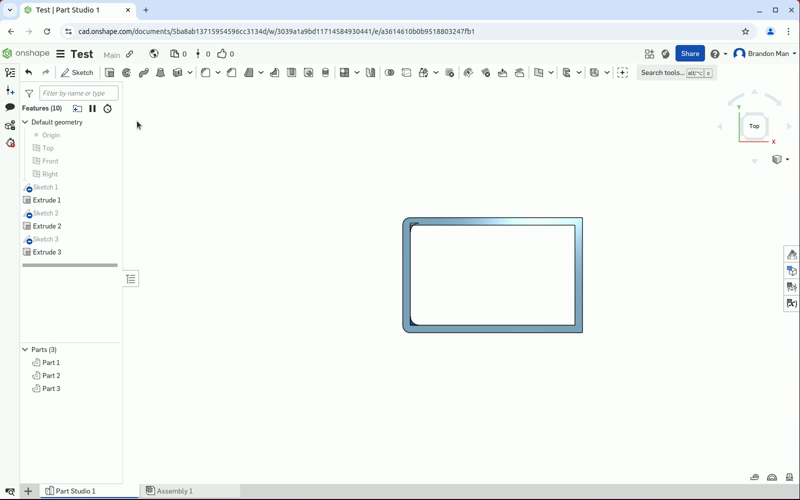
key(shift+h)
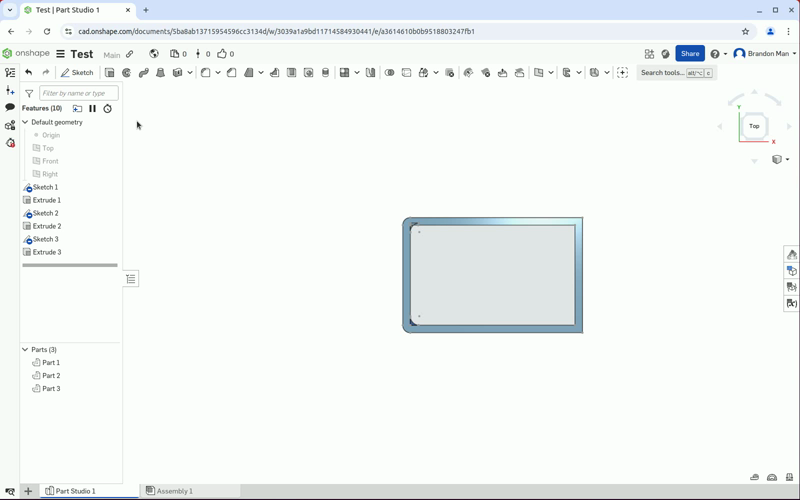
key(shift+7)
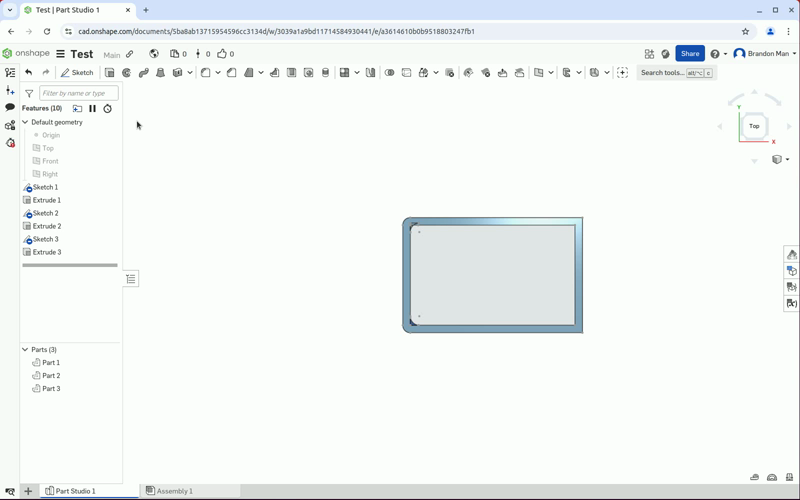
key(up, 3)
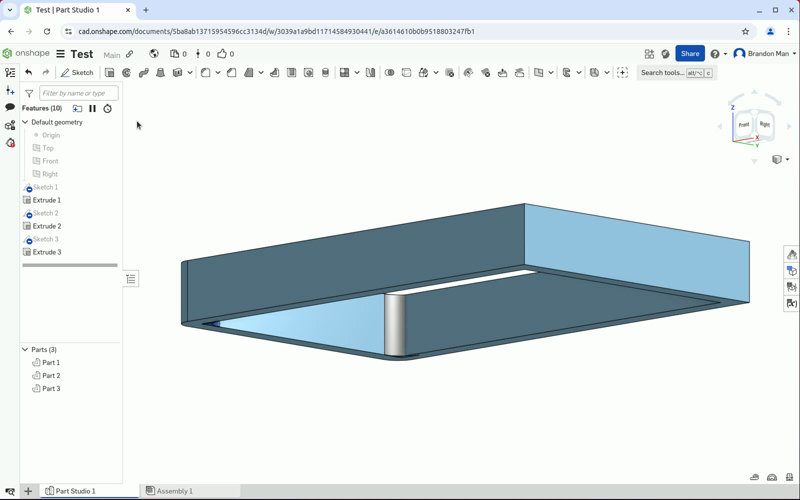
key(left, 3)
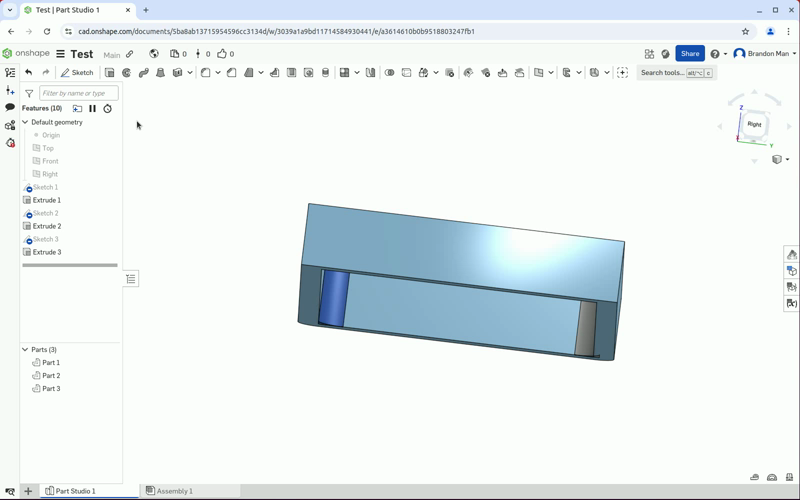
key(right, 3)
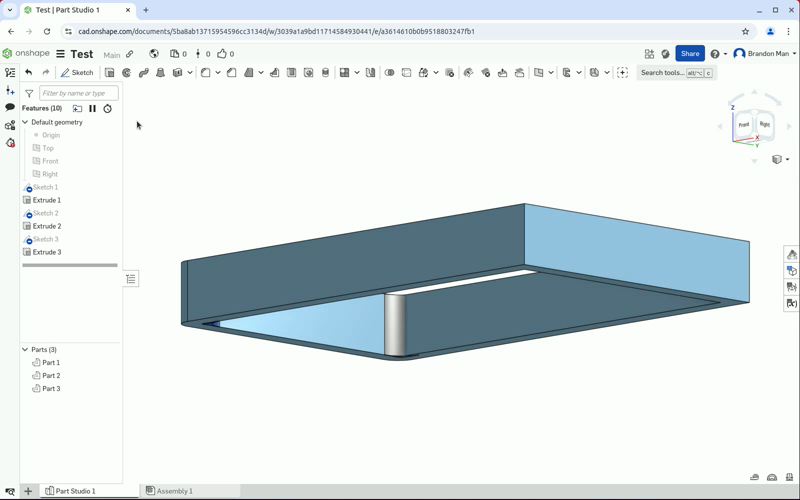
key(down, 3)
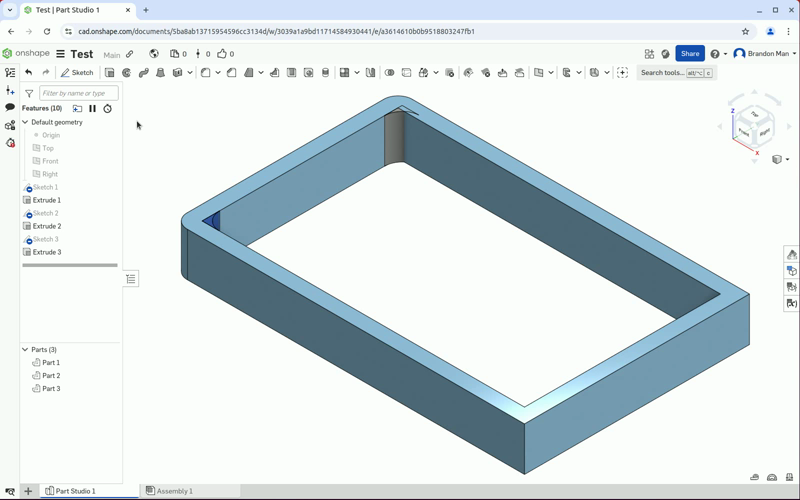
mouse_move(73, 189)
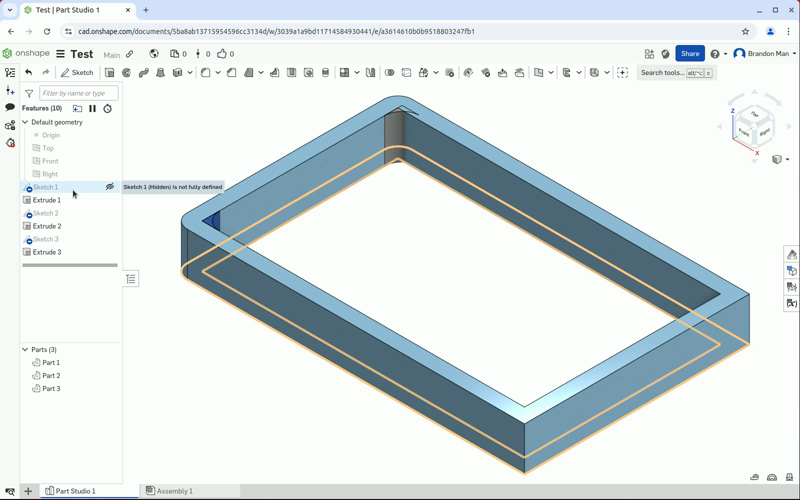
click(73, 189)